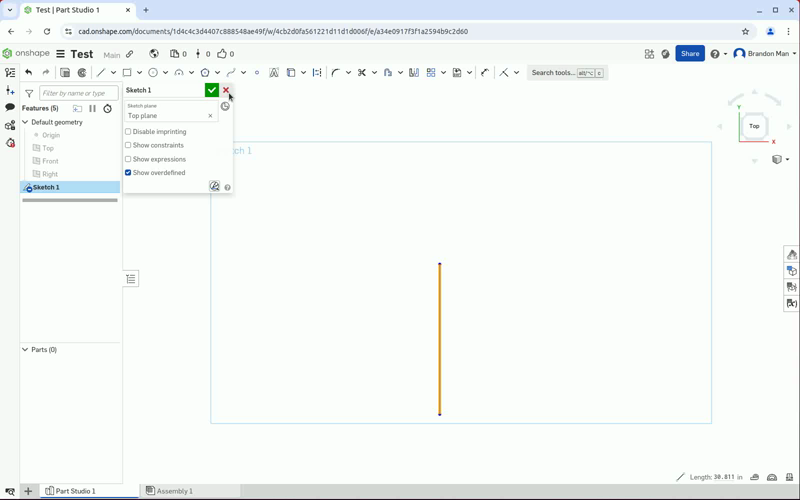
key(shift+h)
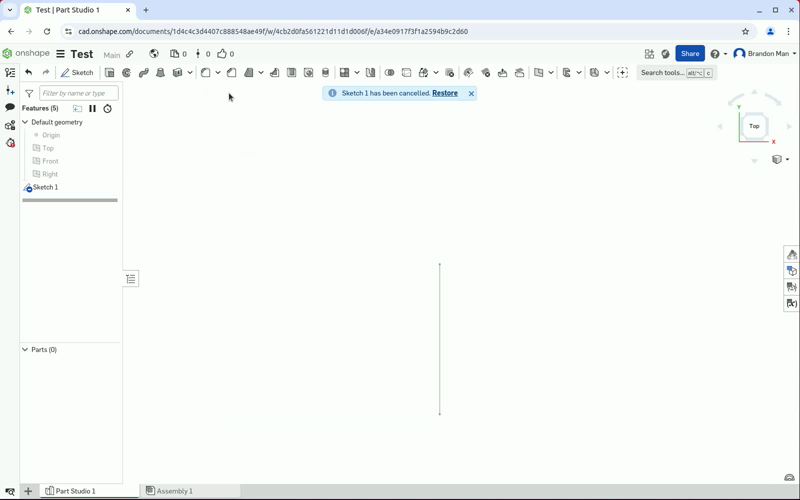
key(shift+s)
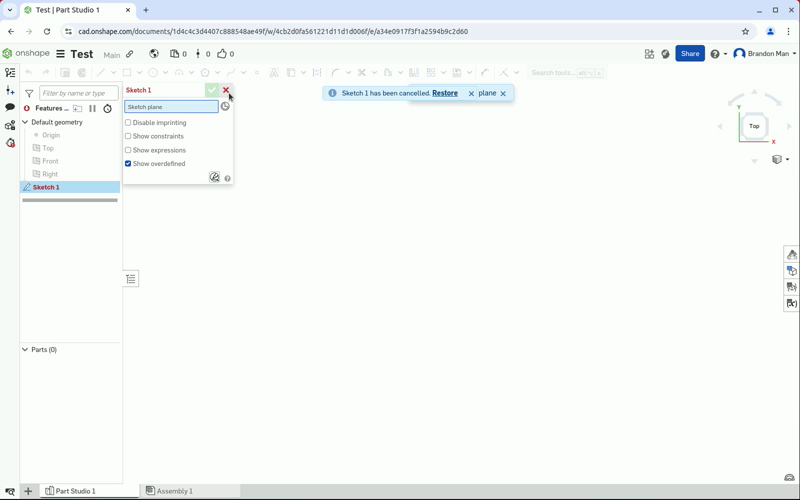
mouse_move(73, 150)
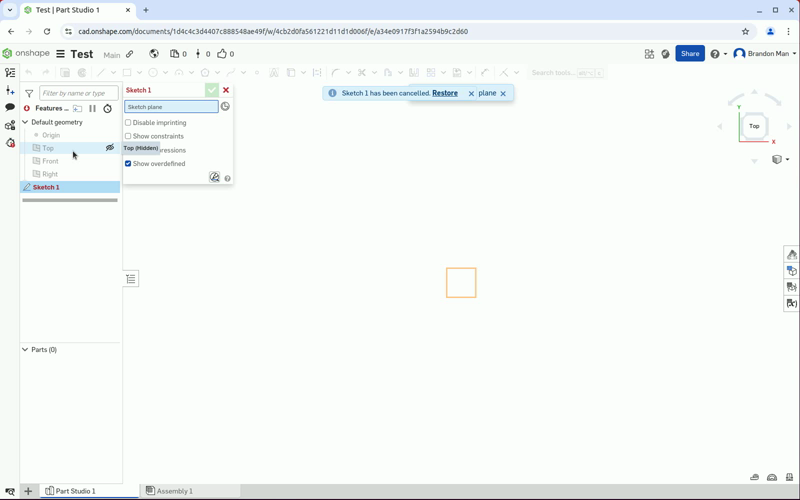
click(73, 150)
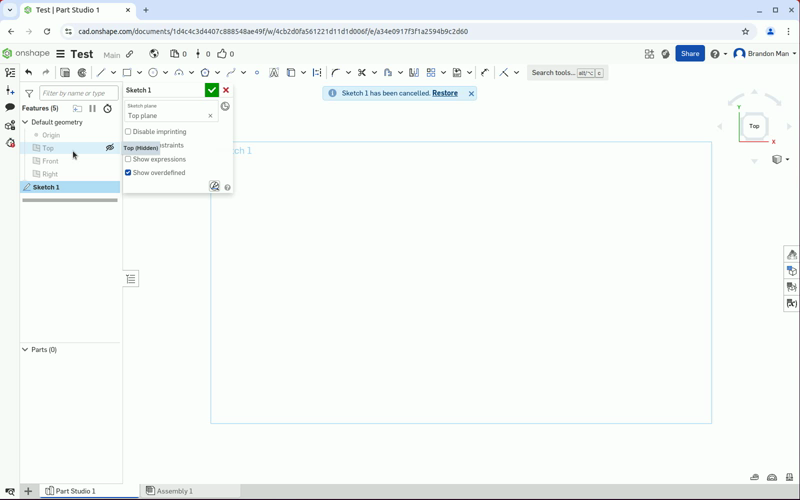
mouse_move(73, 352)
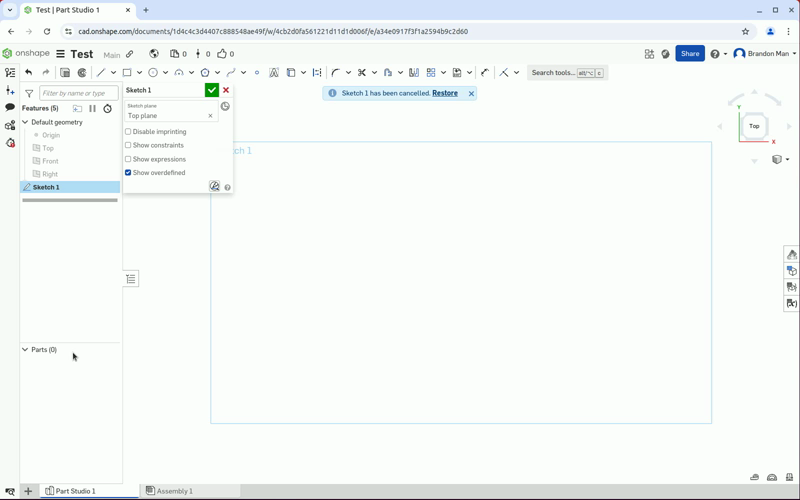
key(y)
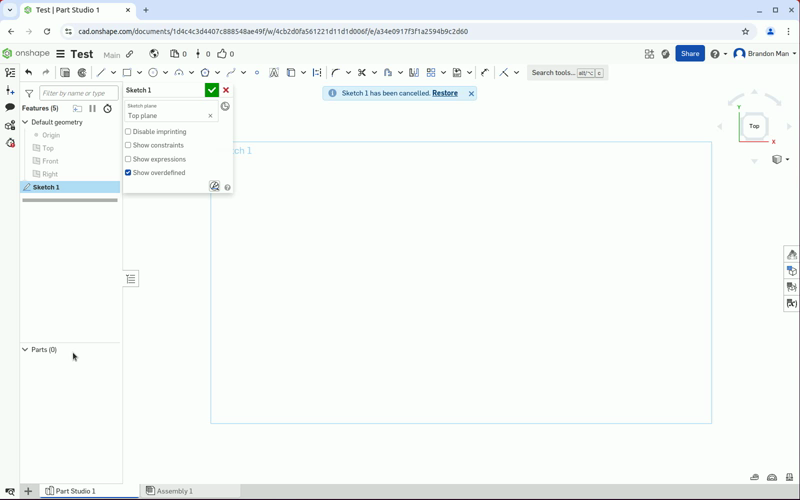
key(l)
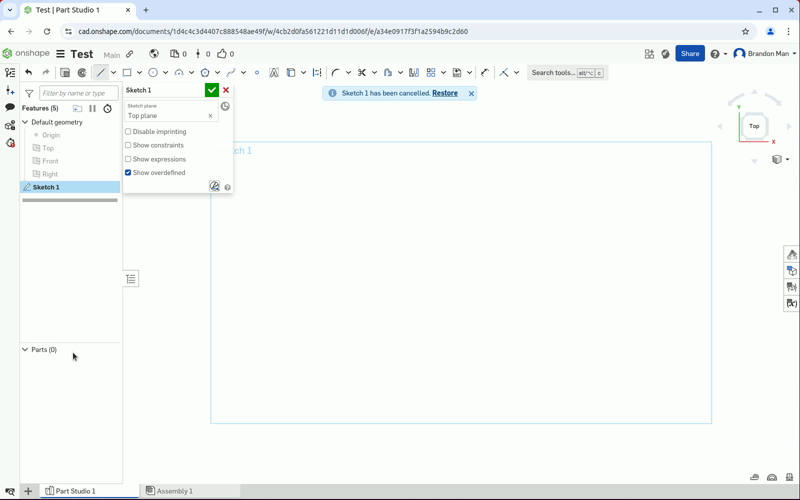
key_down(shift)
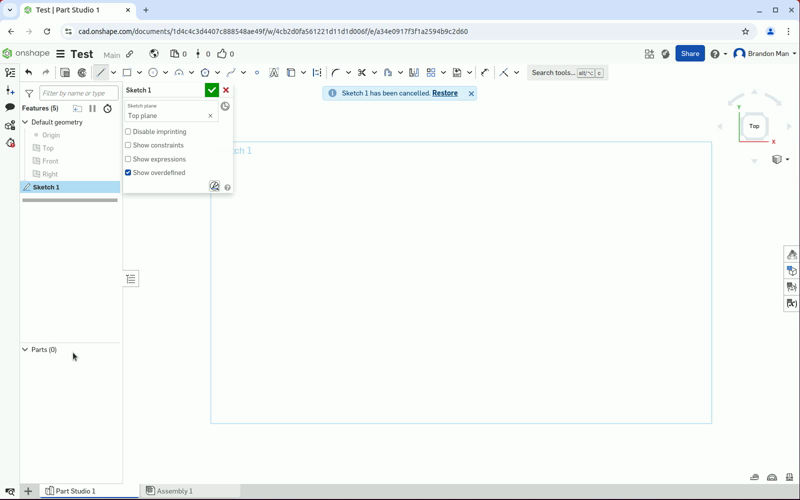
mouse_move(389, 282)
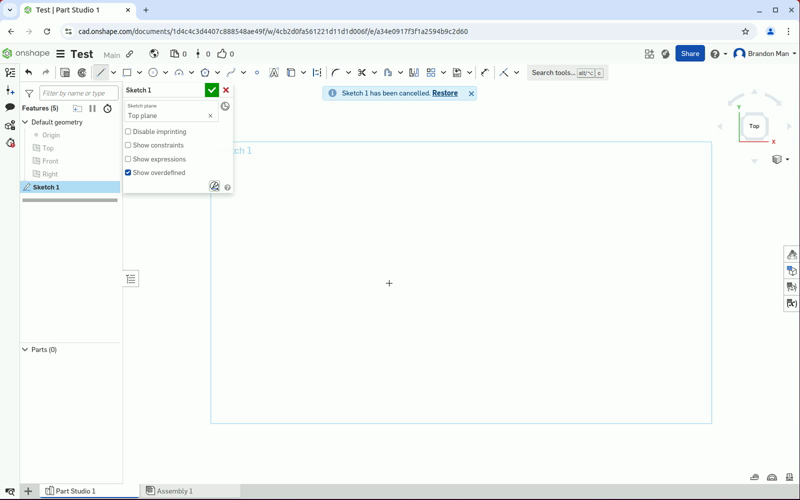
click(389, 282)
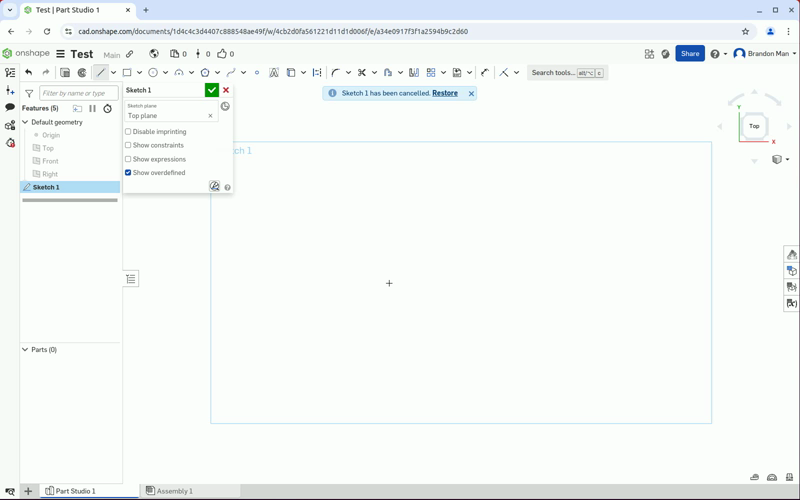
key_up(shift)
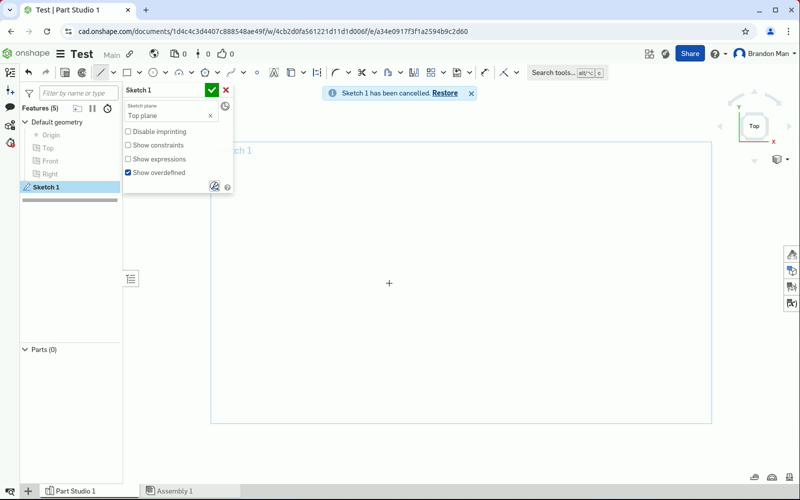
key_down(shift)
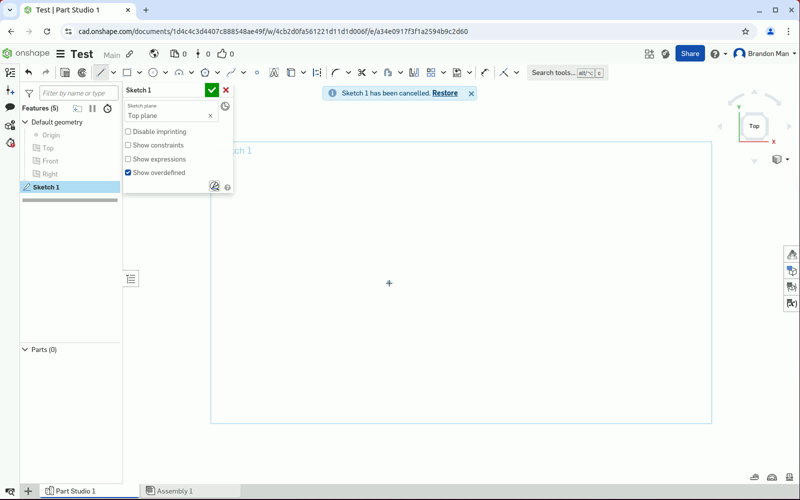
mouse_move(527, 282)
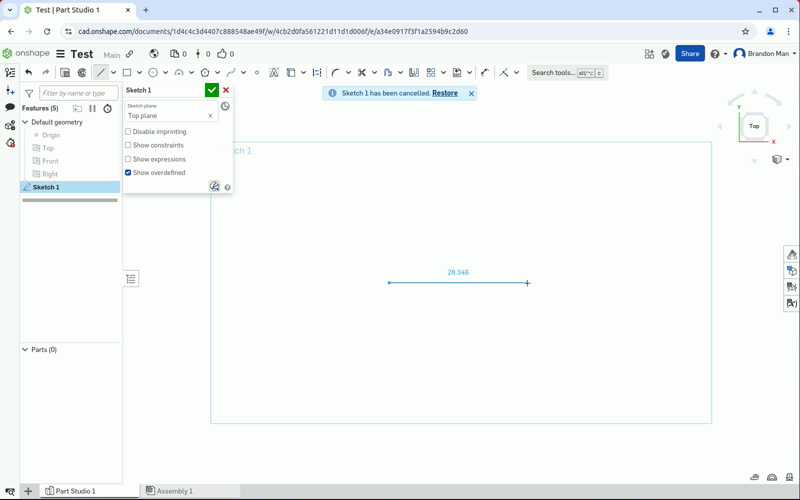
click(527, 282)
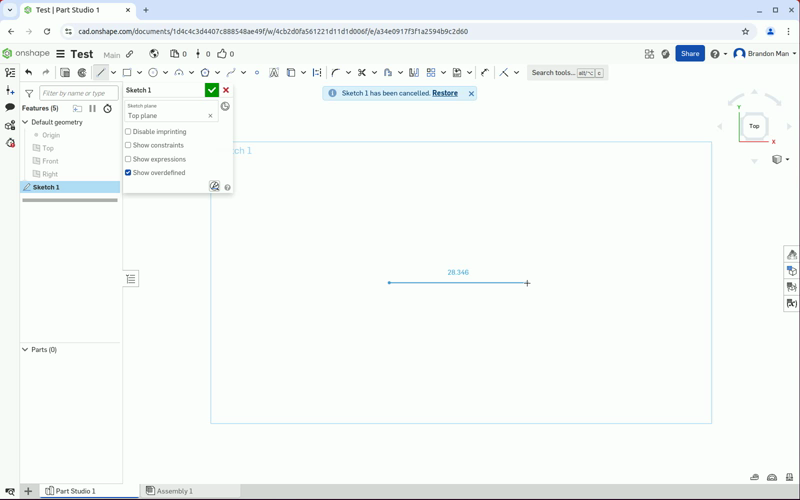
key_up(shift)
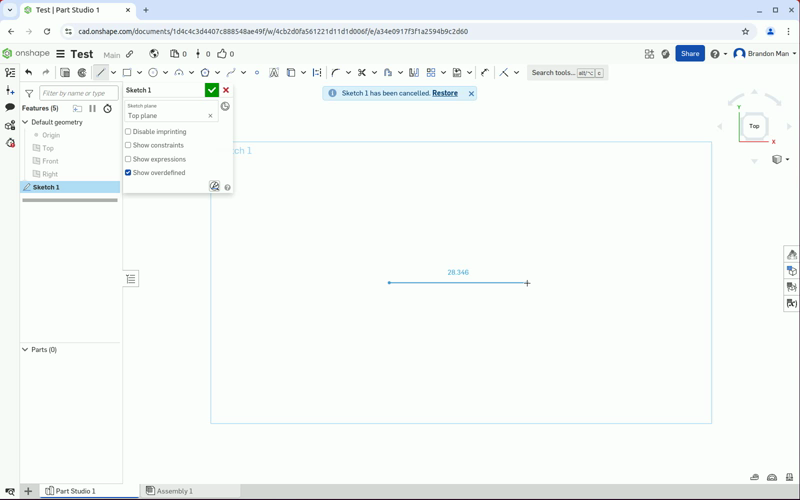
key_down(shift)
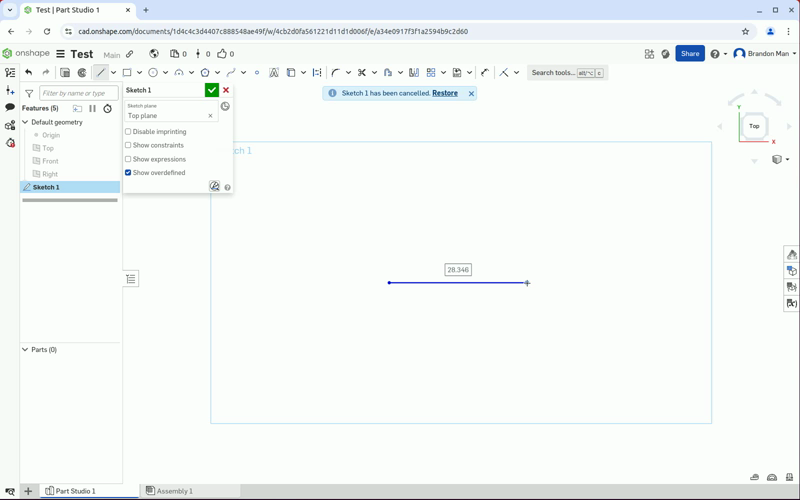
mouse_move(557, 282)
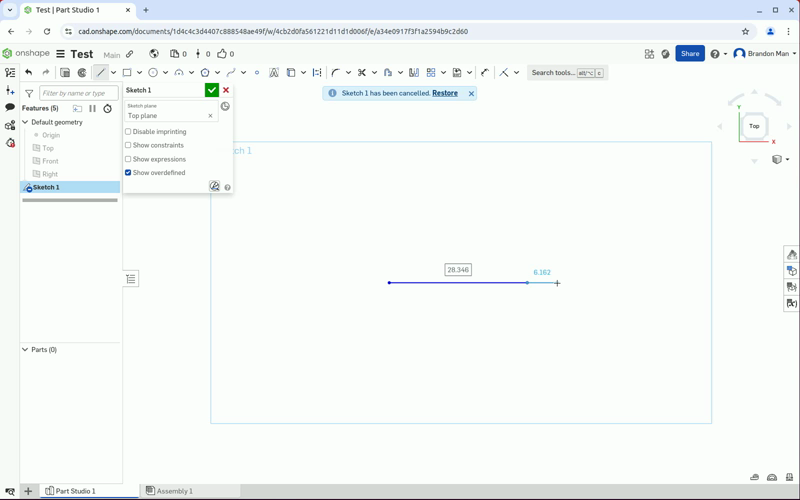
mouse_move(527, 276)
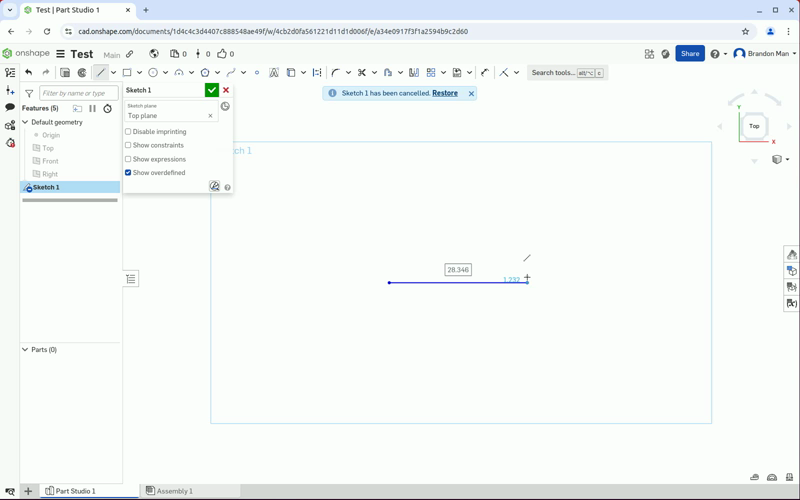
scroll(6)
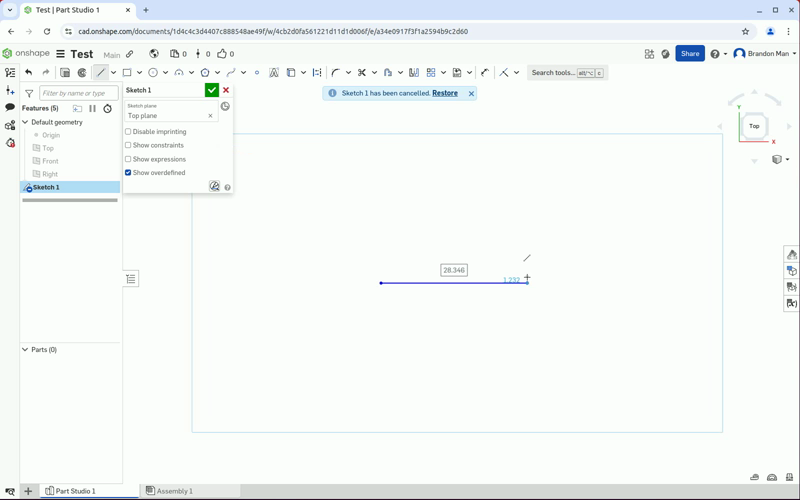
scroll(6)
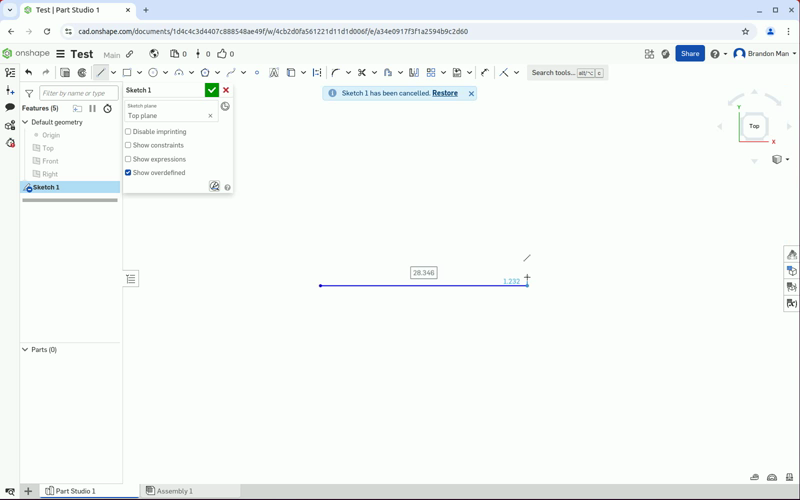
scroll(6)
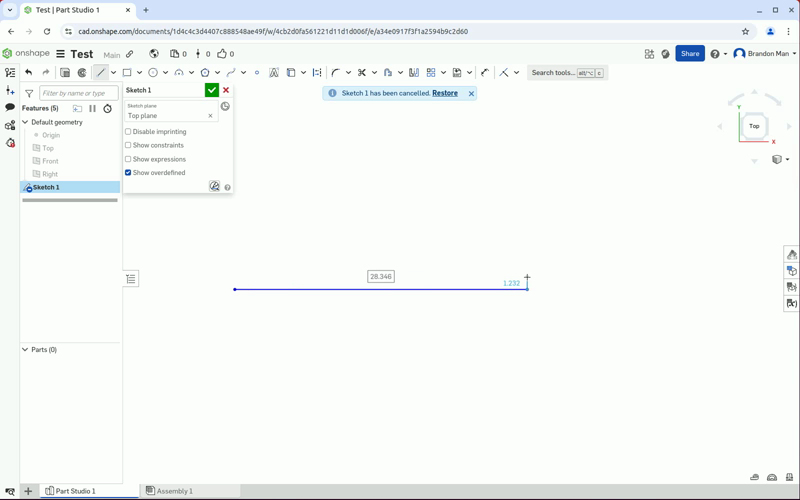
scroll(6)
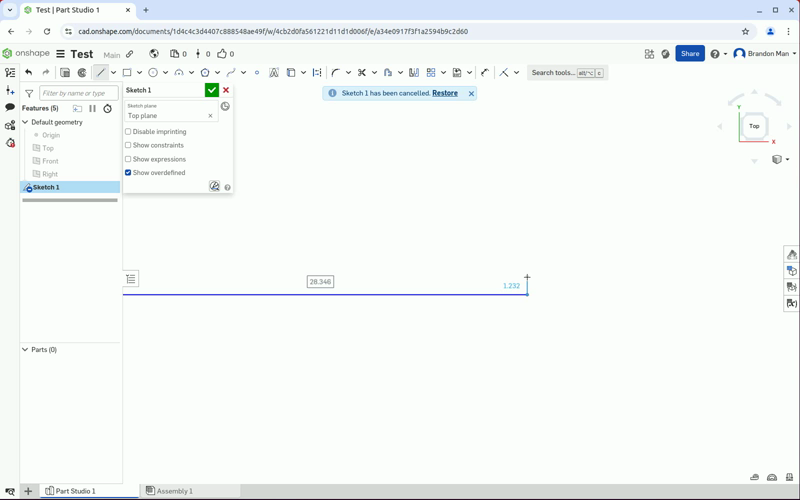
scroll(6)
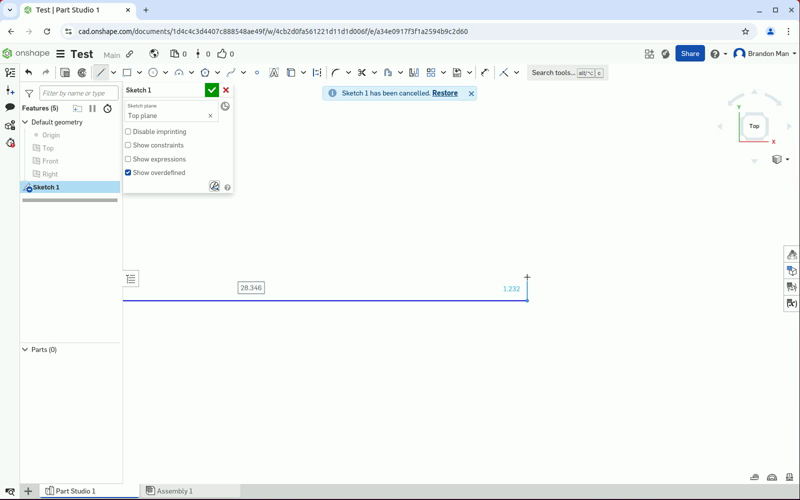
scroll(6)
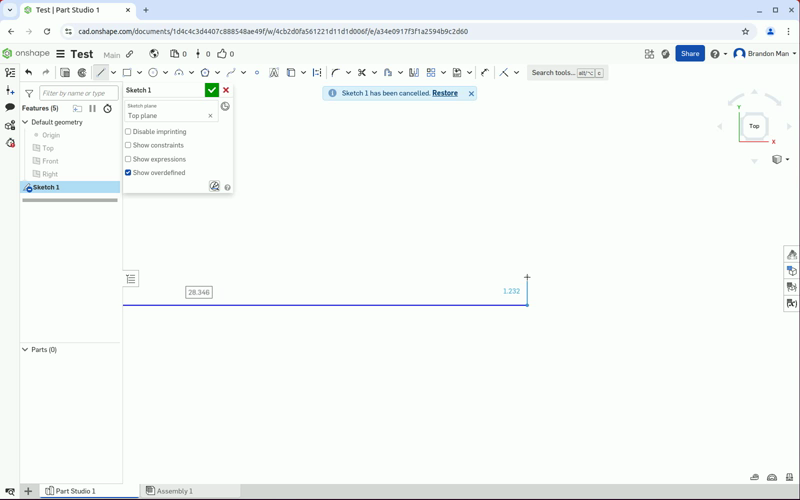
scroll(6)
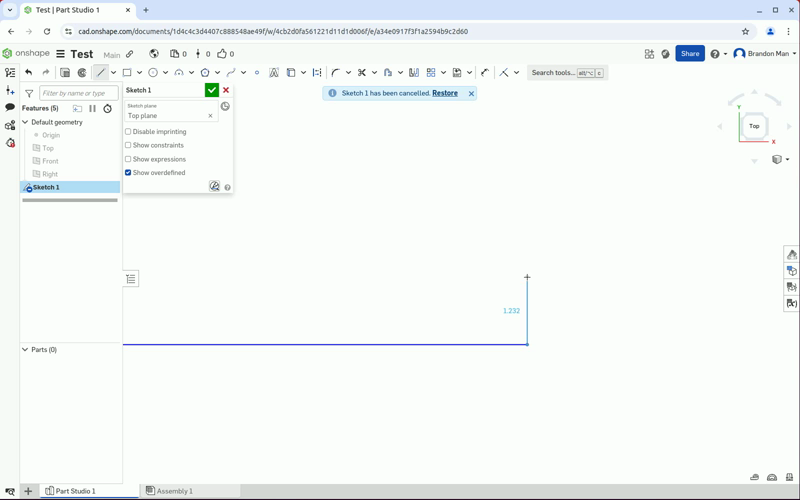
click(527, 276)
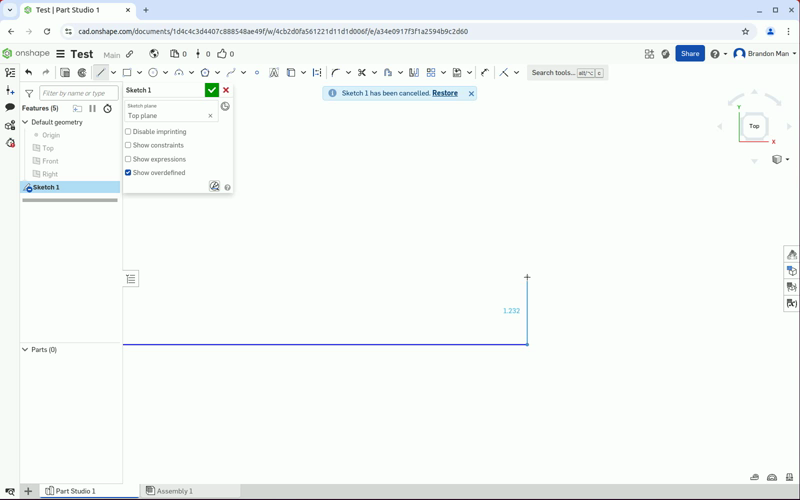
scroll(-6)
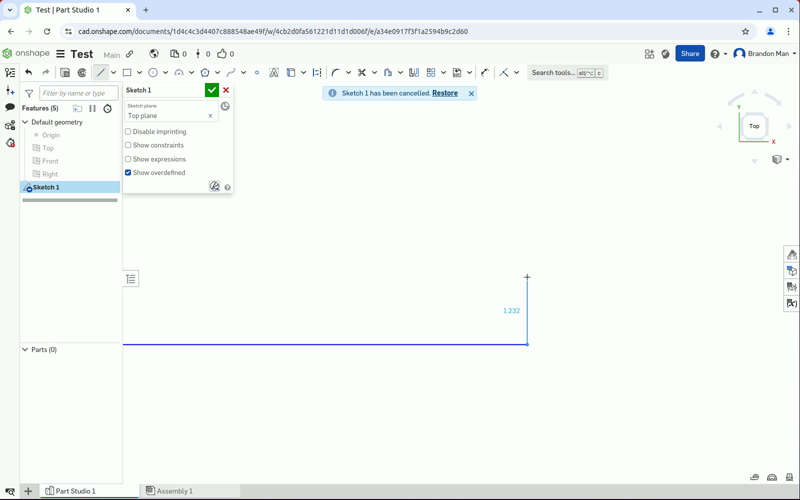
scroll(-6)
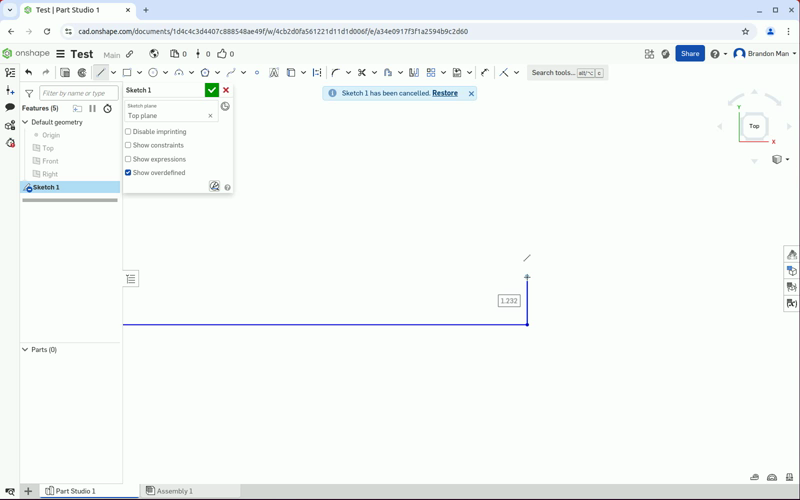
scroll(-6)
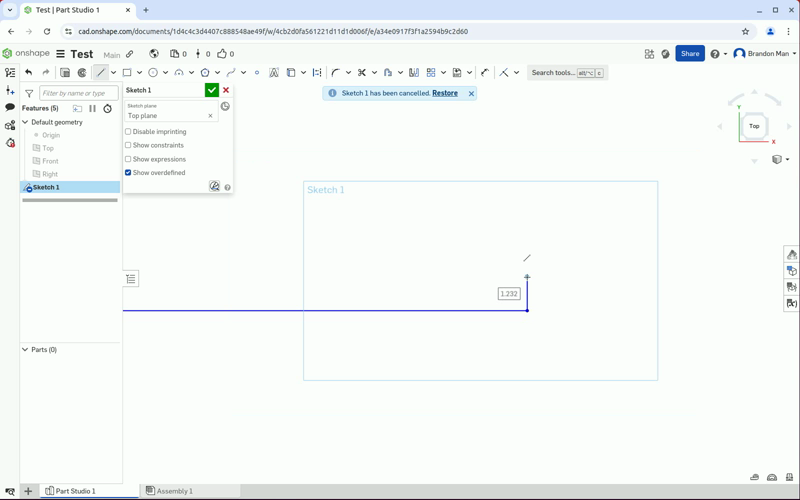
scroll(-6)
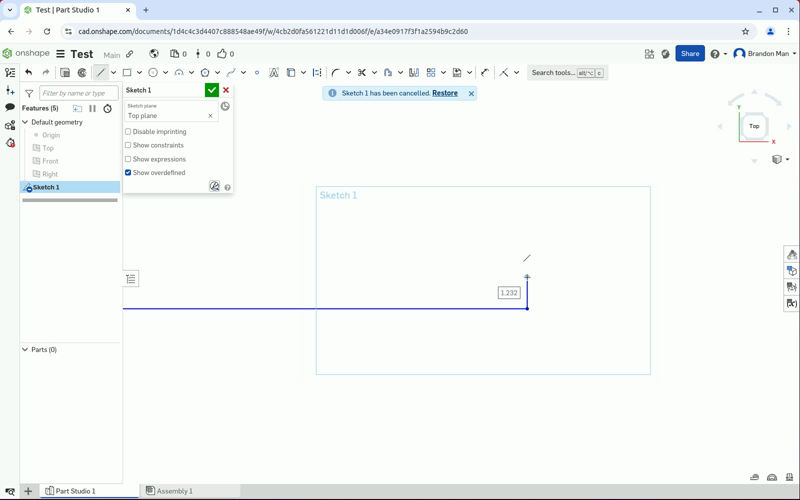
scroll(-6)
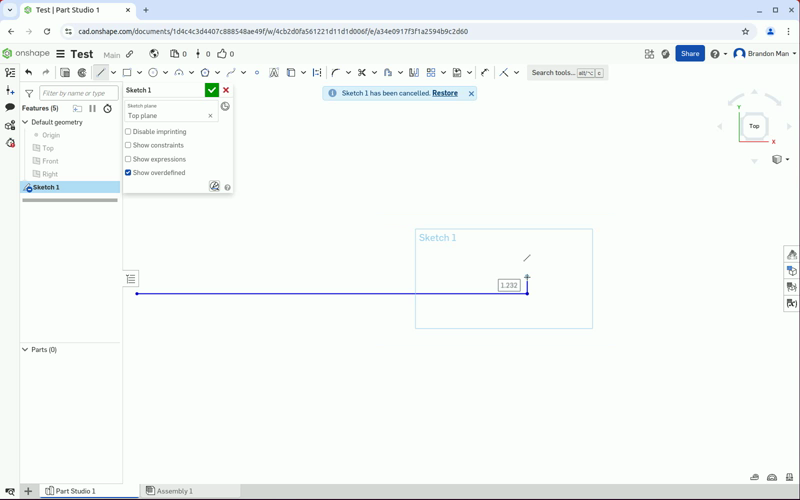
scroll(-6)
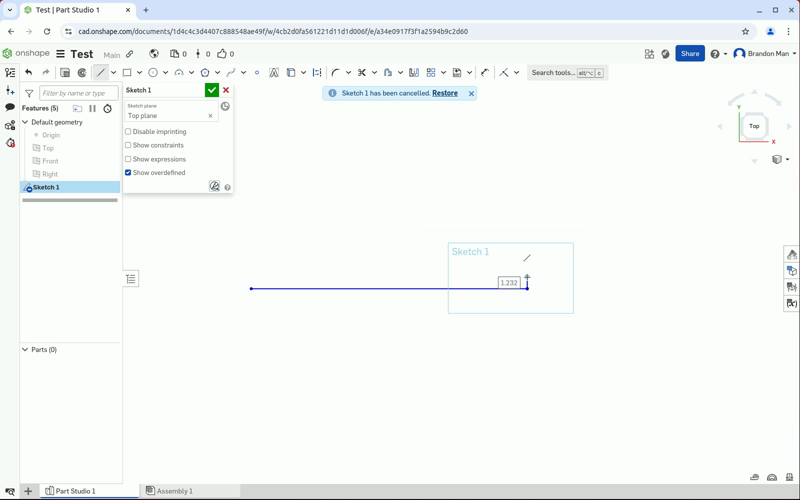
scroll(-6)
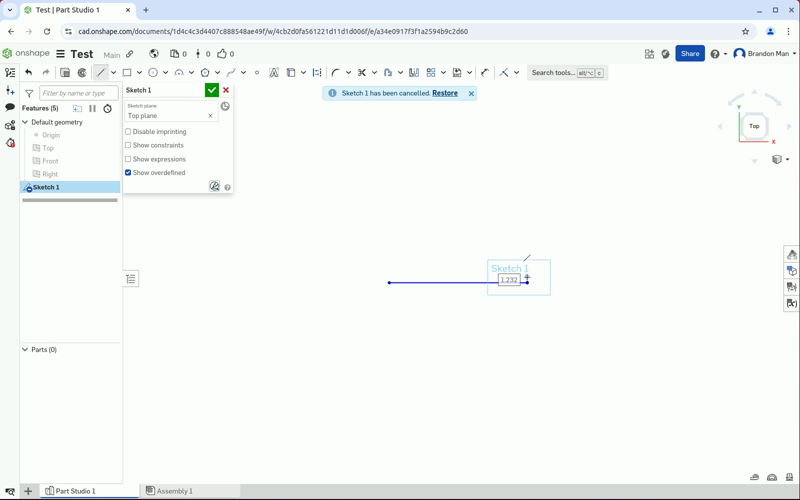
key_up(shift)
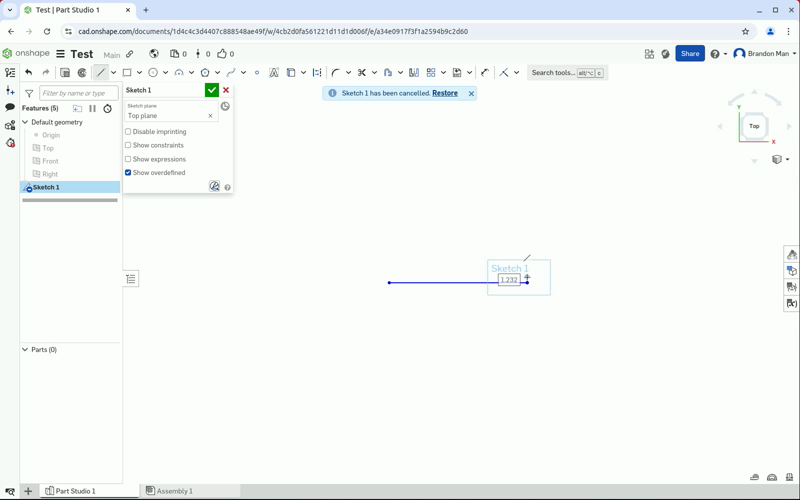
key_down(shift)
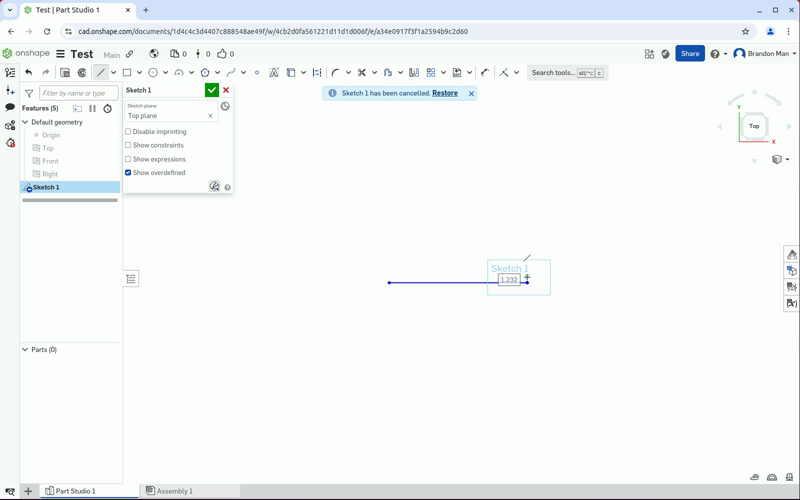
mouse_move(557, 276)
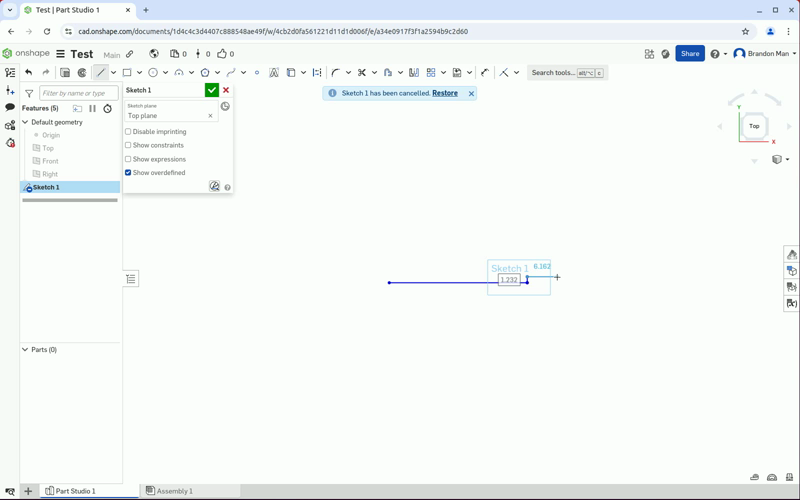
mouse_move(533, 272)
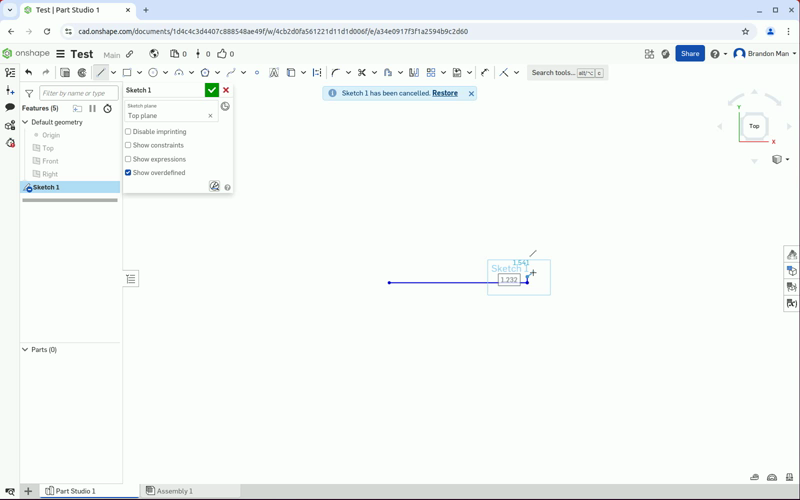
scroll(6)
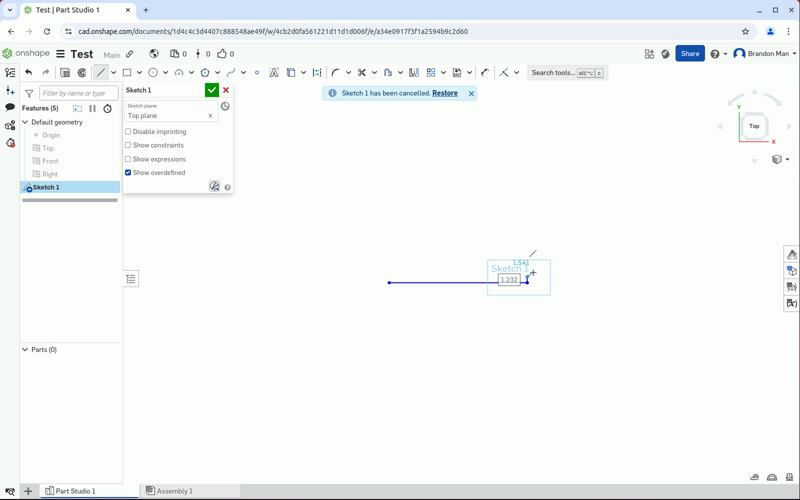
scroll(6)
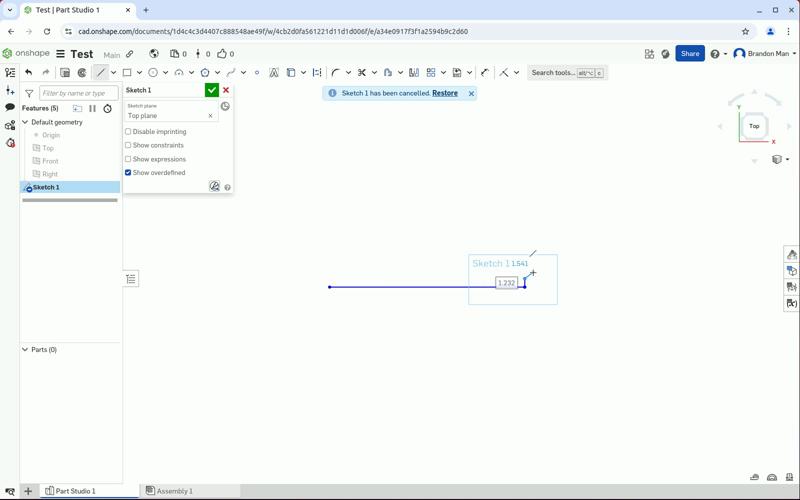
scroll(6)
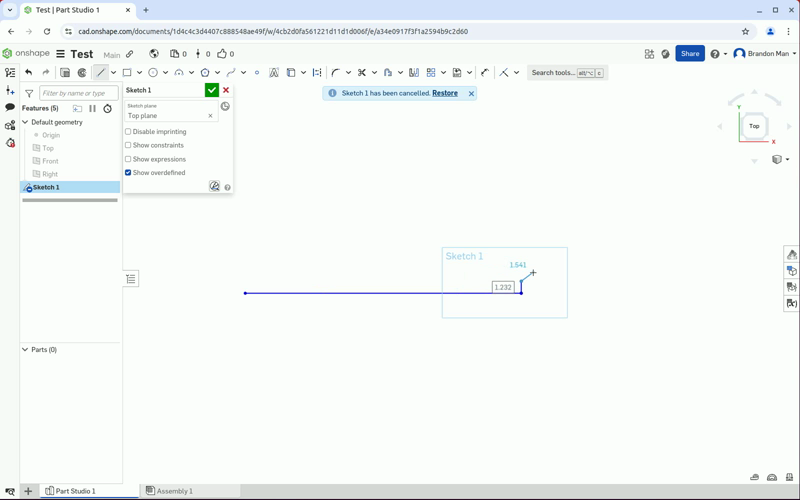
scroll(6)
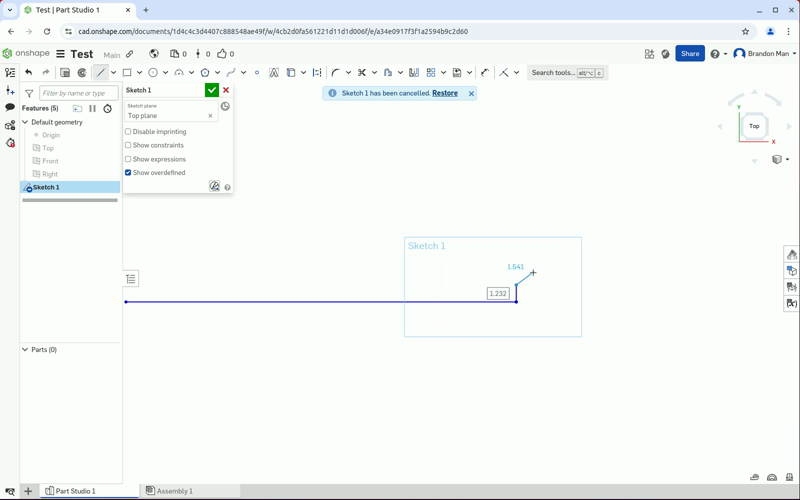
scroll(6)
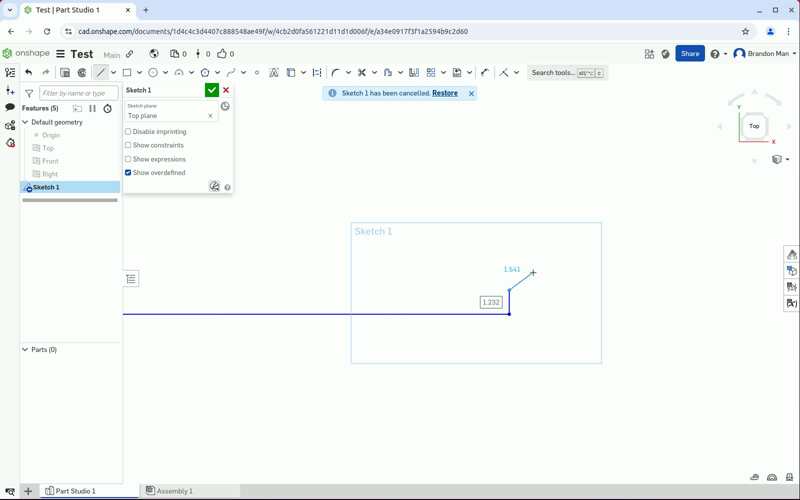
scroll(6)
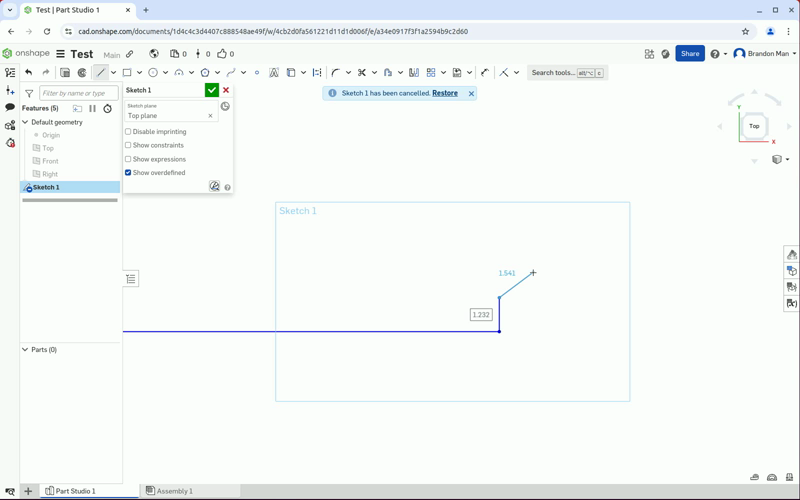
scroll(6)
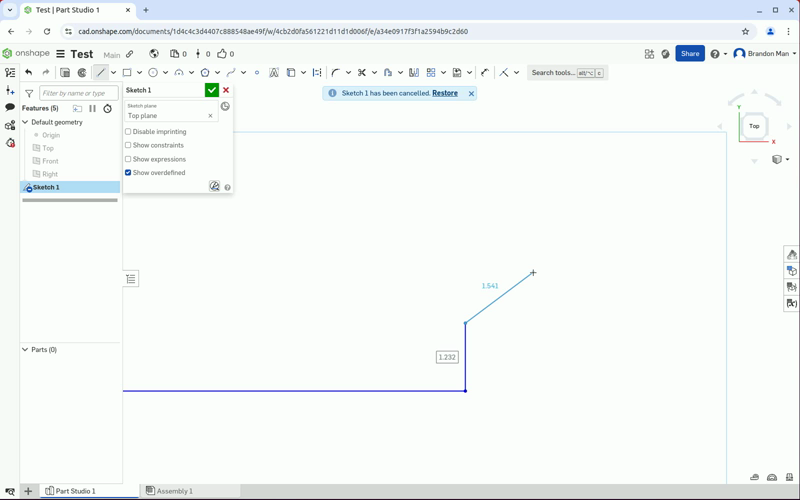
click(533, 272)
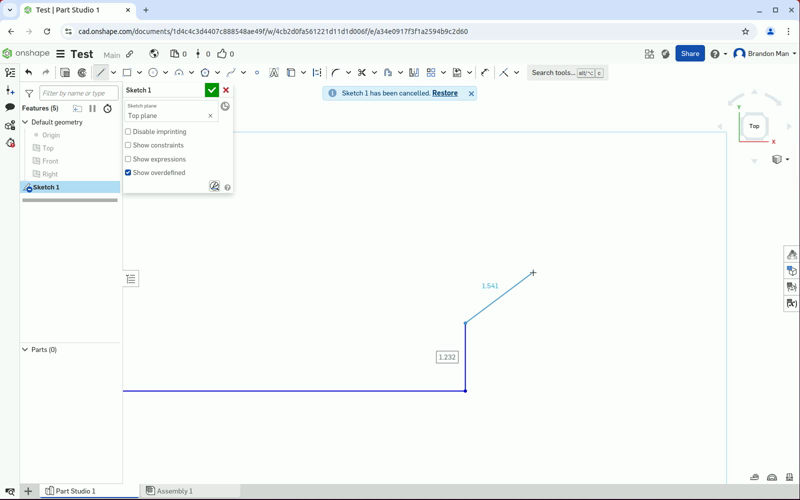
scroll(-6)
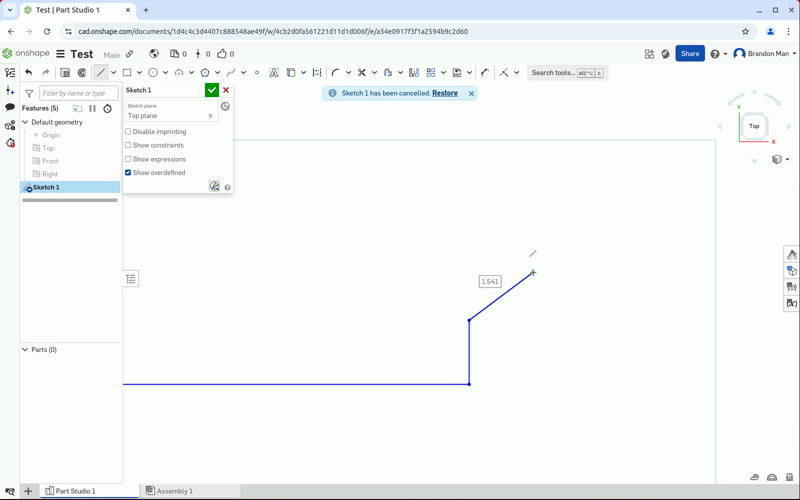
scroll(-6)
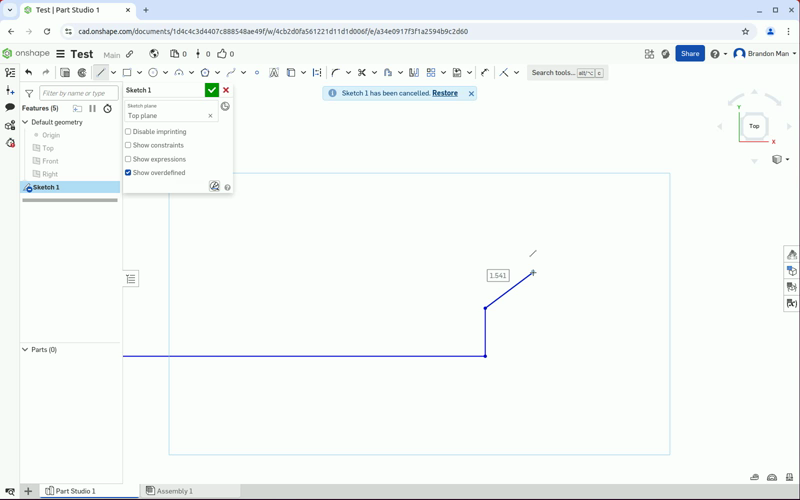
scroll(-6)
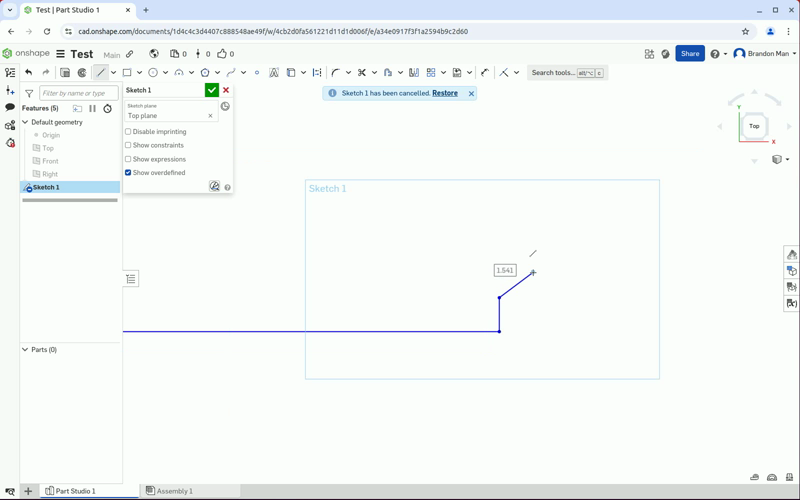
scroll(-6)
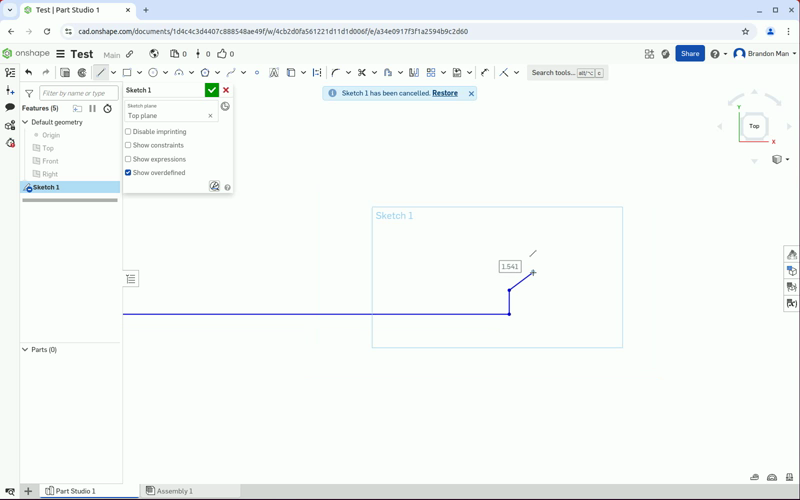
scroll(-6)
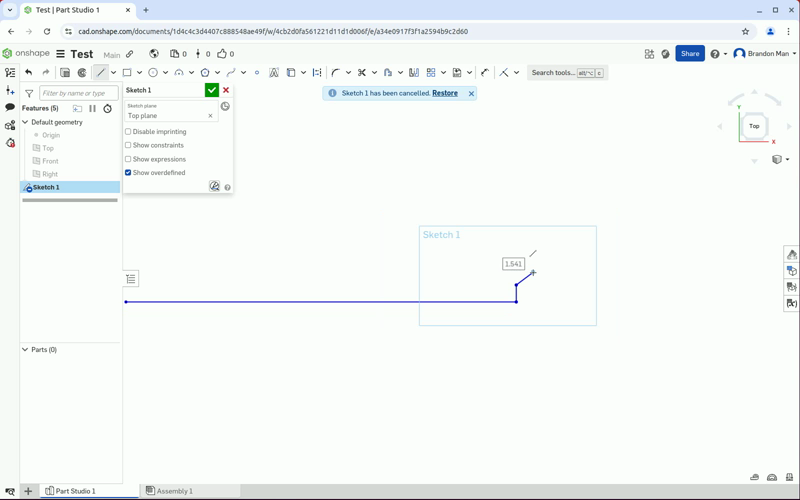
scroll(-6)
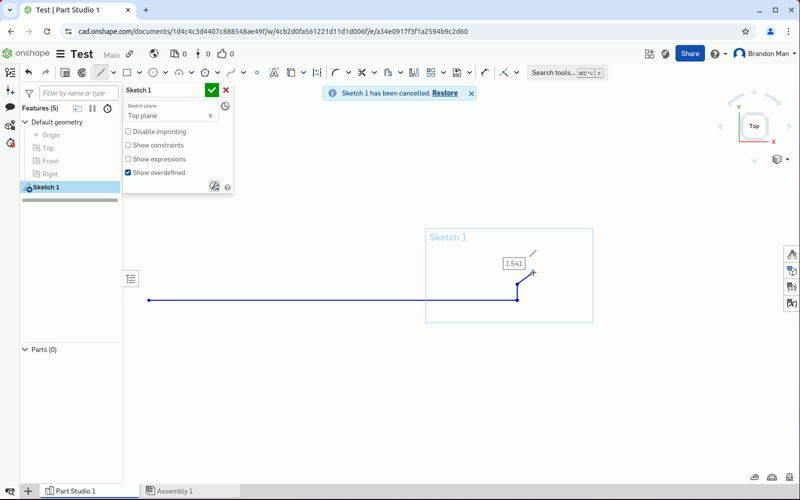
scroll(-6)
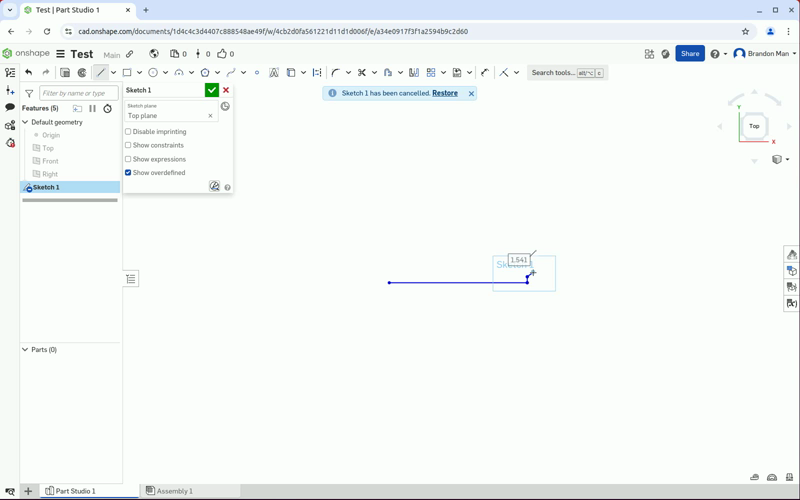
key_up(shift)
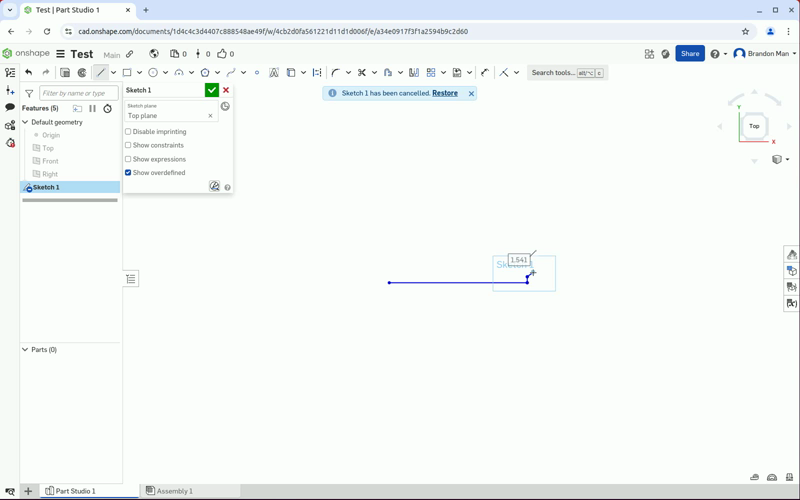
key_down(shift)
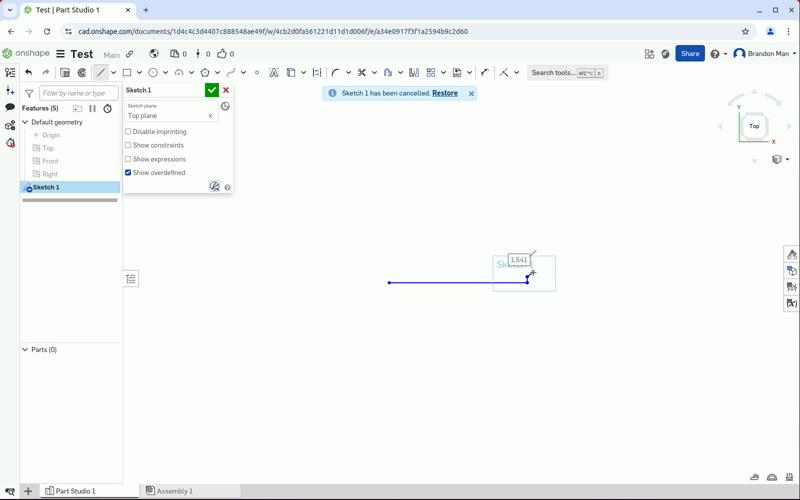
mouse_move(533, 204)
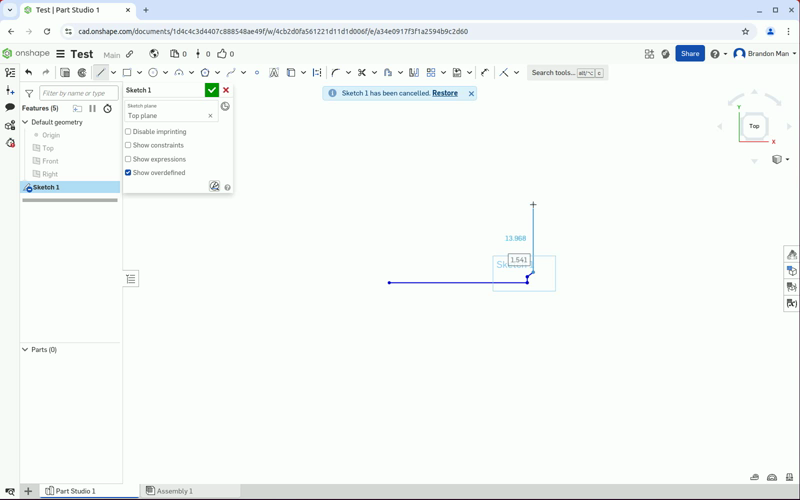
click(533, 204)
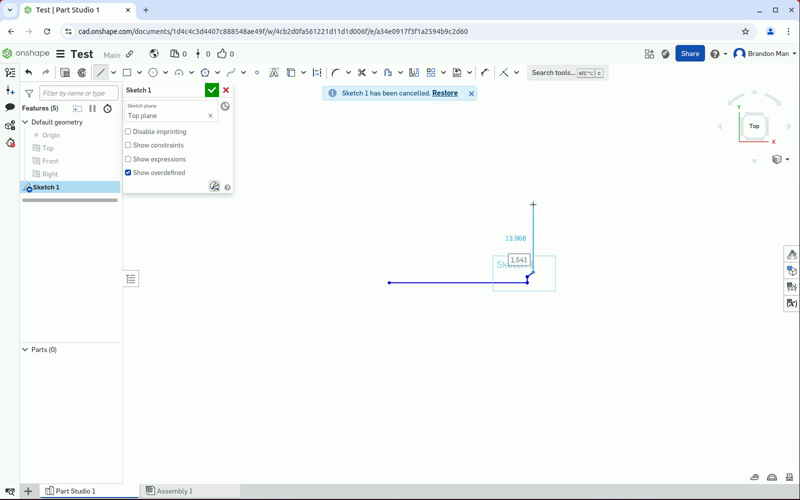
key_up(shift)
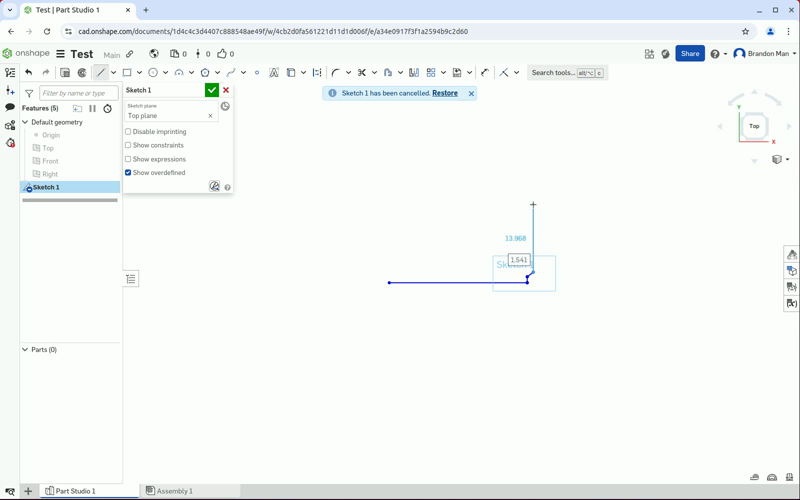
key_down(shift)
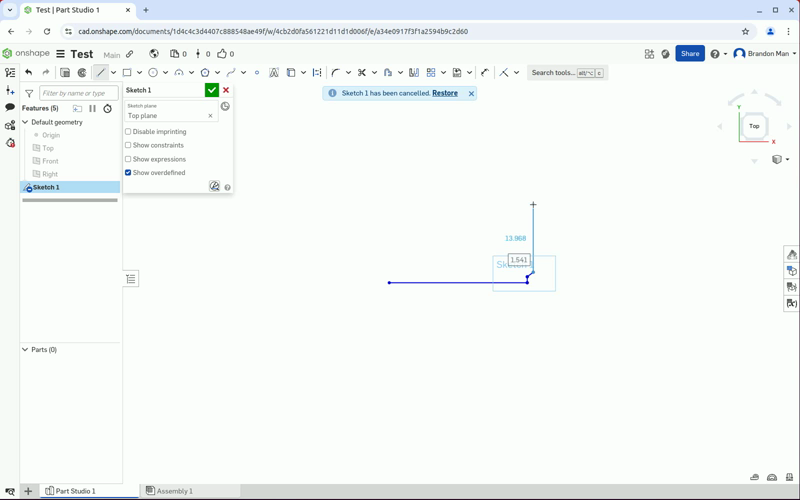
mouse_move(563, 204)
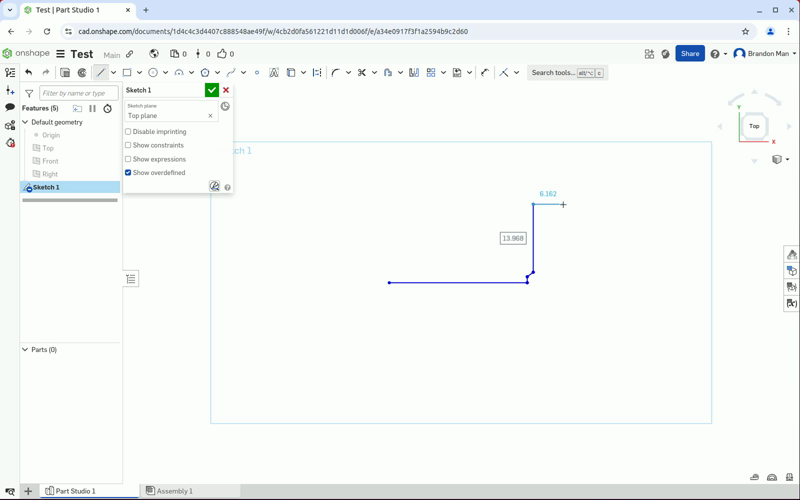
mouse_move(527, 201)
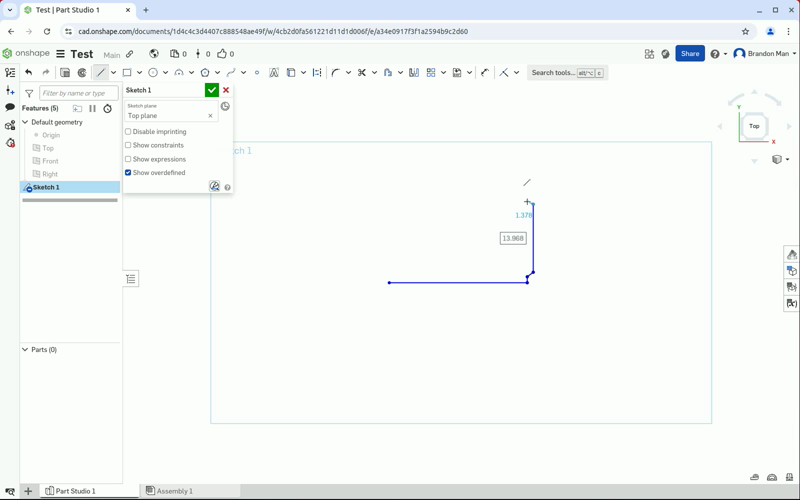
scroll(6)
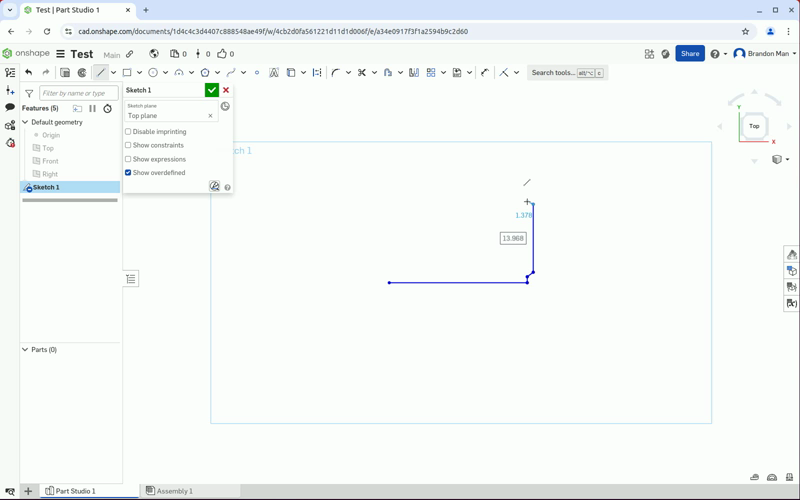
scroll(6)
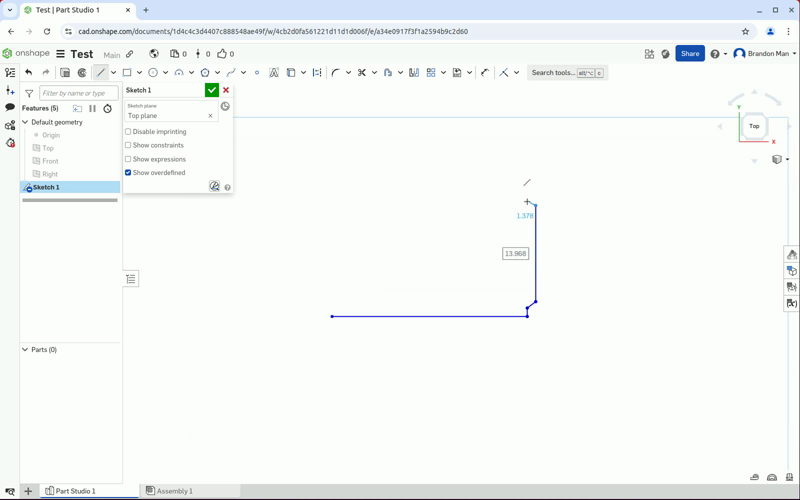
scroll(6)
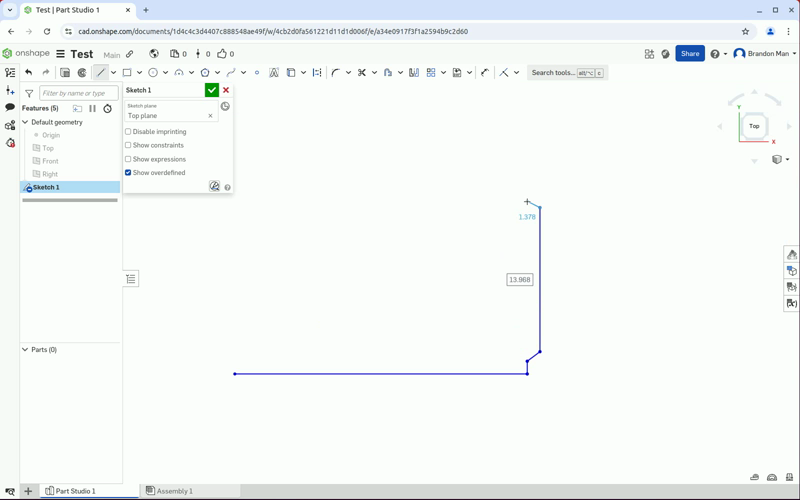
scroll(6)
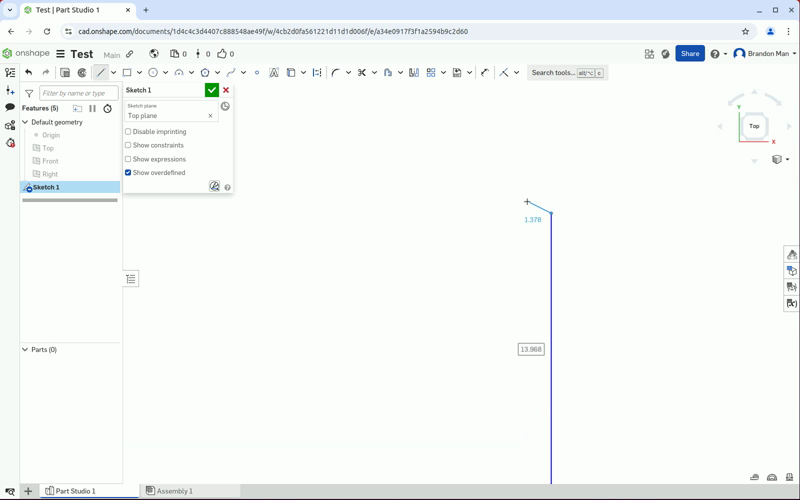
scroll(6)
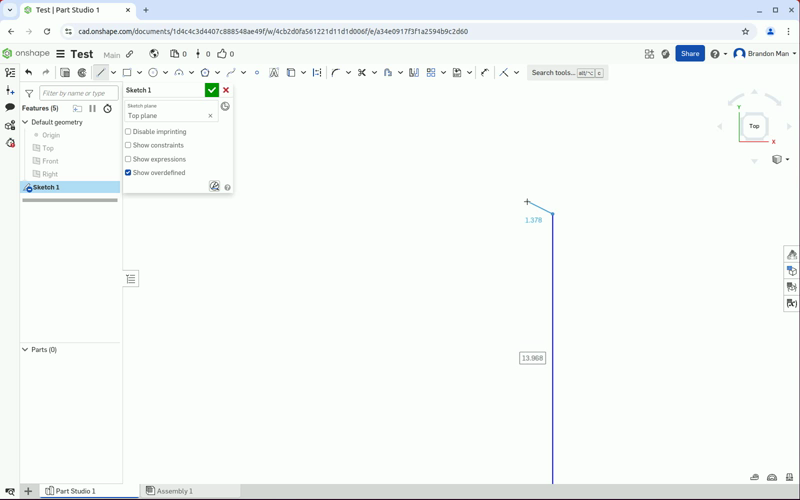
scroll(6)
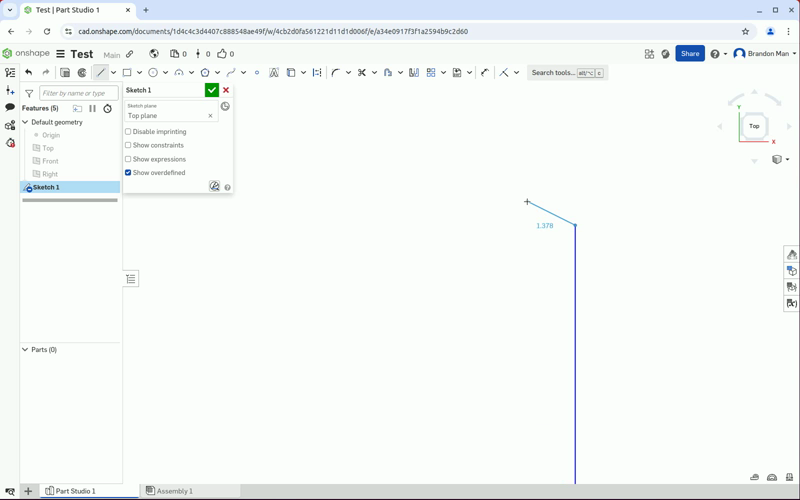
scroll(6)
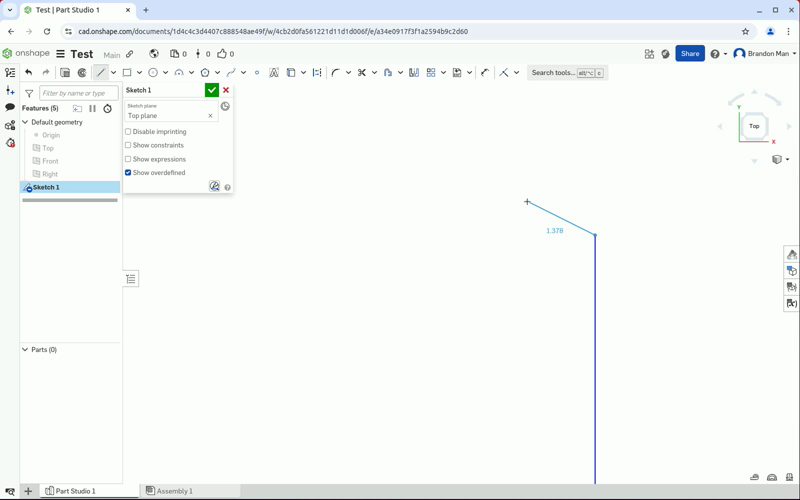
click(527, 201)
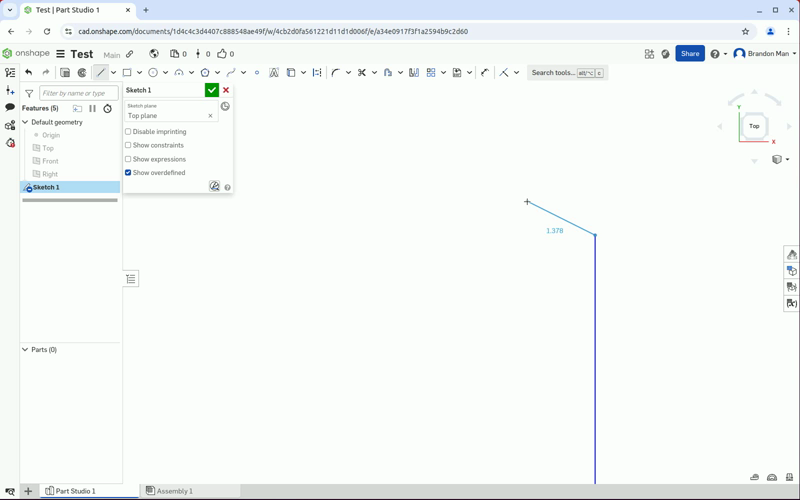
scroll(-6)
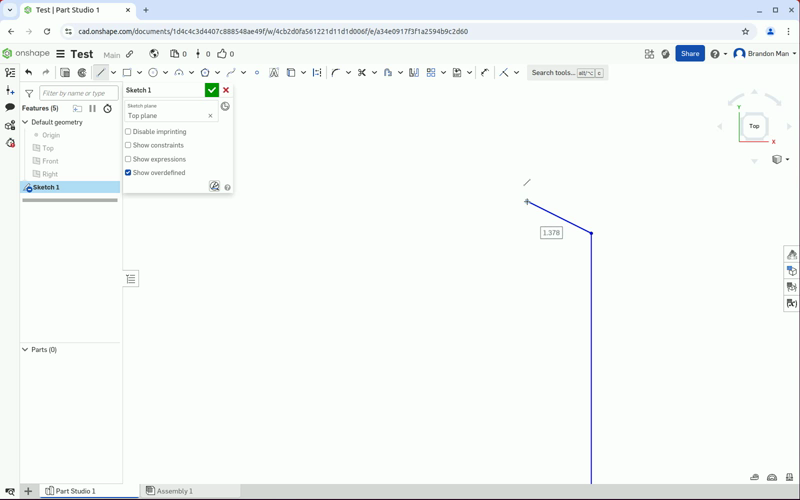
scroll(-6)
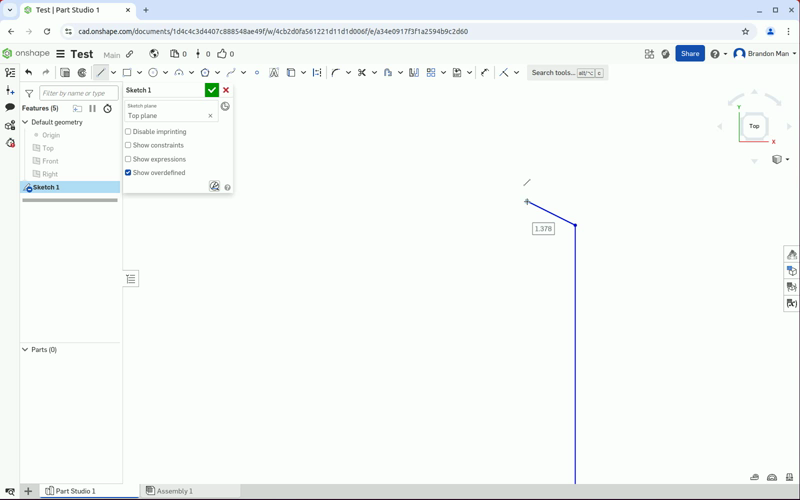
scroll(-6)
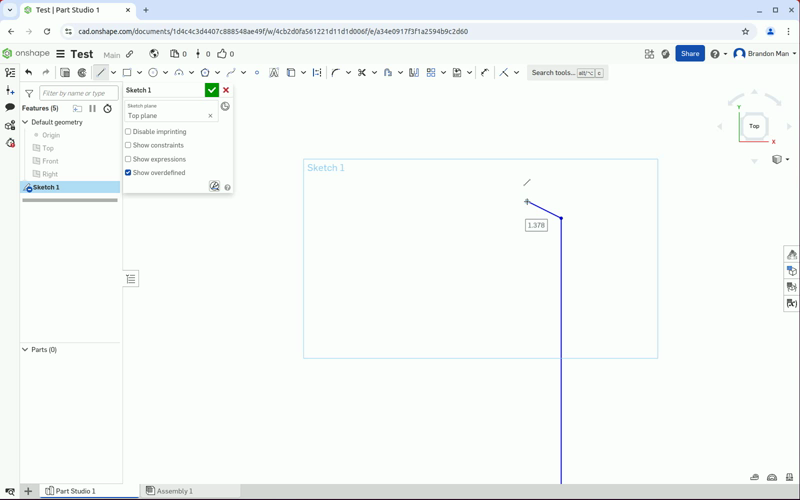
scroll(-6)
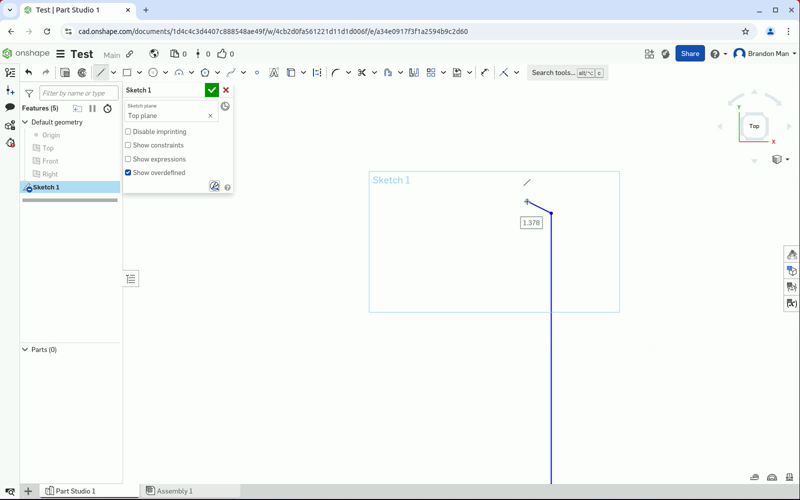
scroll(-6)
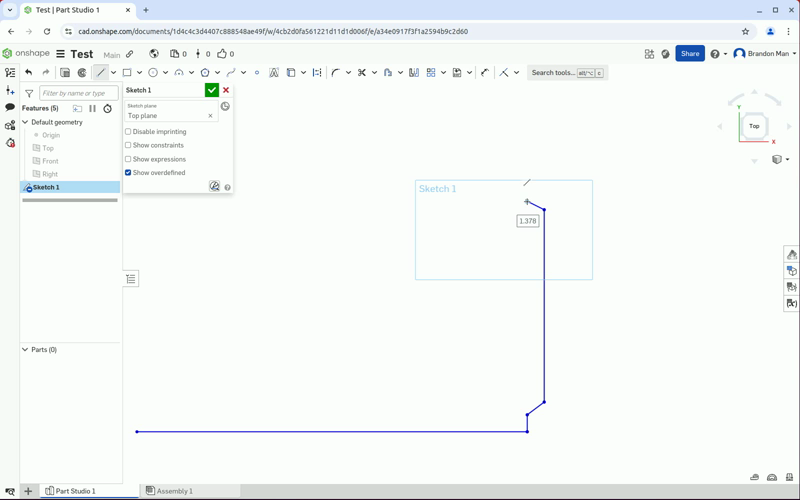
scroll(-6)
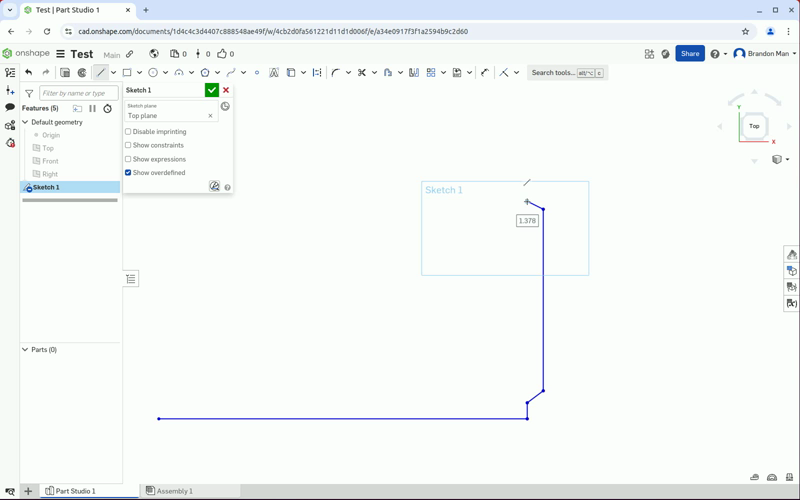
scroll(-6)
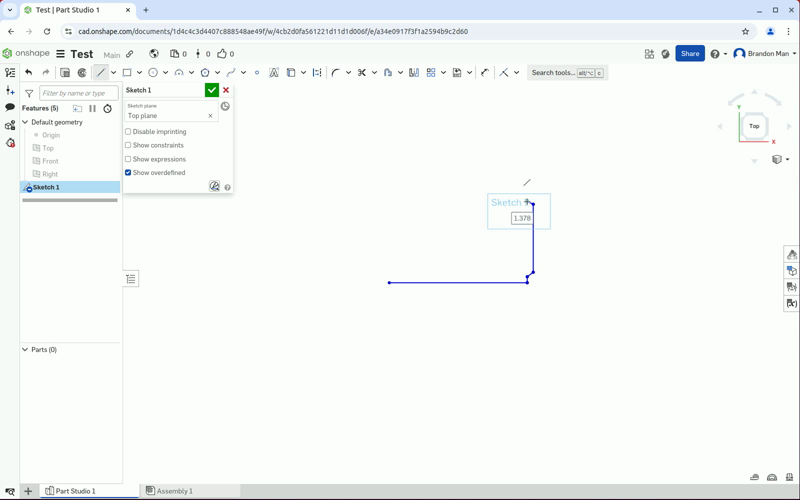
key_up(shift)
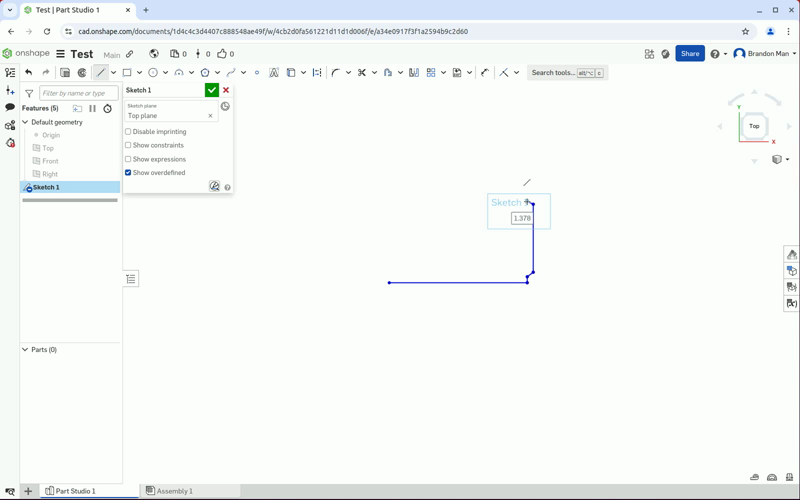
key_down(shift)
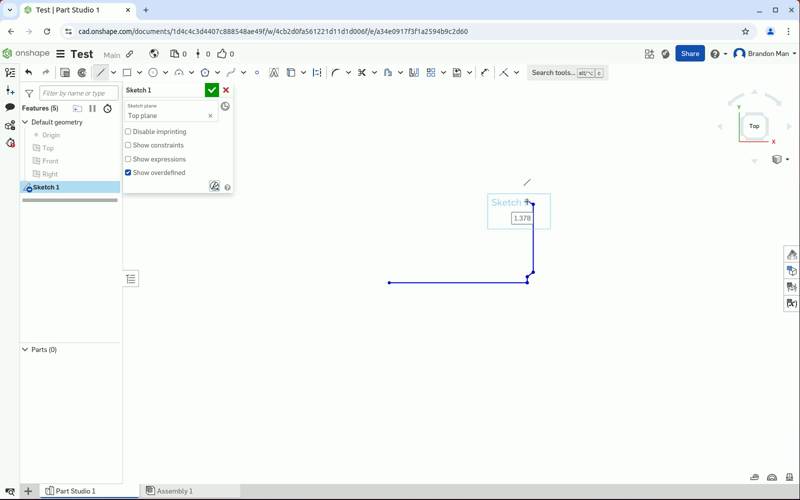
mouse_move(557, 201)
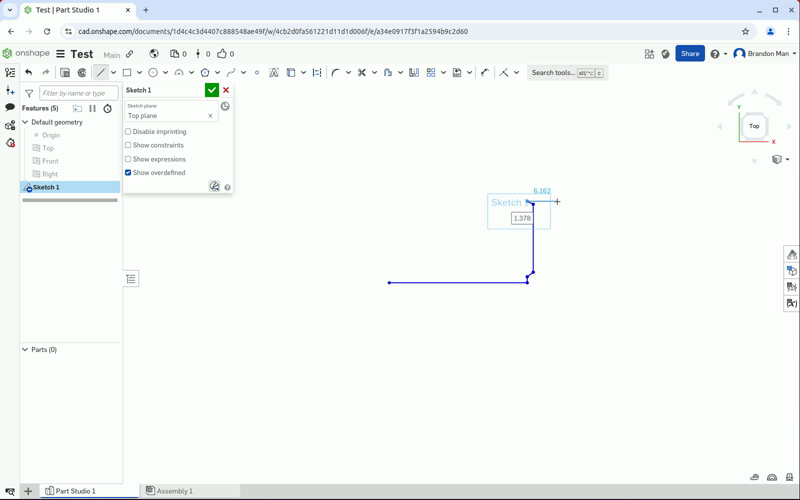
mouse_move(527, 174)
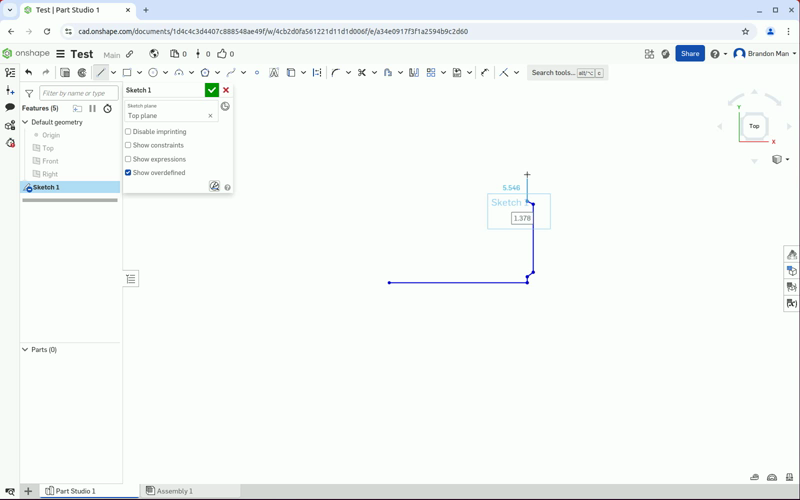
click(527, 174)
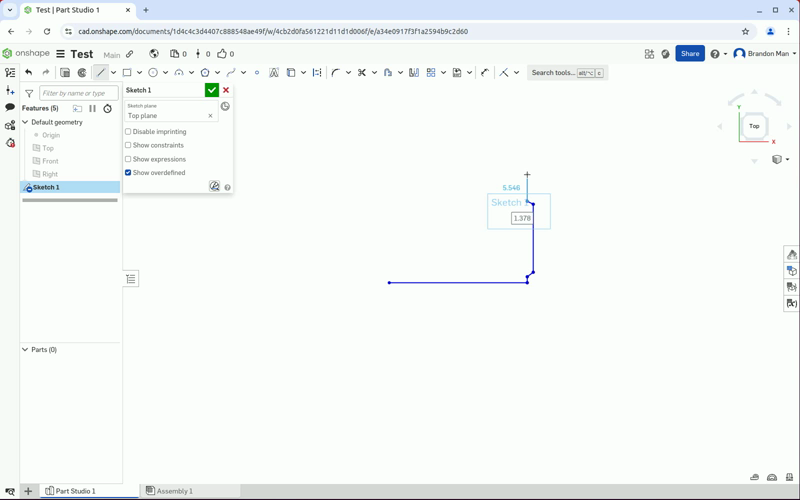
key_up(shift)
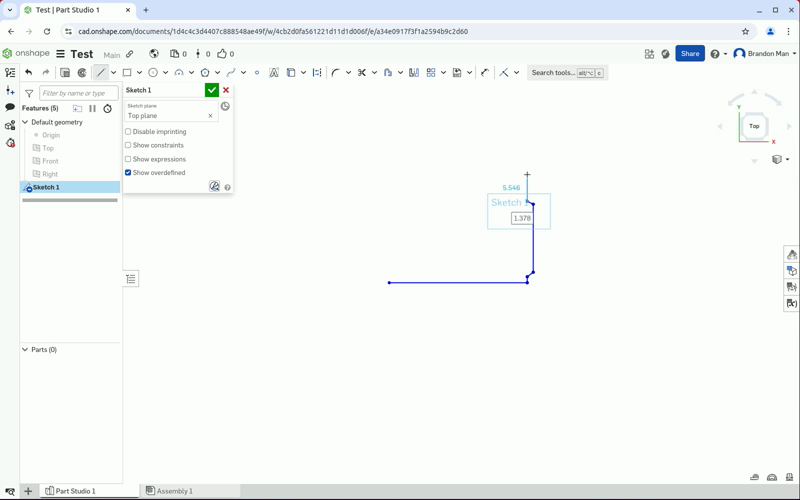
key_down(shift)
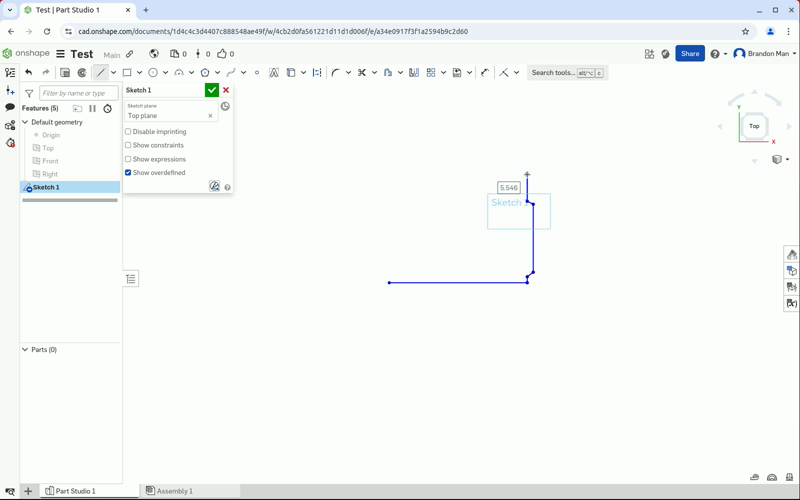
mouse_move(557, 174)
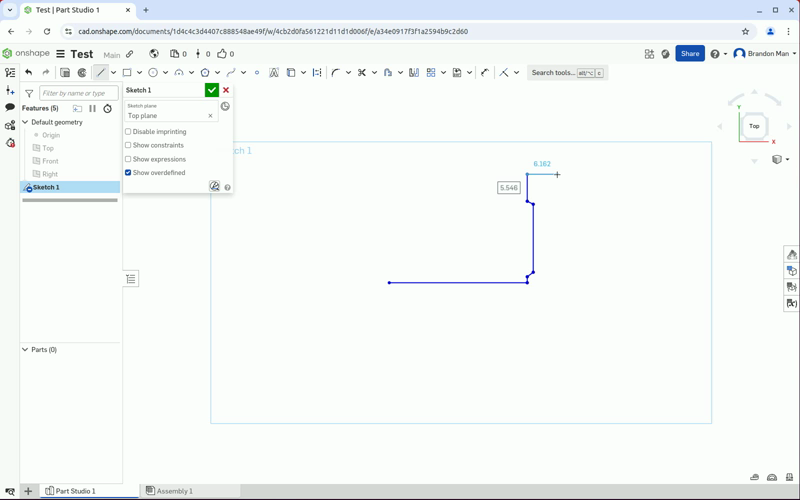
mouse_move(524, 170)
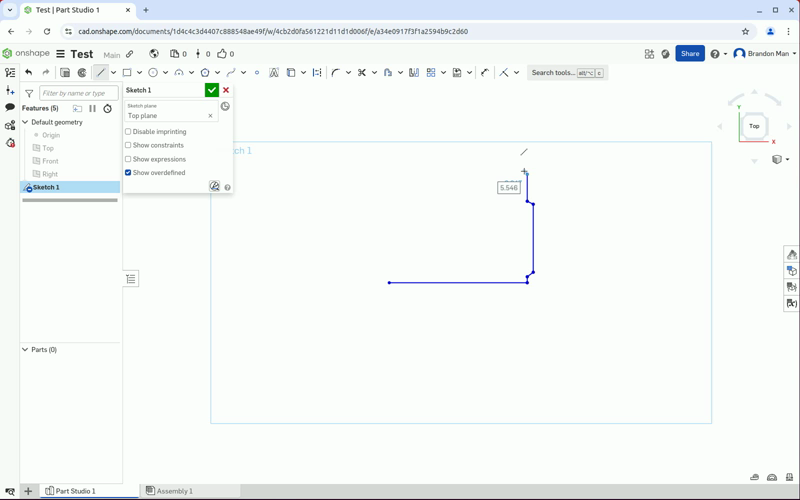
scroll(6)
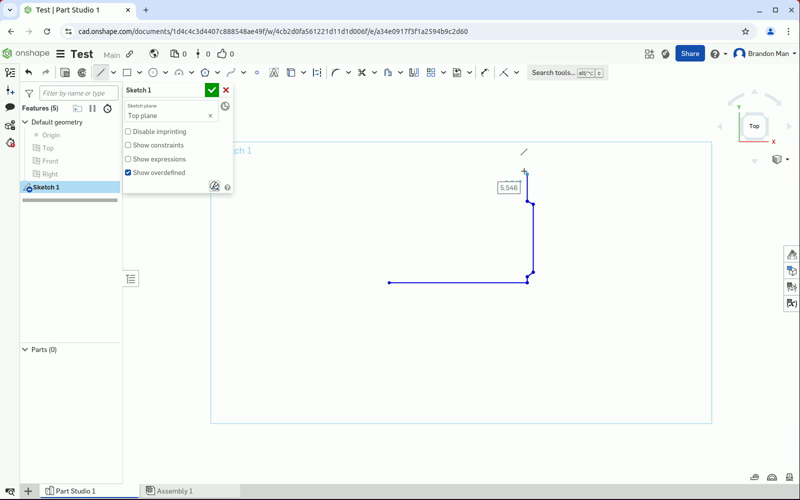
scroll(6)
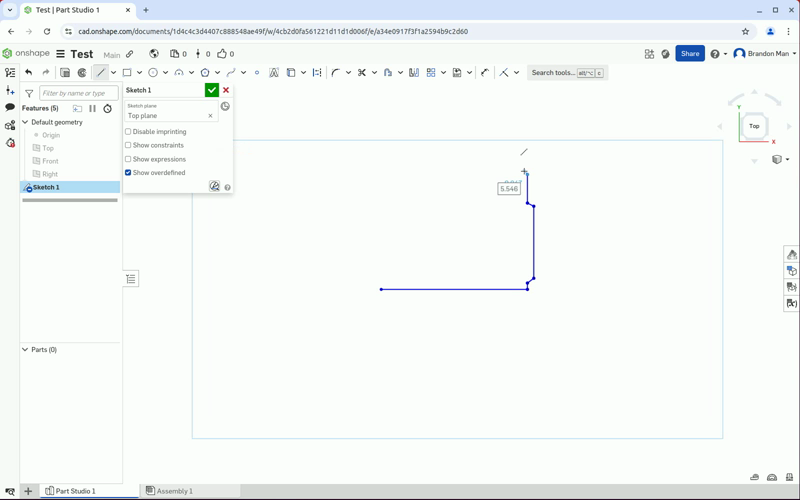
scroll(6)
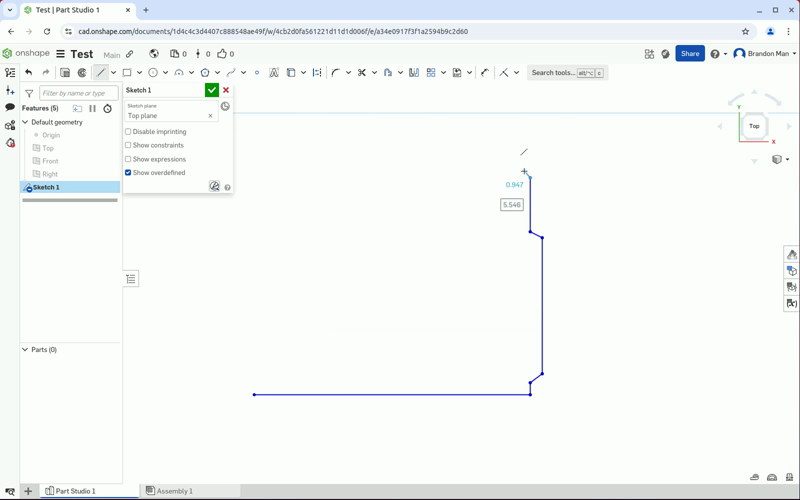
scroll(6)
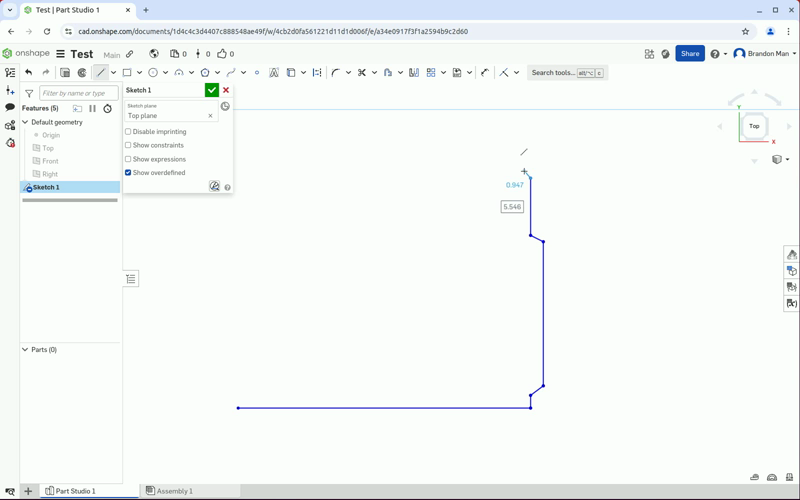
scroll(6)
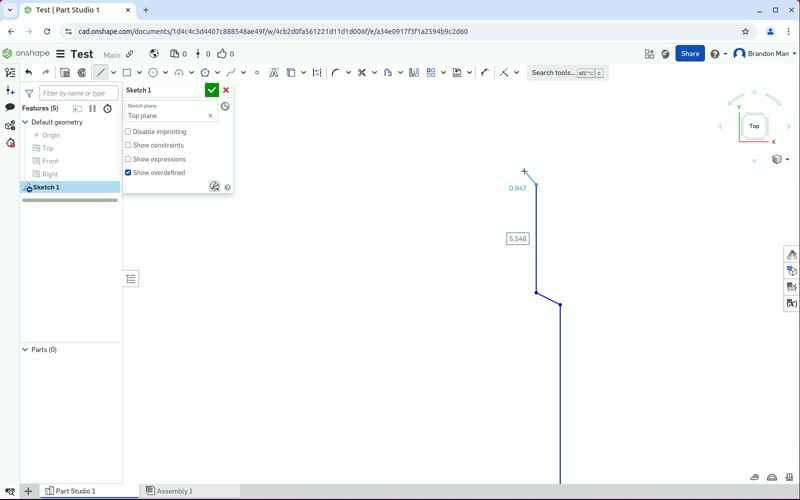
scroll(6)
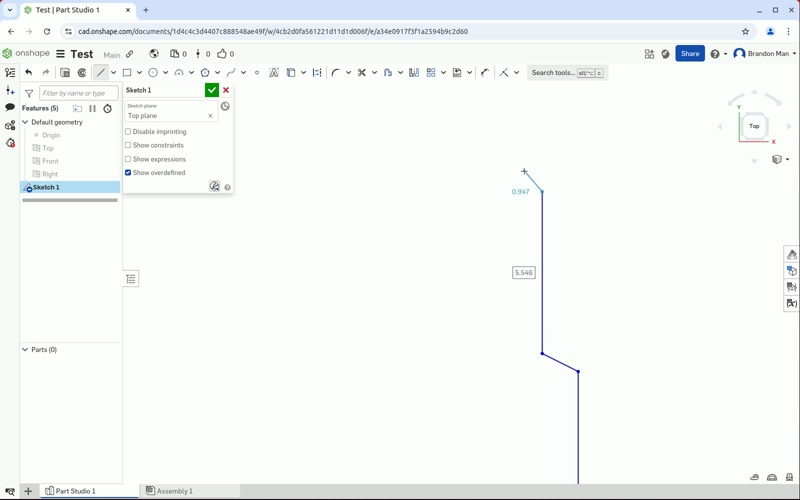
scroll(6)
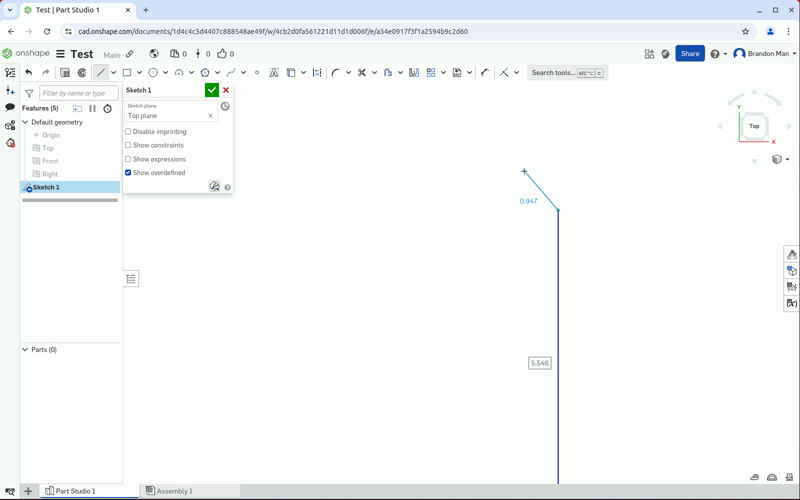
click(524, 170)
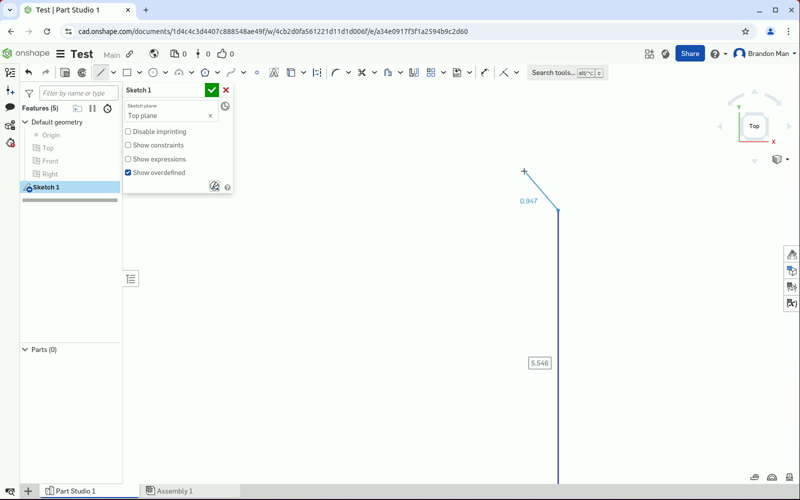
scroll(-6)
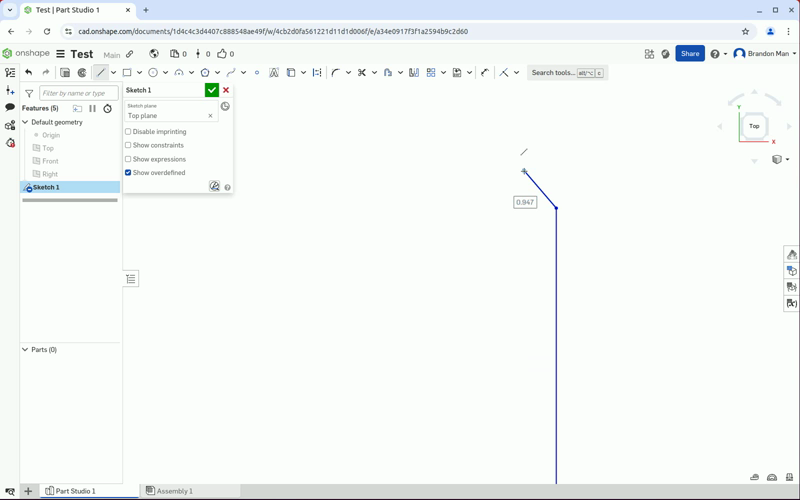
scroll(-6)
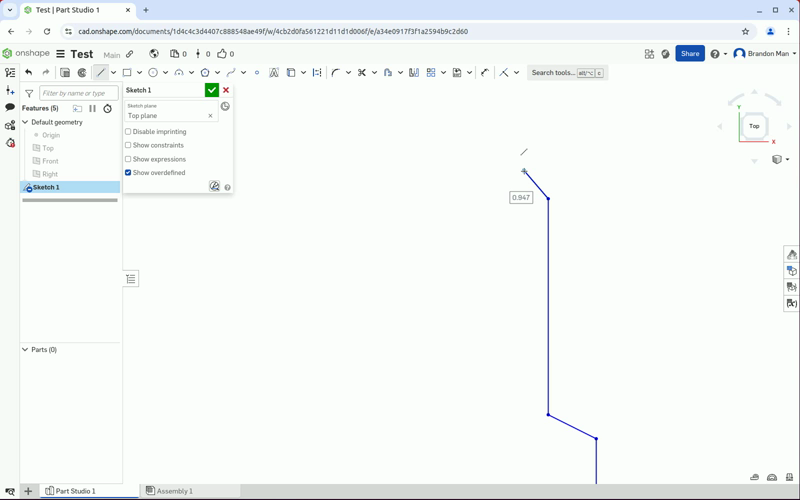
scroll(-6)
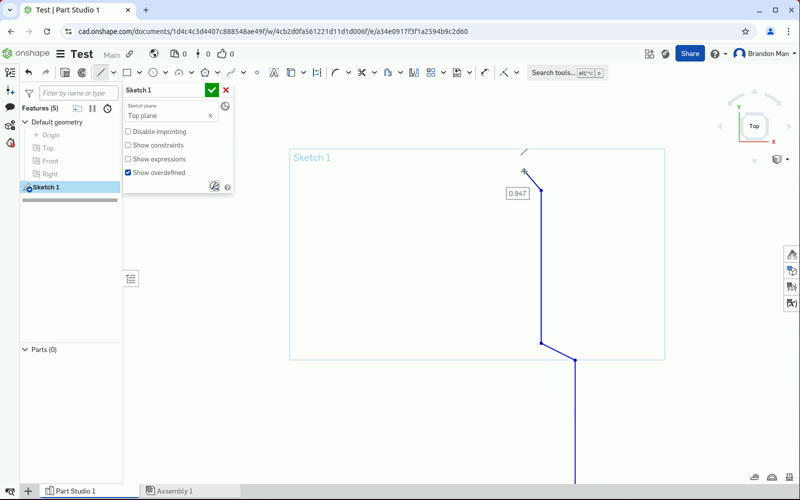
scroll(-6)
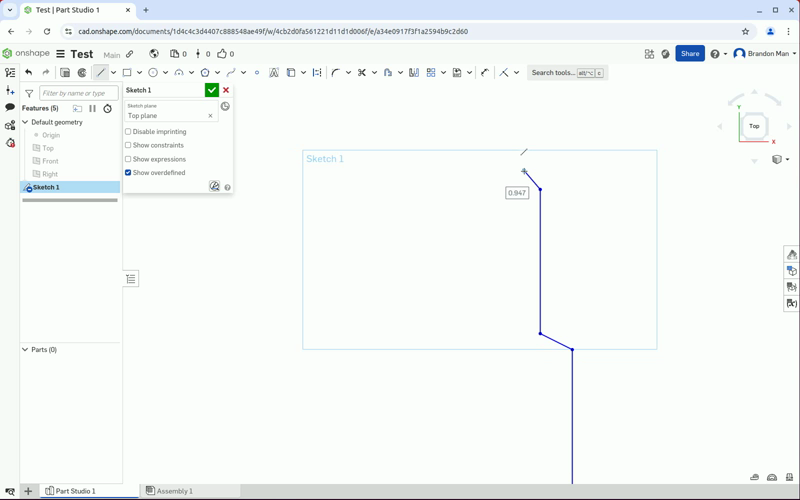
scroll(-6)
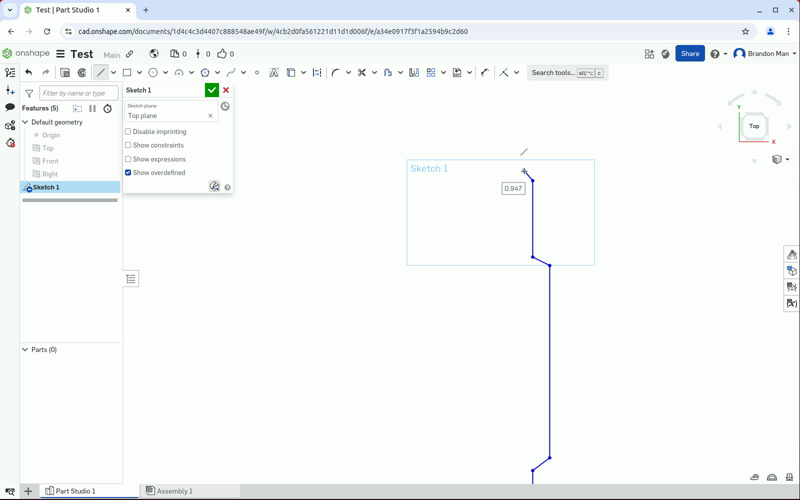
scroll(-6)
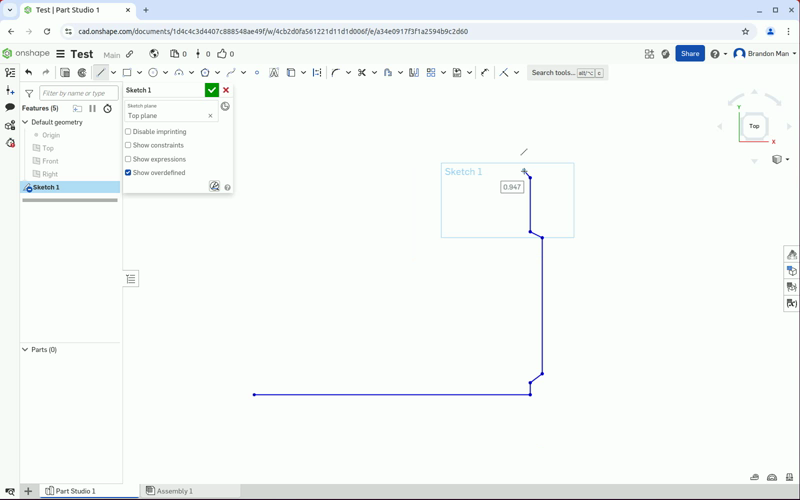
scroll(-6)
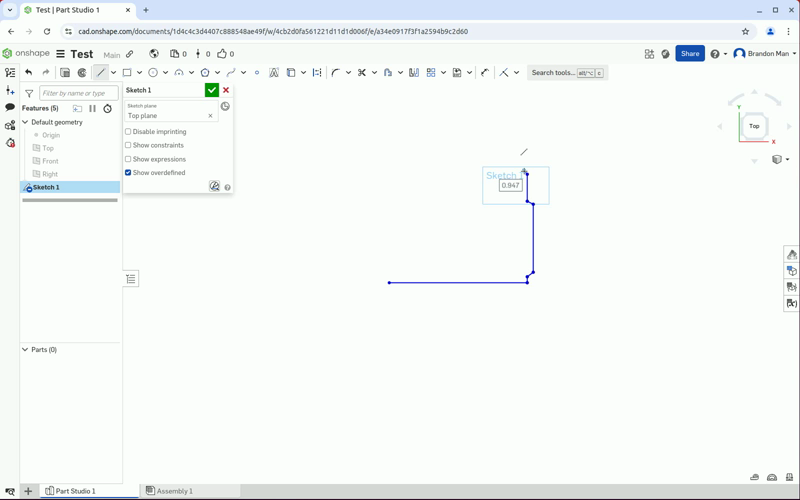
key_up(shift)
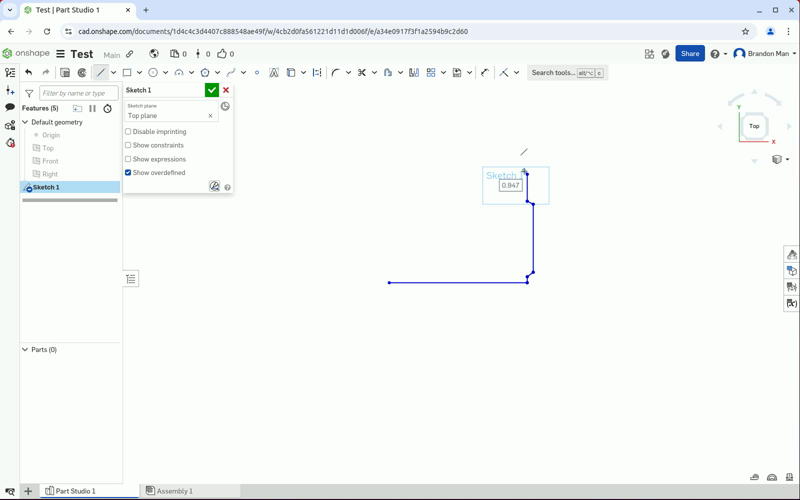
key_down(shift)
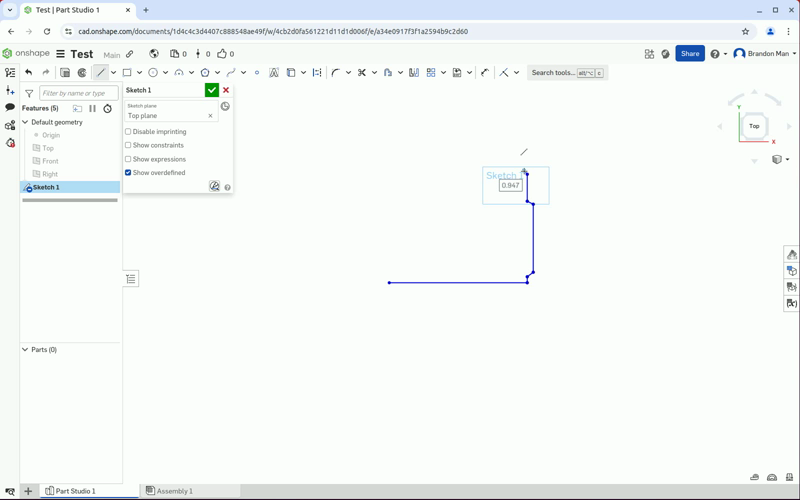
mouse_move(389, 170)
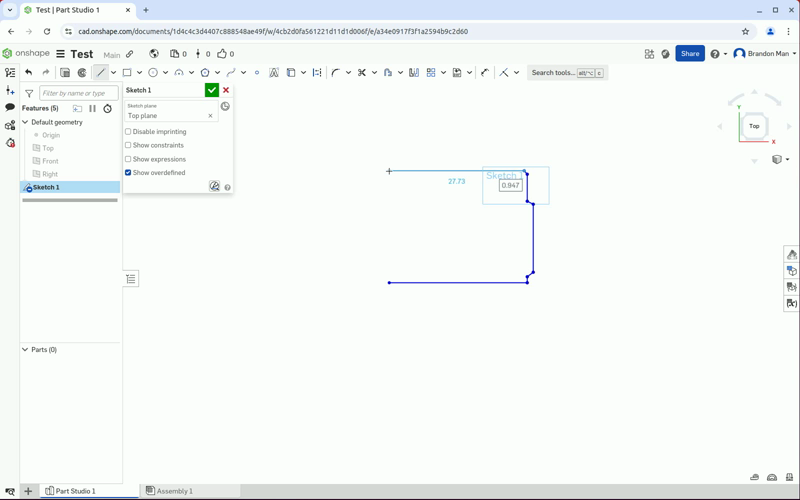
click(389, 170)
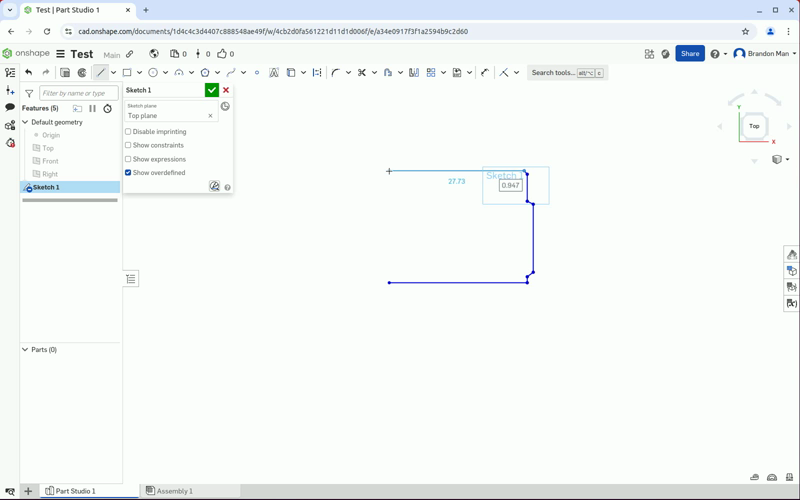
key_up(shift)
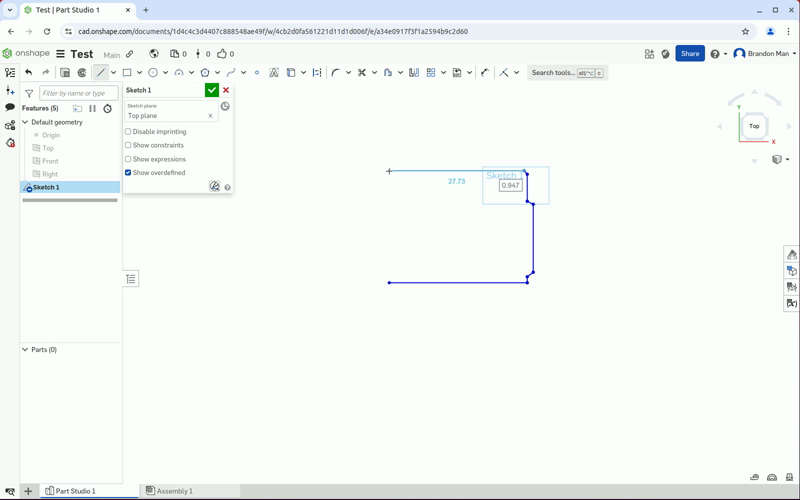
key_down(shift)
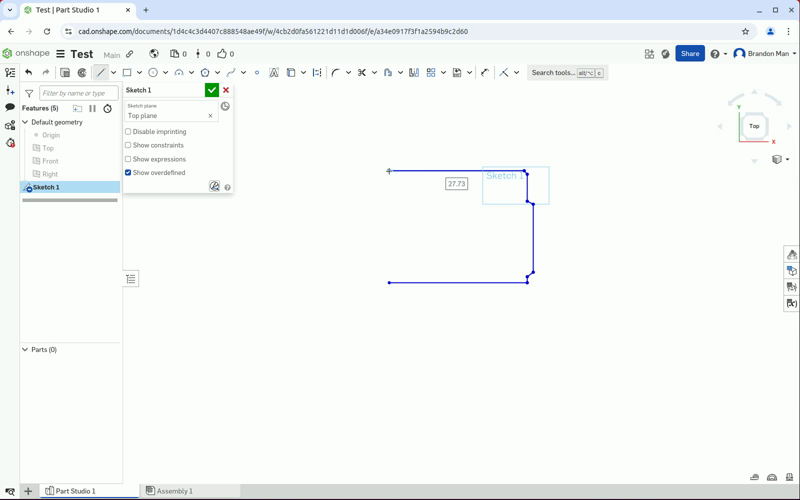
mouse_move(389, 282)
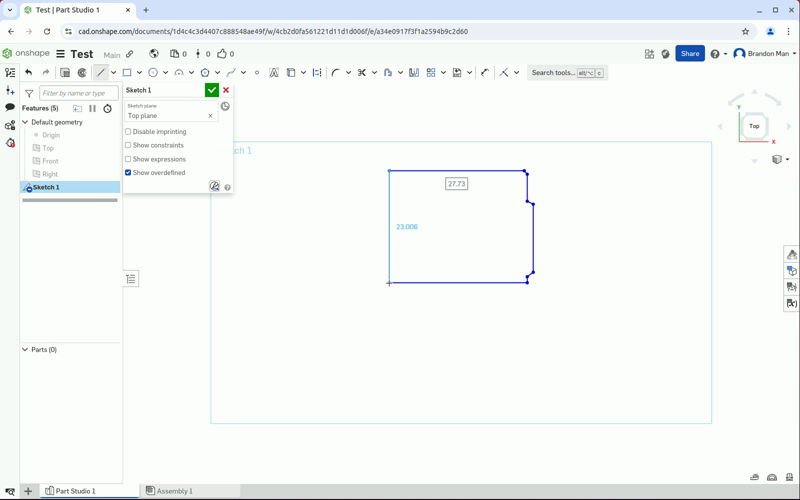
key_up(shift)
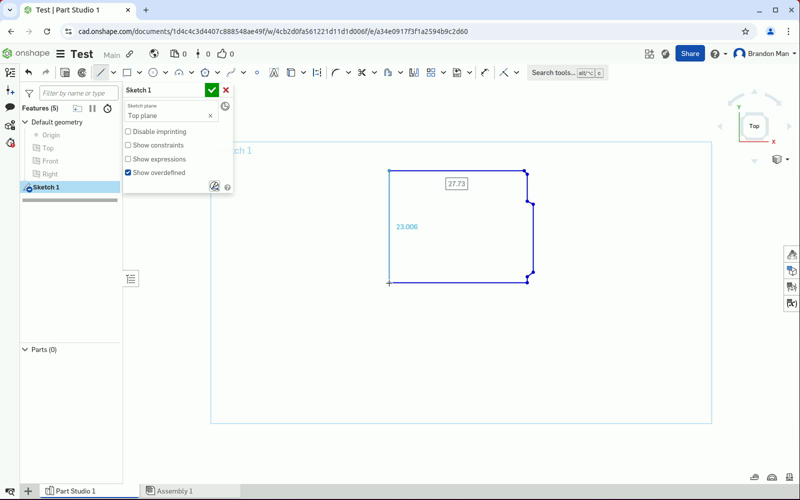
click(389, 282)
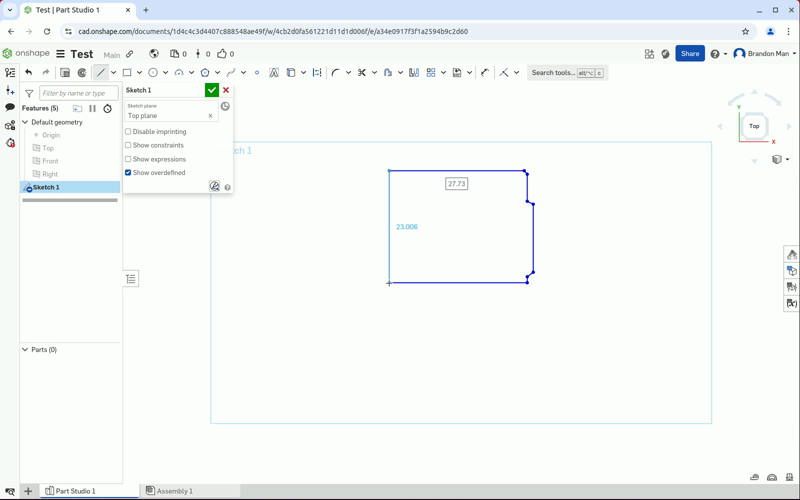
key(esc)
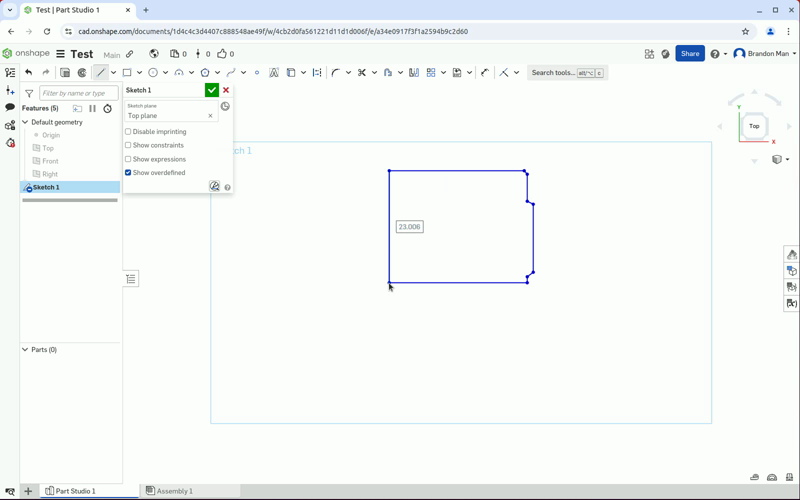
key(c)
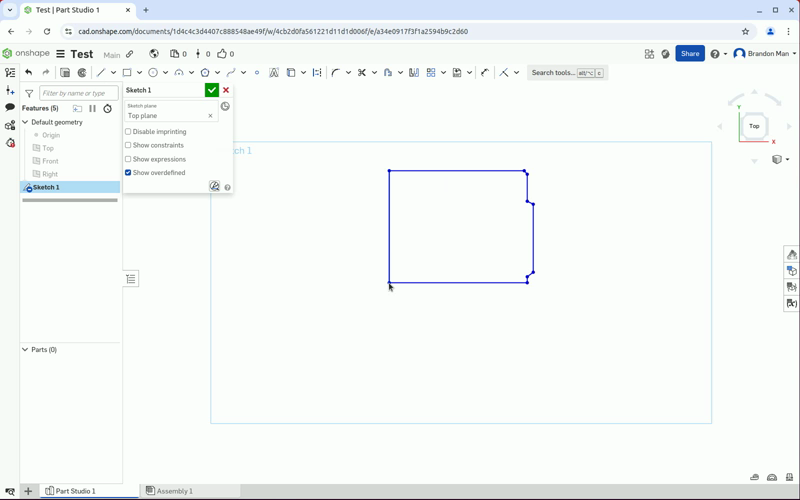
key_down(shift)
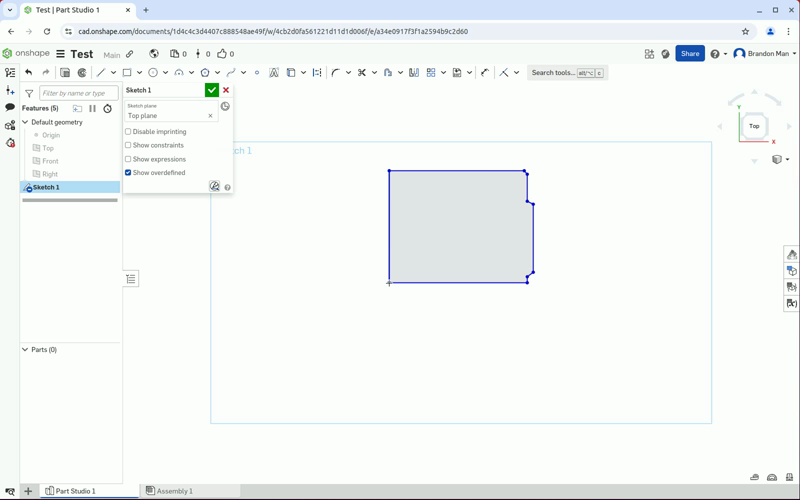
mouse_move(417, 276)
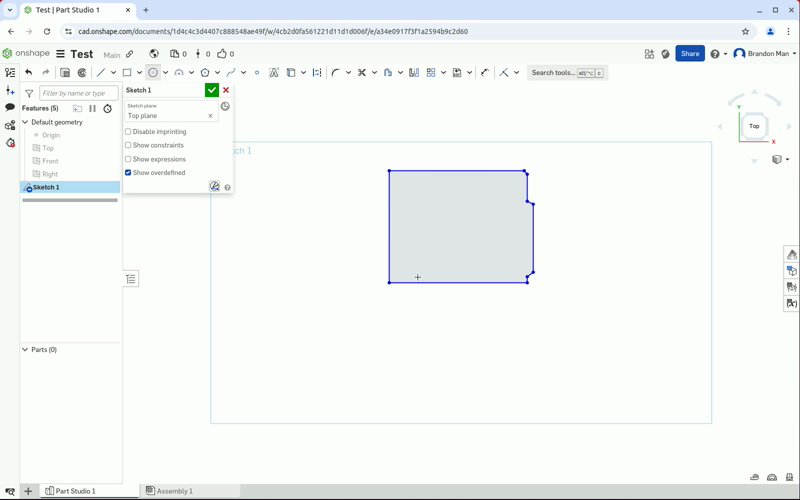
click(417, 276)
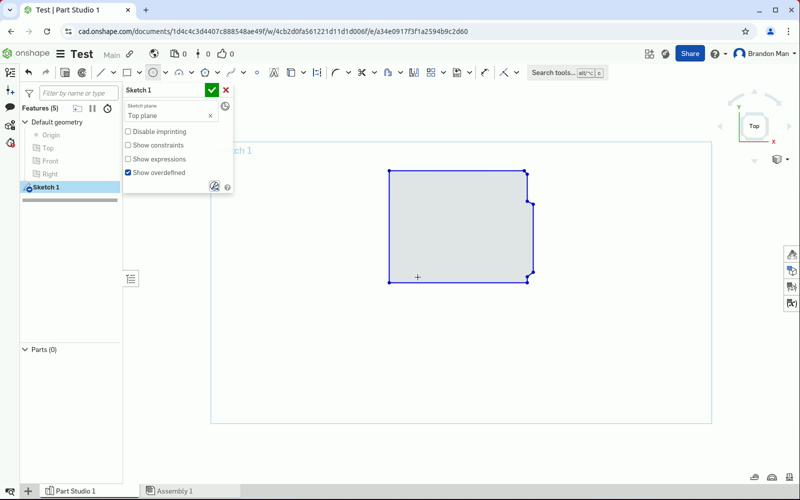
key_up(shift)
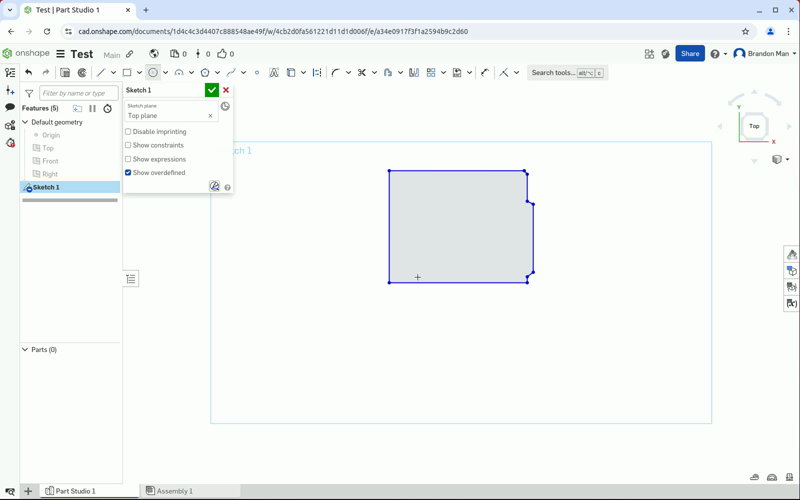
mouse_move(420, 276)
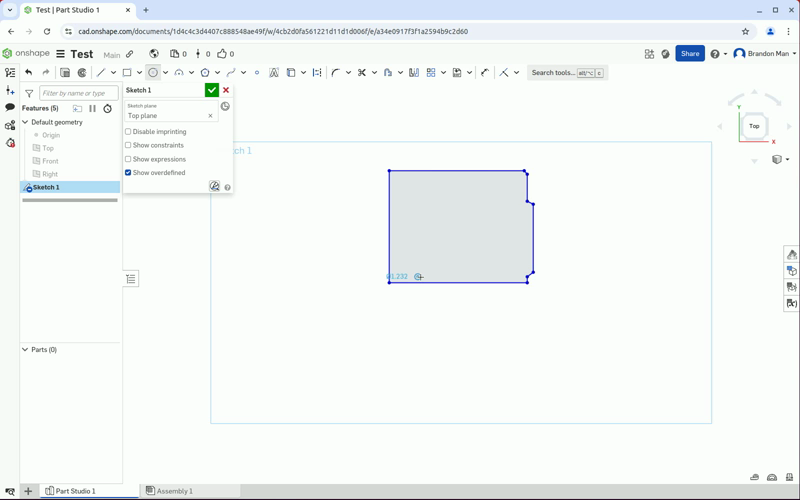
click(420, 276)
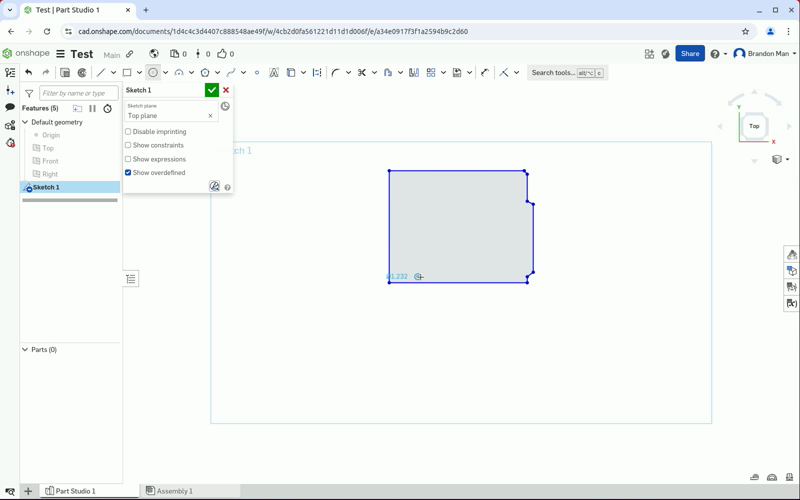
key(esc)
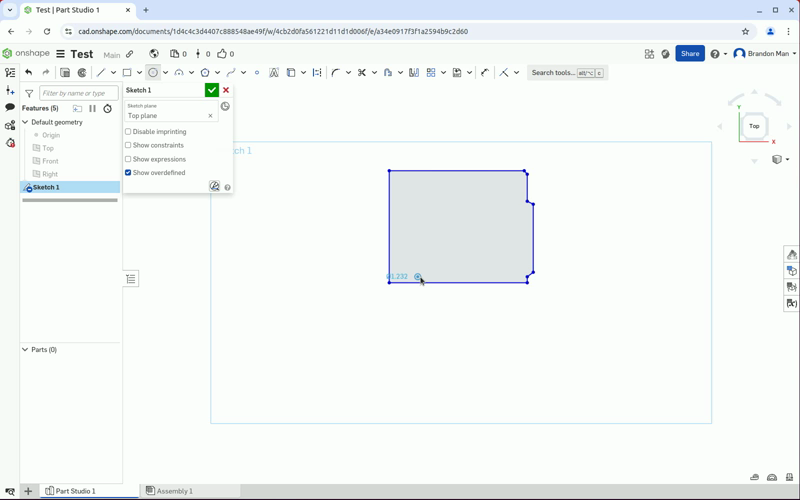
key(c)
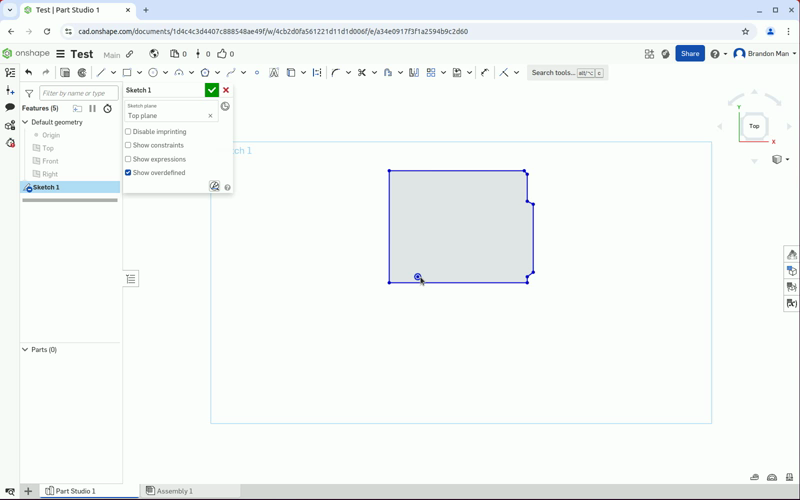
key_down(shift)
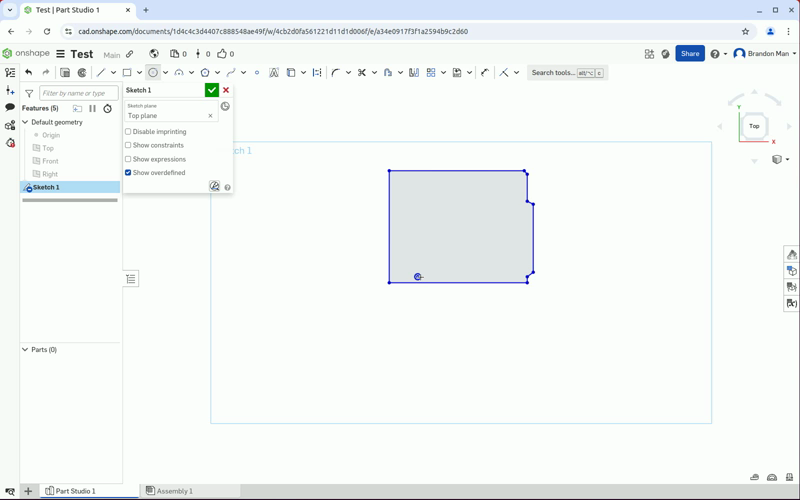
mouse_move(420, 177)
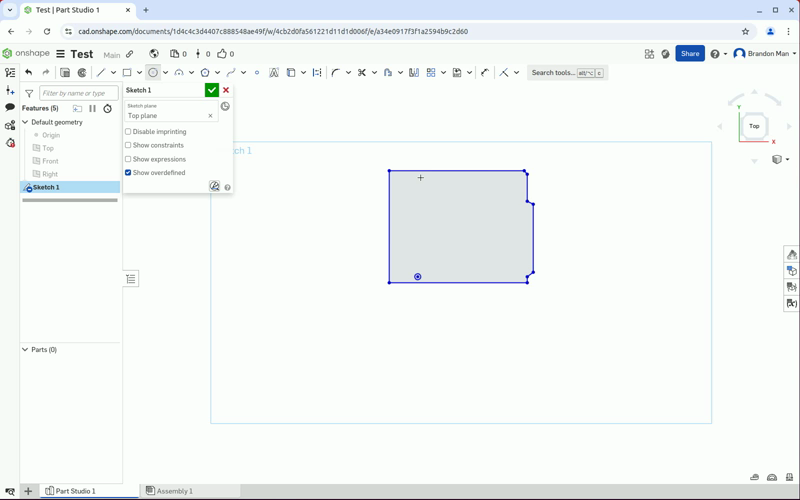
click(420, 177)
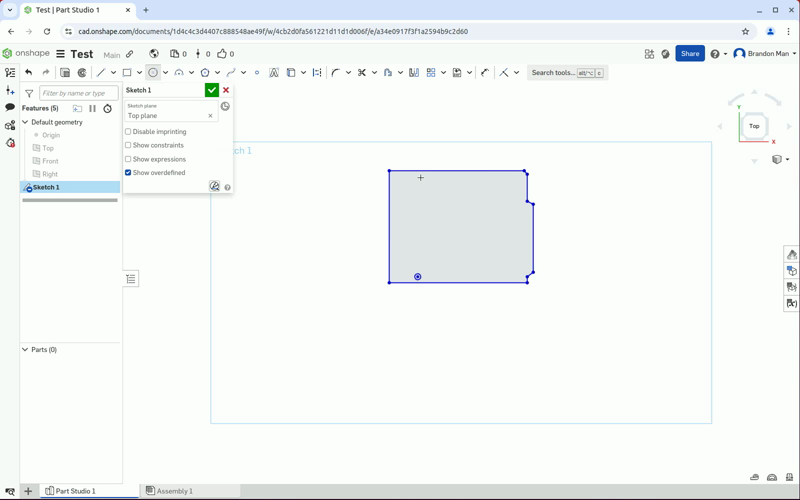
key_up(shift)
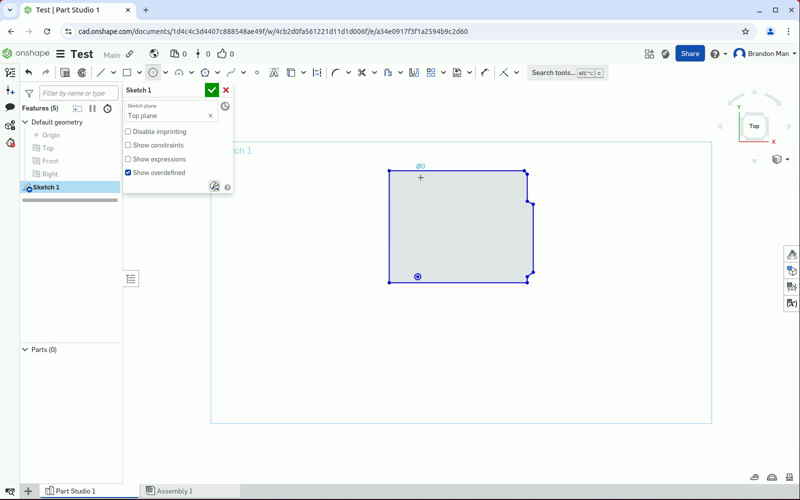
mouse_move(423, 177)
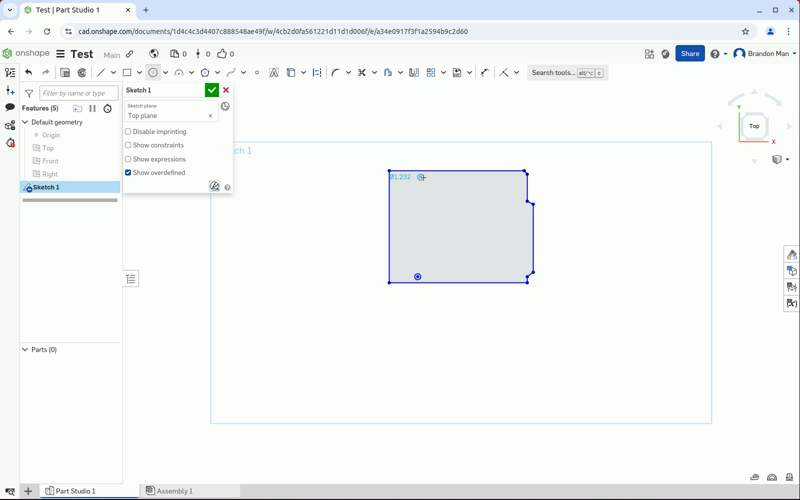
click(423, 177)
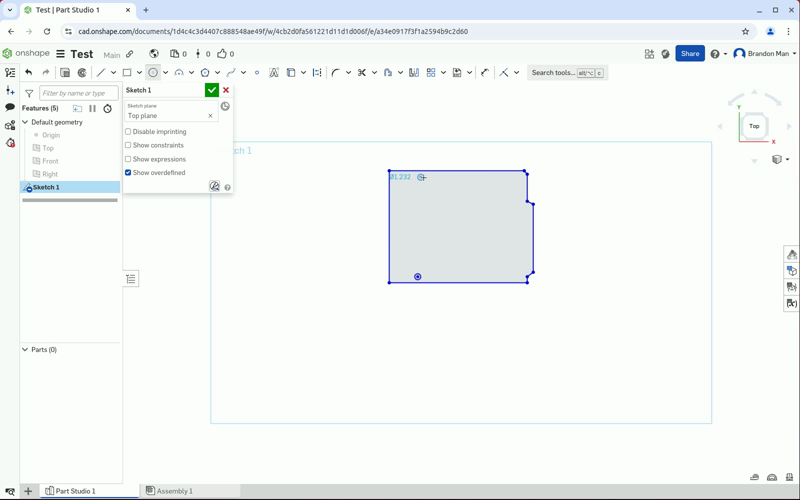
key(esc)
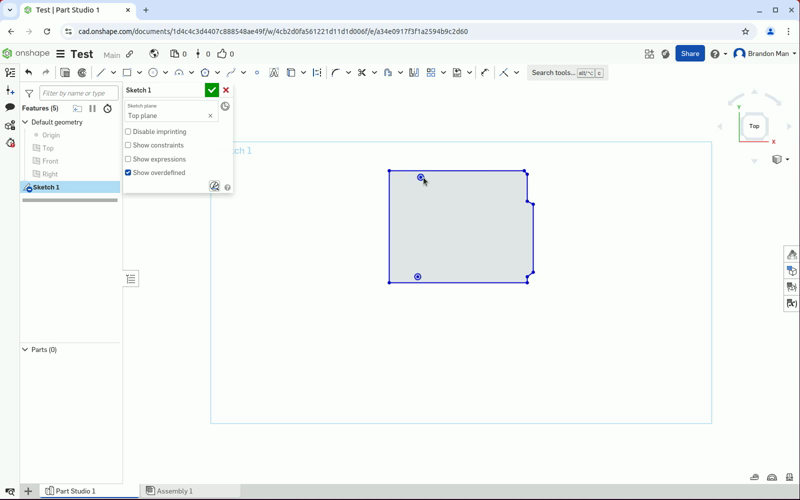
key(c)
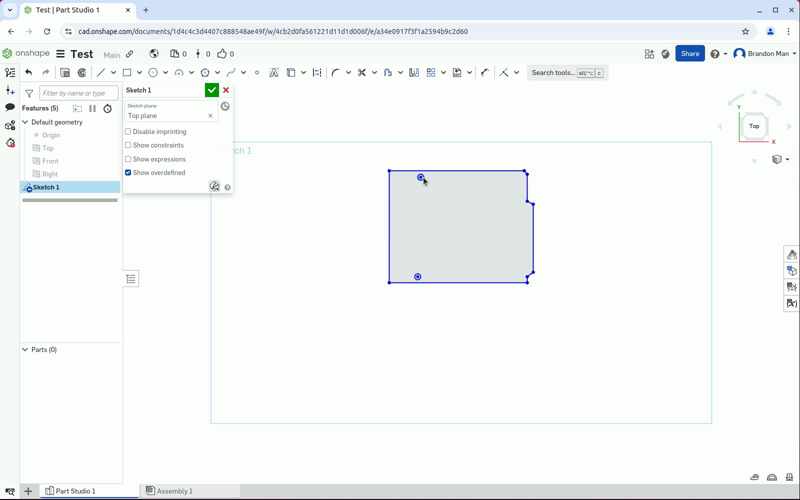
key_down(shift)
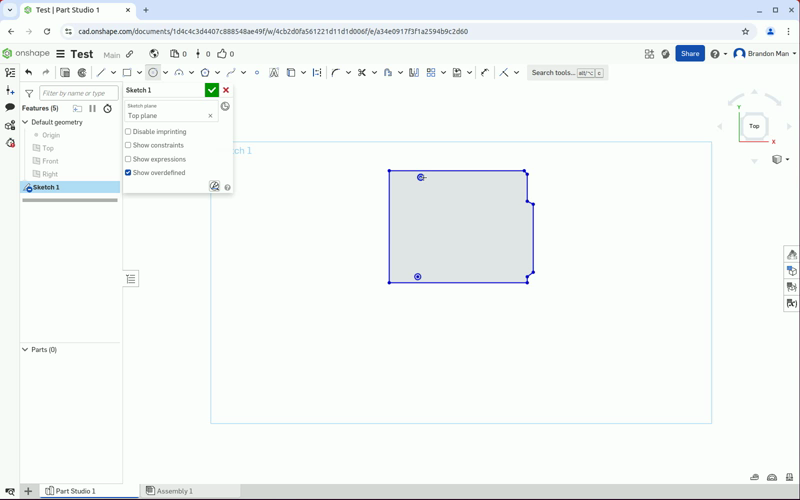
mouse_move(527, 266)
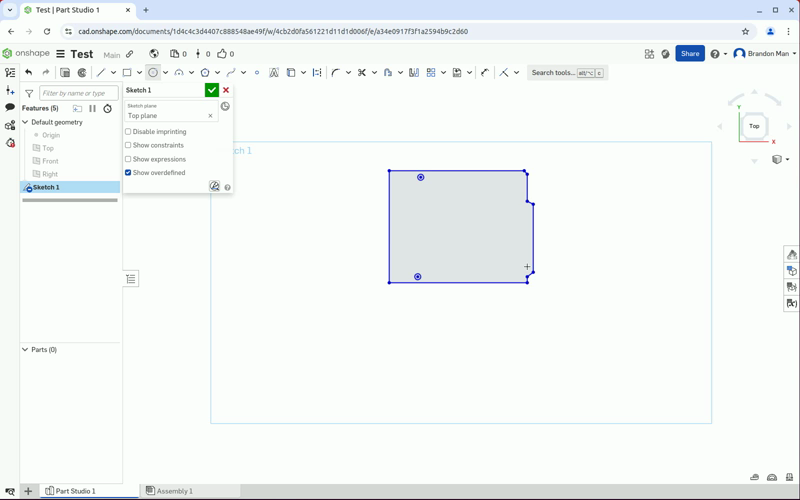
click(527, 266)
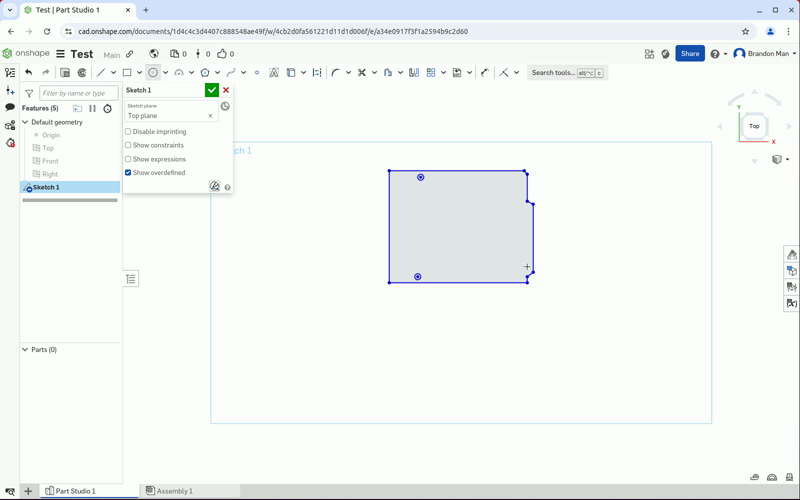
key_up(shift)
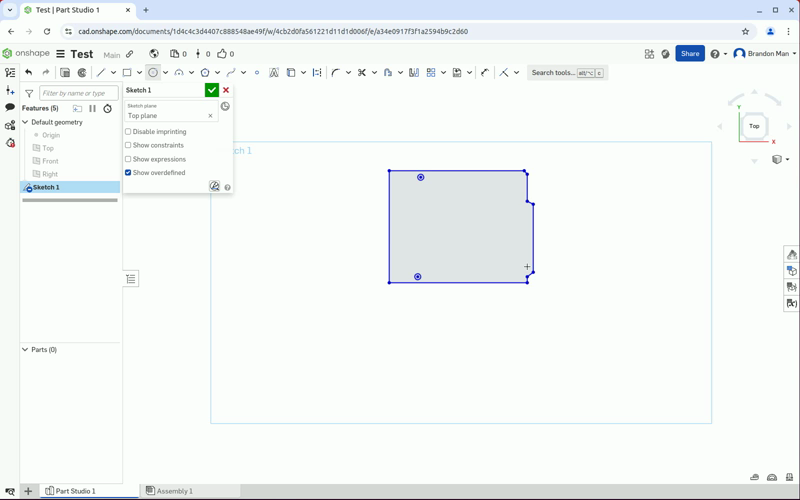
mouse_move(530, 266)
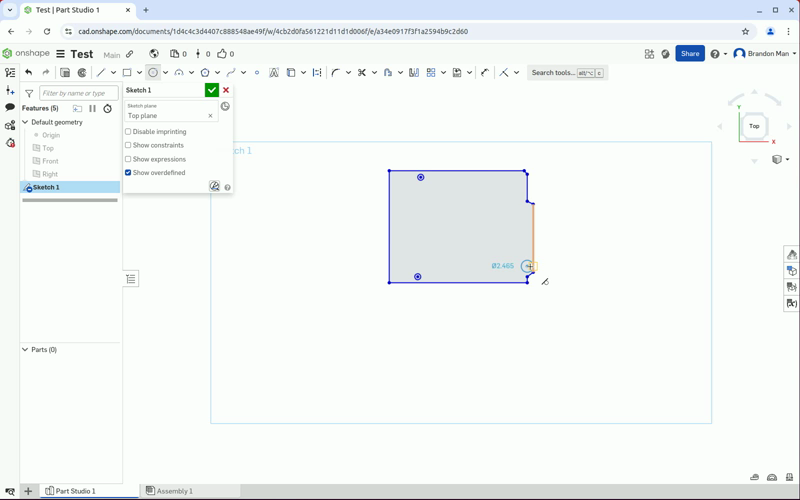
click(530, 266)
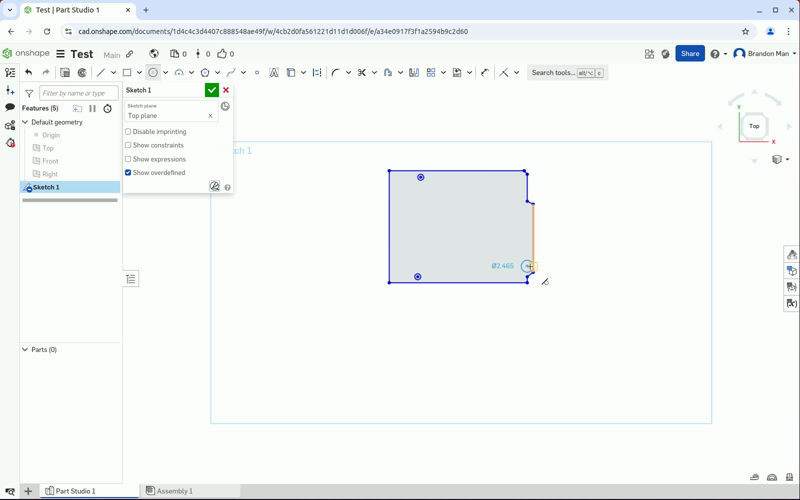
key(esc)
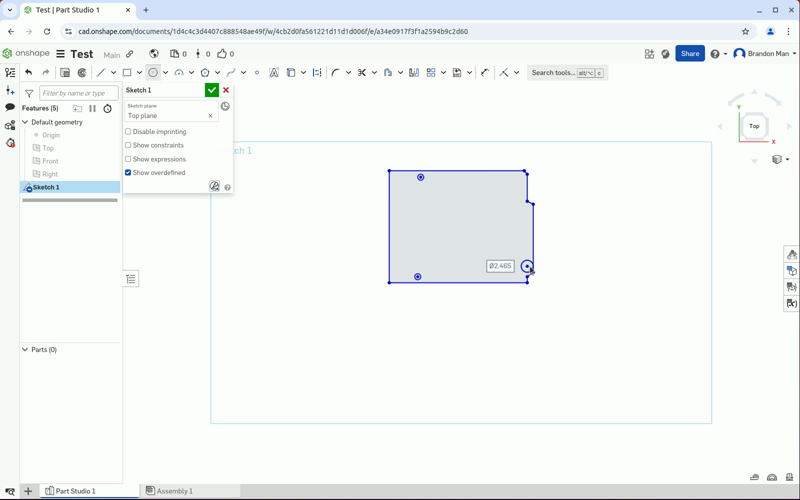
key(c)
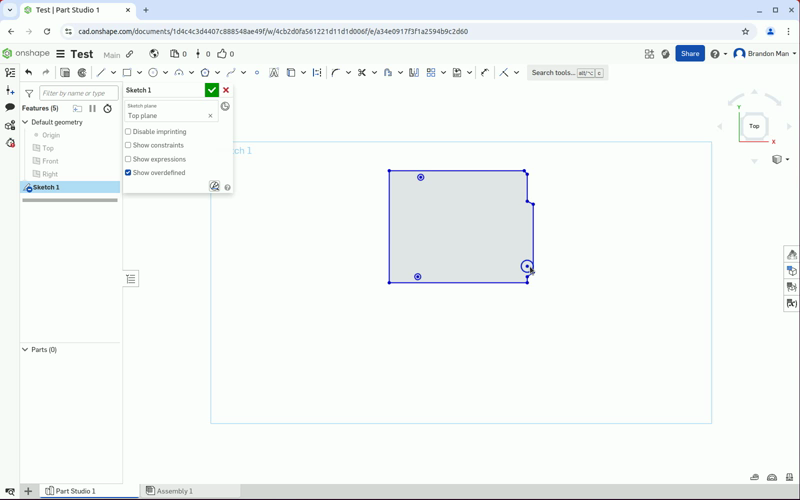
key_down(shift)
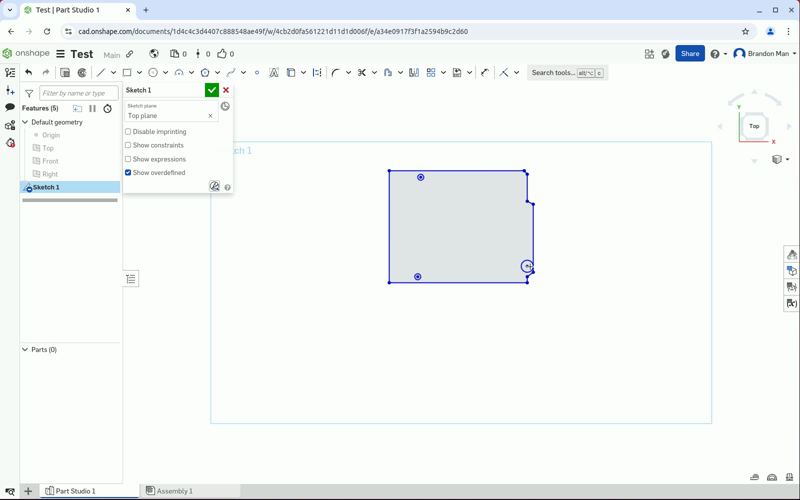
mouse_move(527, 208)
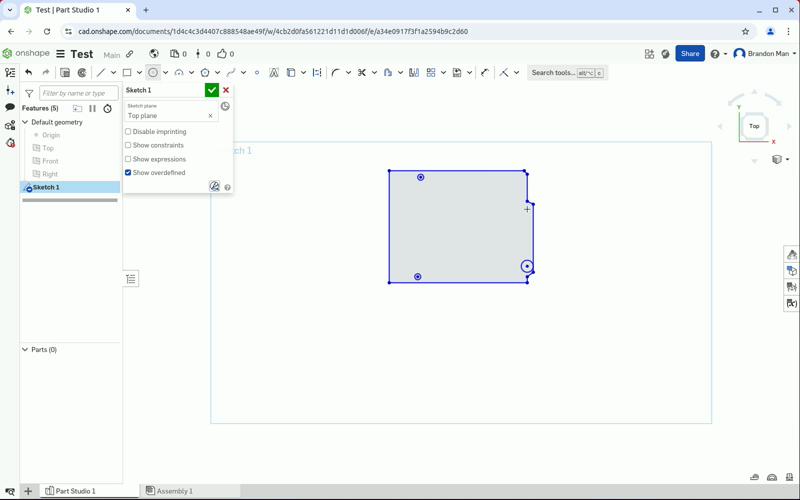
click(527, 208)
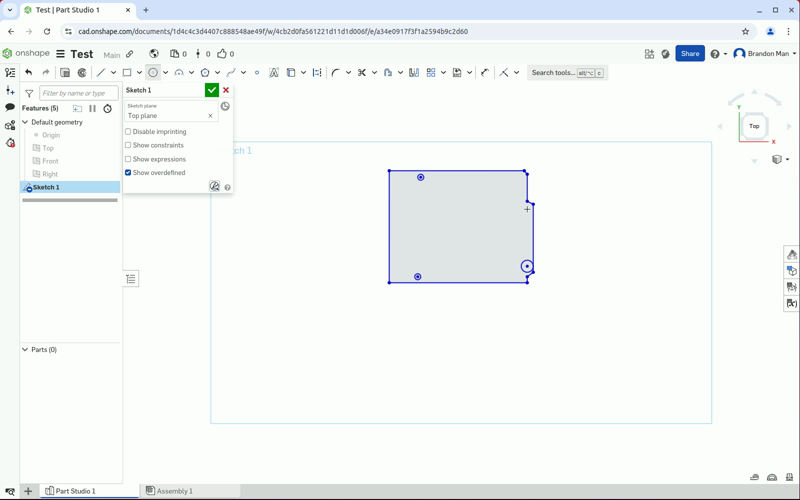
key_up(shift)
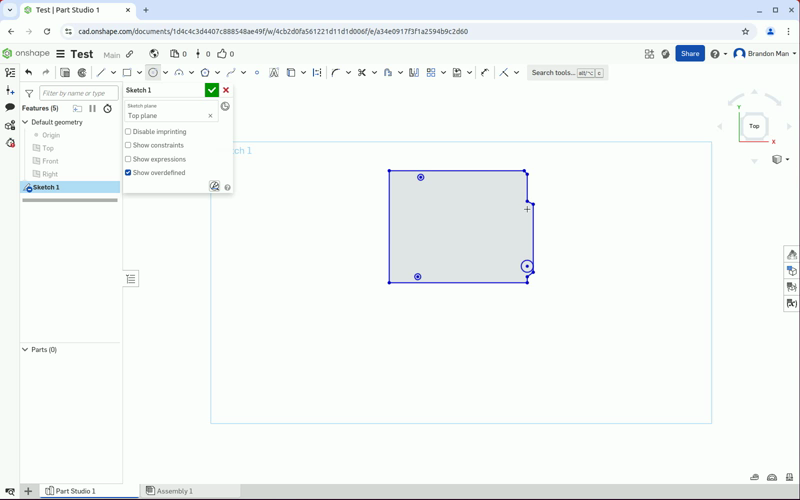
mouse_move(530, 208)
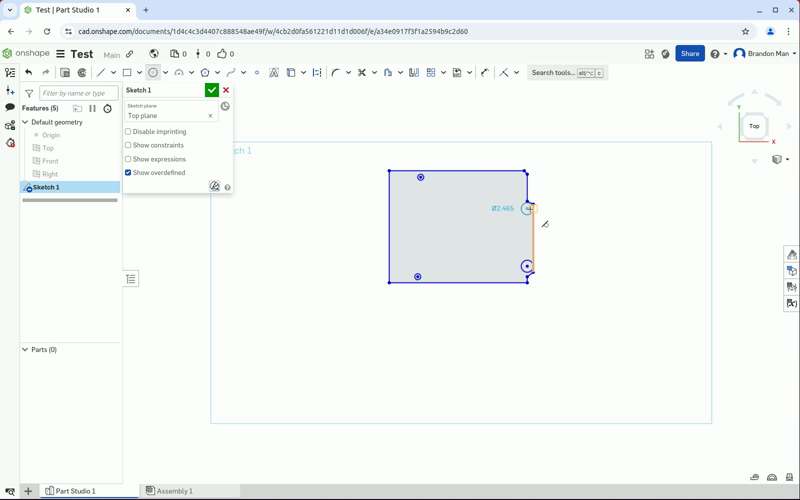
click(530, 208)
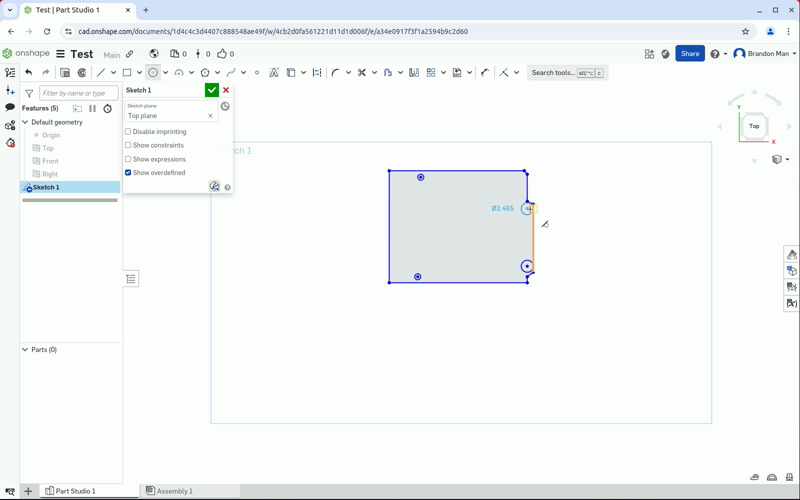
key(esc)
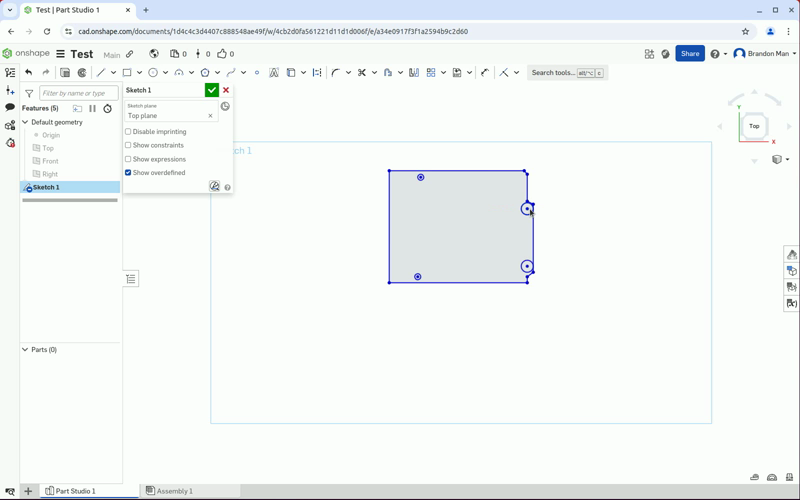
mouse_move(439, 270)
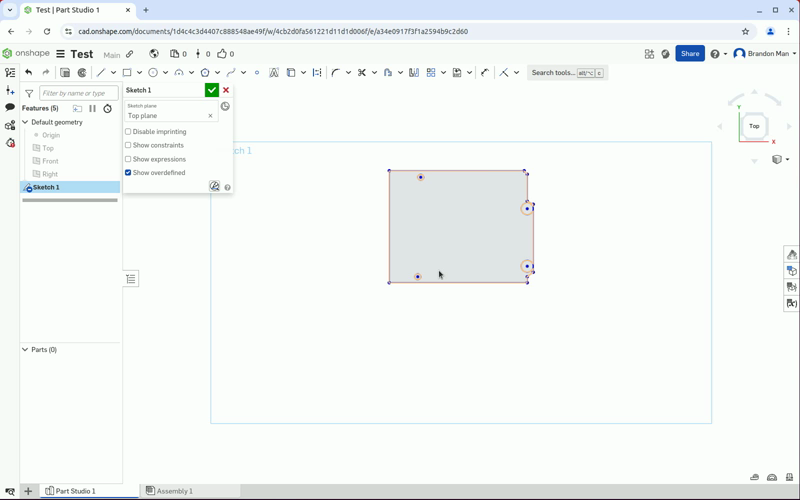
click(439, 270)
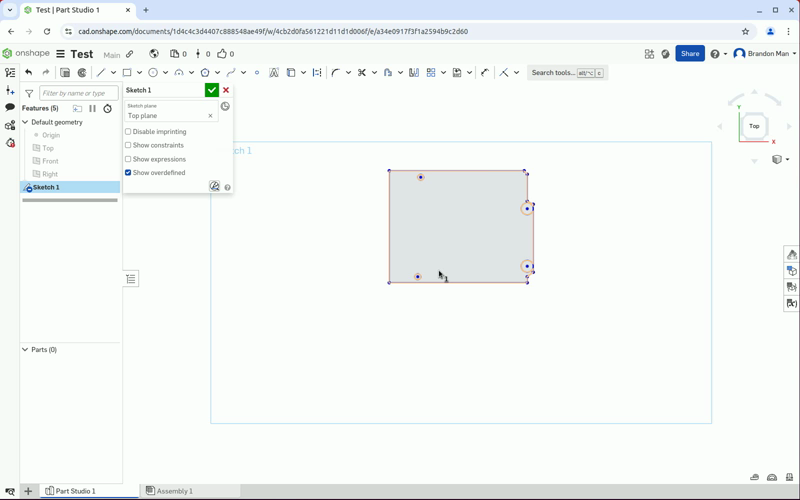
mouse_move(73, 352)
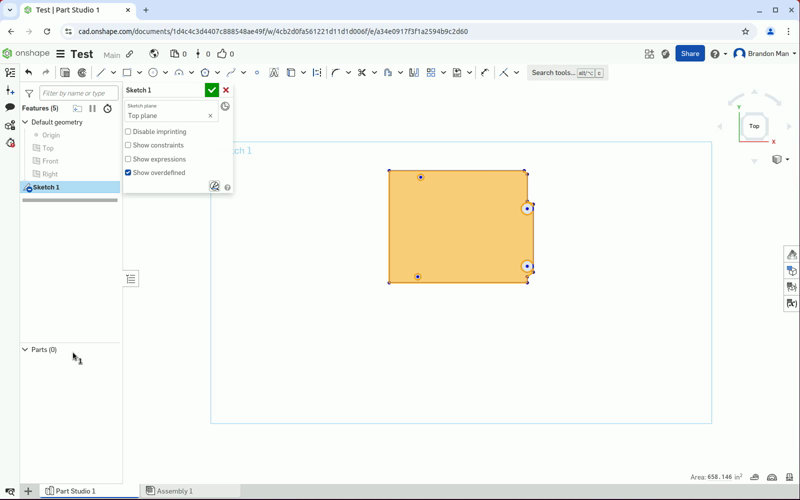
key(shift+y)
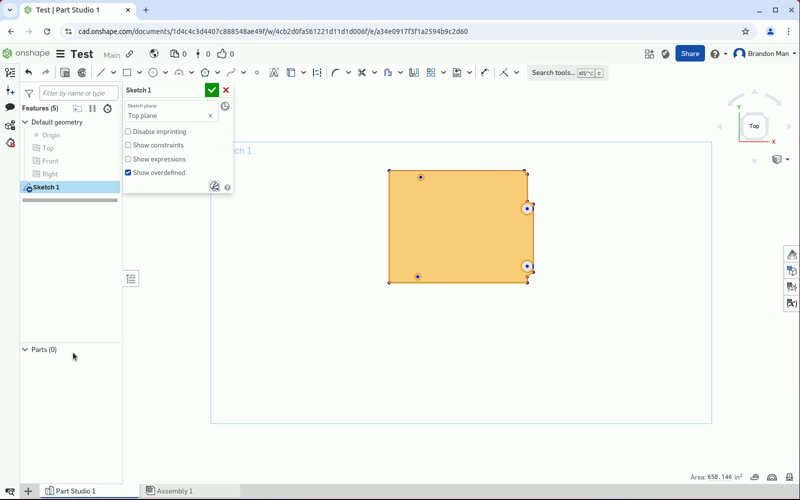
key(shift+e)
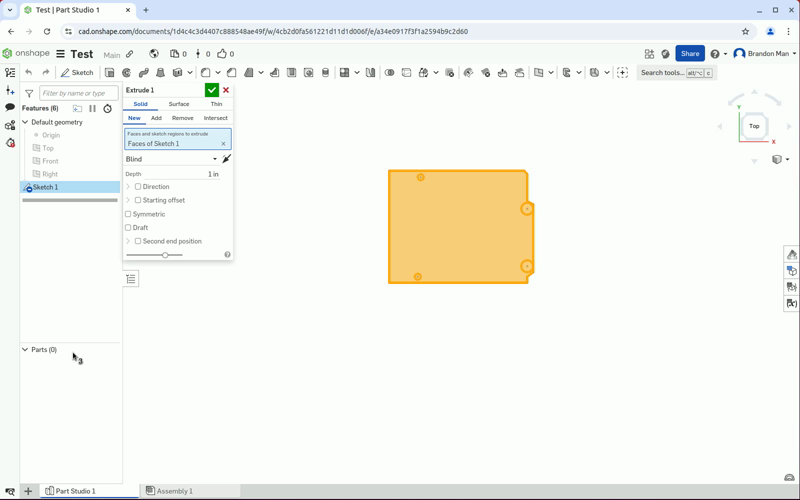
mouse_move(143, 106)
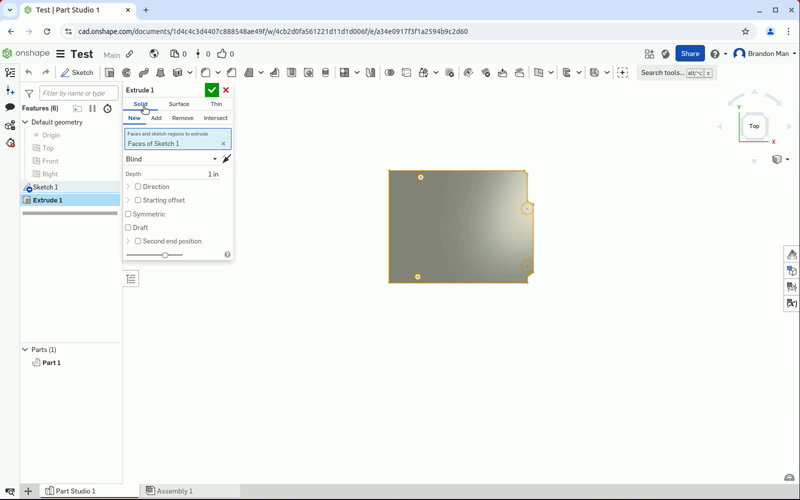
click(143, 106)
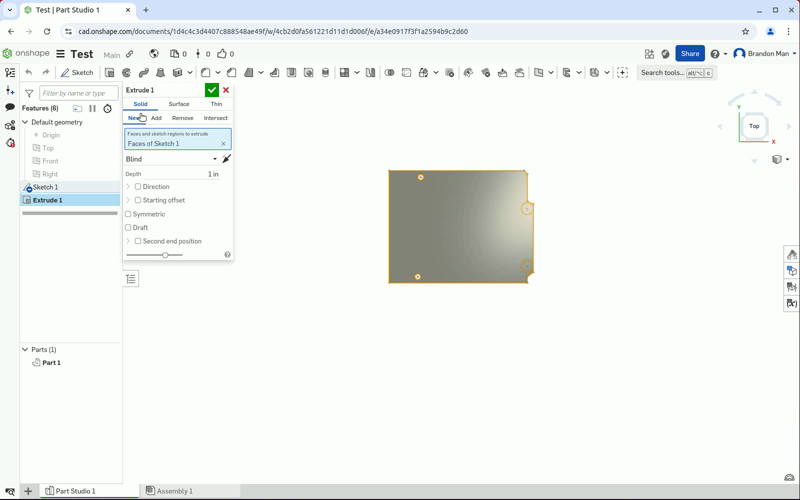
mouse_move(137, 120)
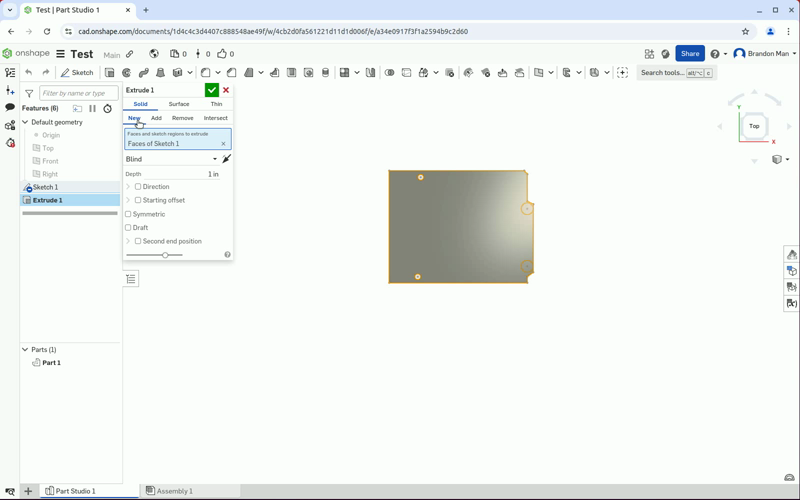
click(137, 120)
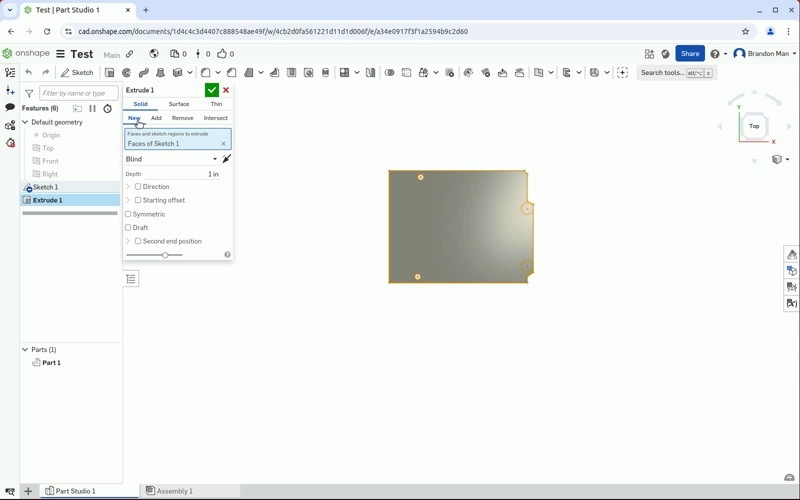
key(tab, 4)
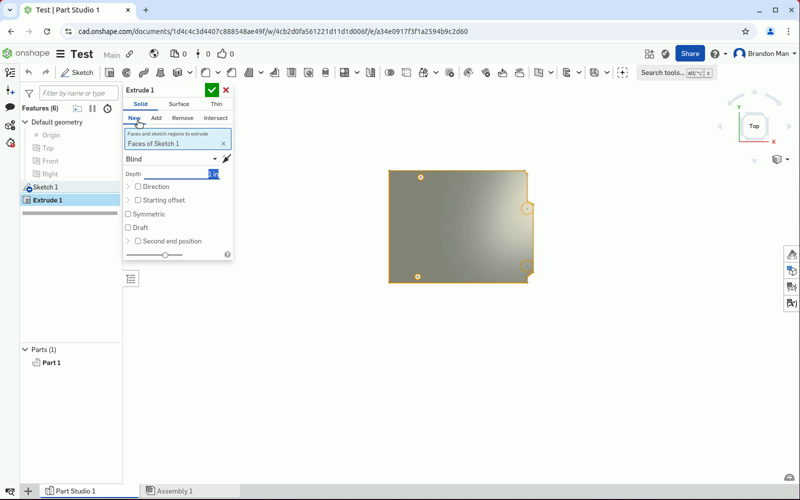
text(0.722)
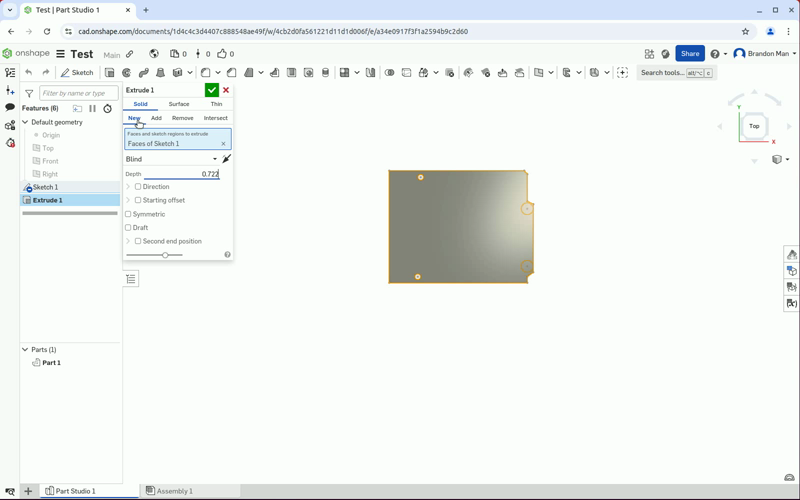
key(enter)
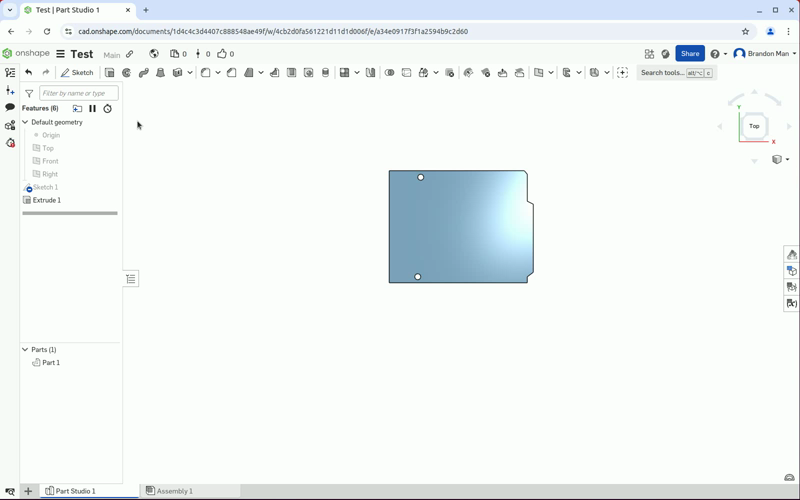
key(shift+h)
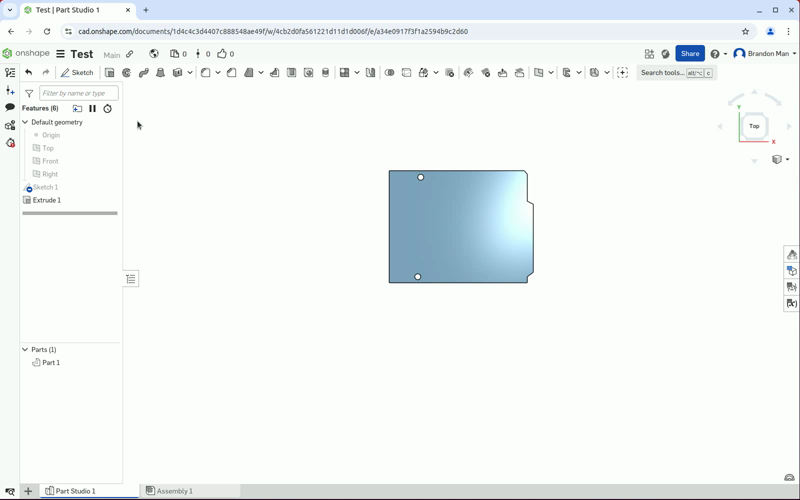
key(shift+h)
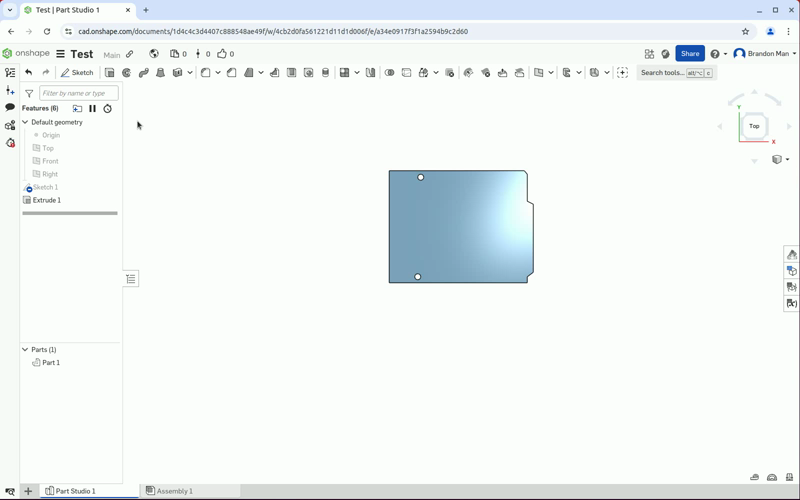
mouse_move(73, 189)
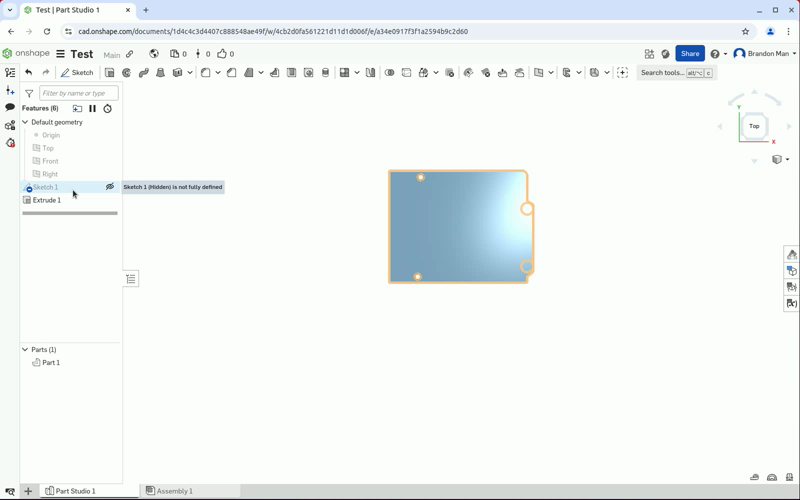
click(73, 189)
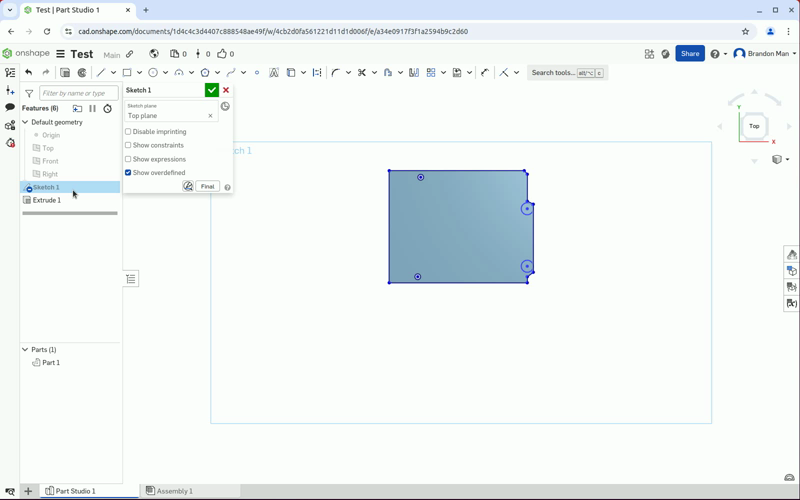
mouse_move(229, 92)
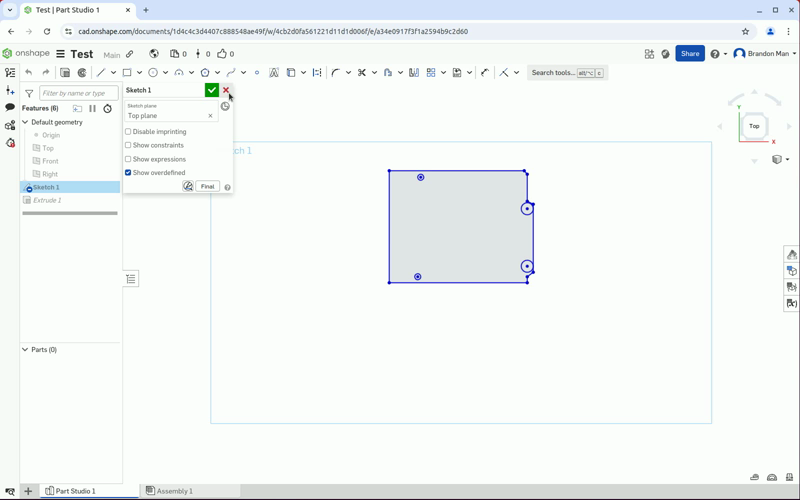
click(229, 92)
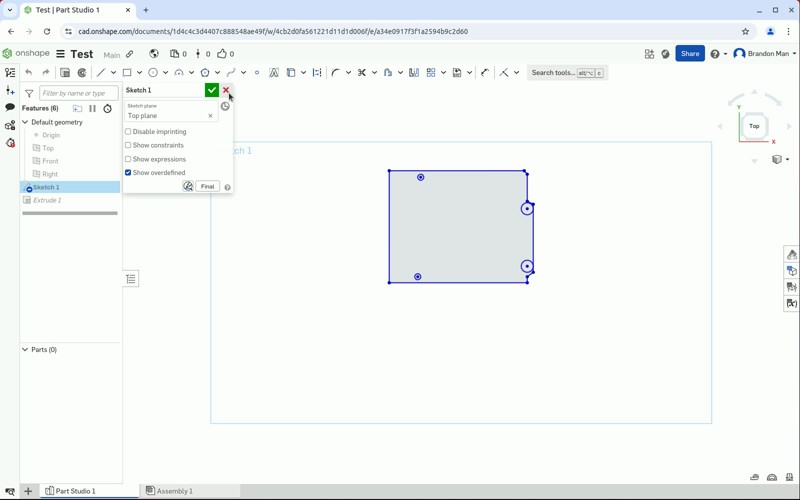
key(shift+s)
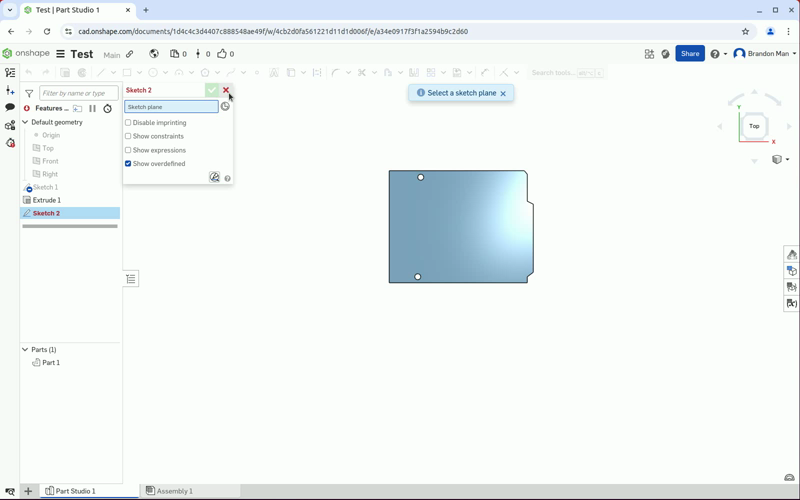
mouse_move(73, 150)
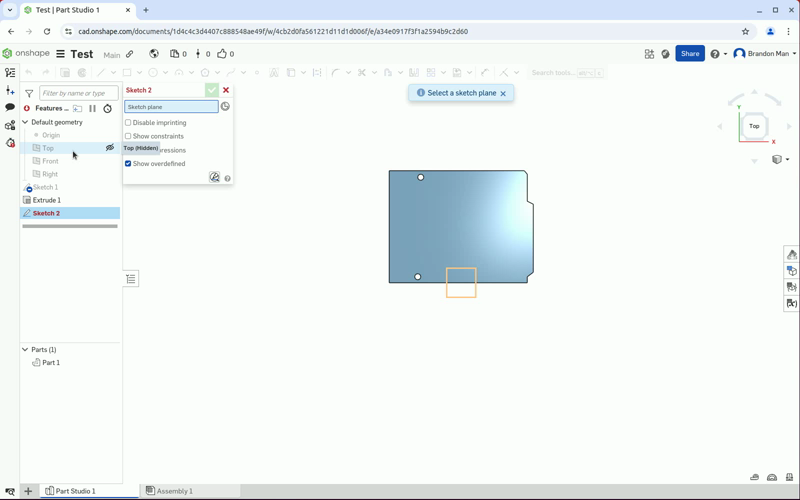
click(73, 150)
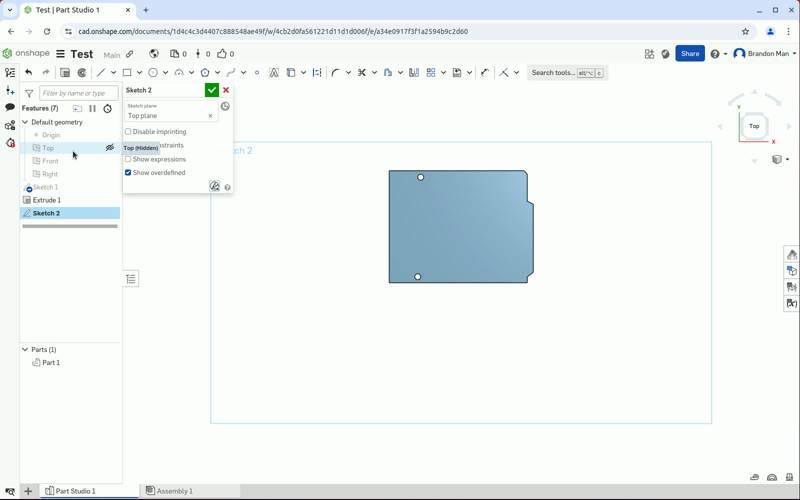
mouse_move(73, 352)
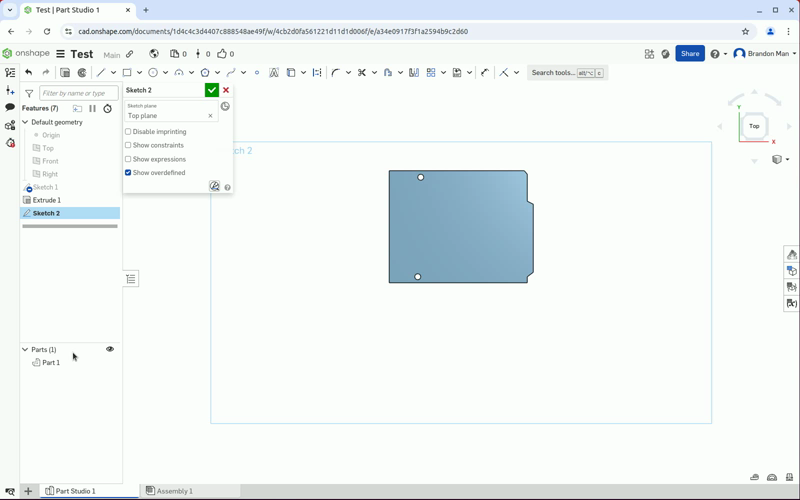
key(y)
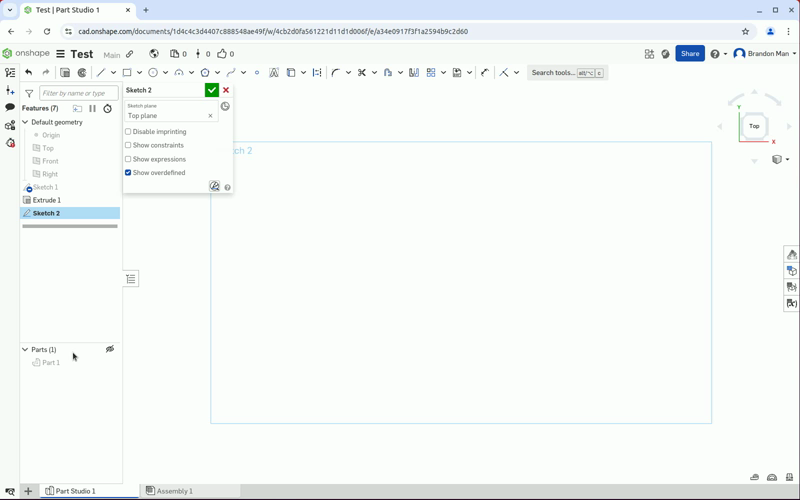
key(l)
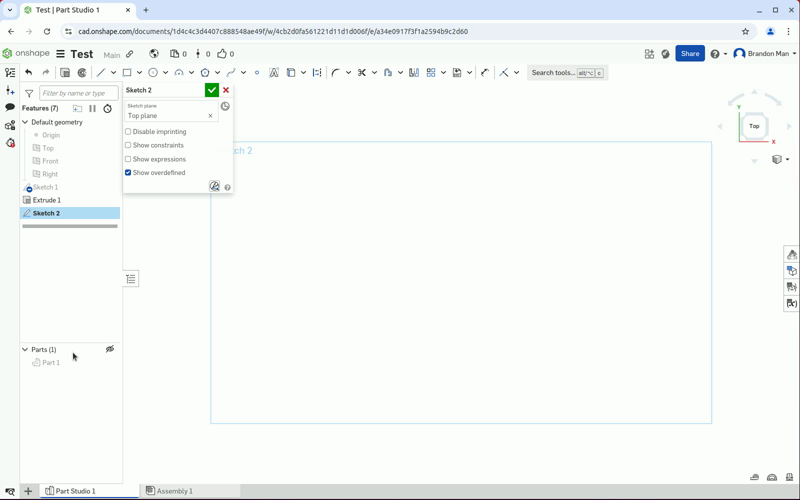
key_down(shift)
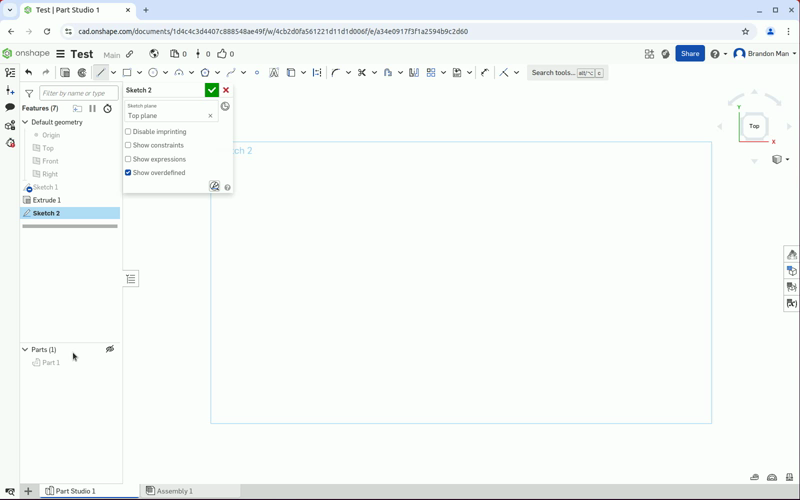
mouse_move(385, 275)
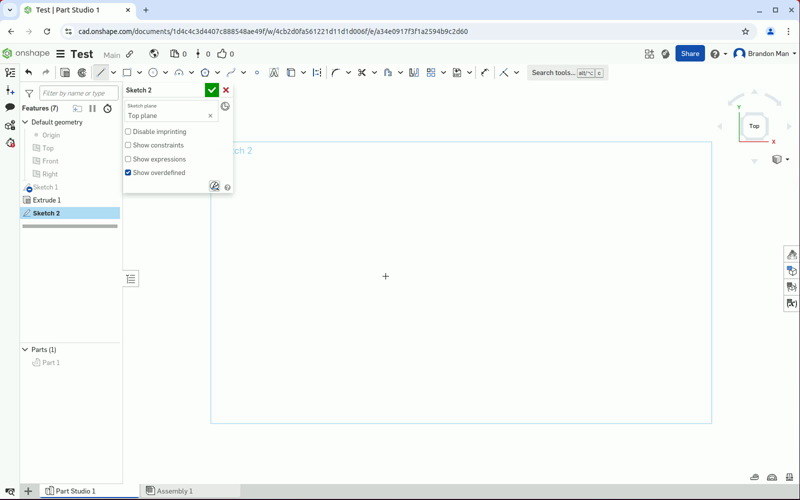
click(385, 275)
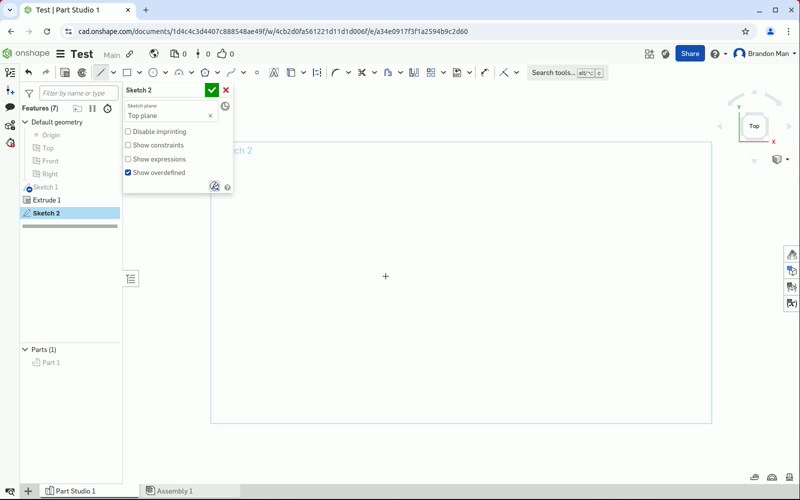
key_up(shift)
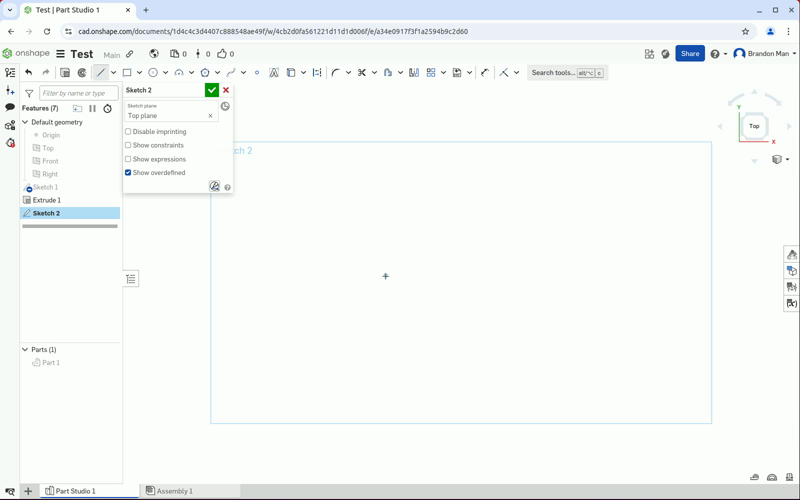
key_down(shift)
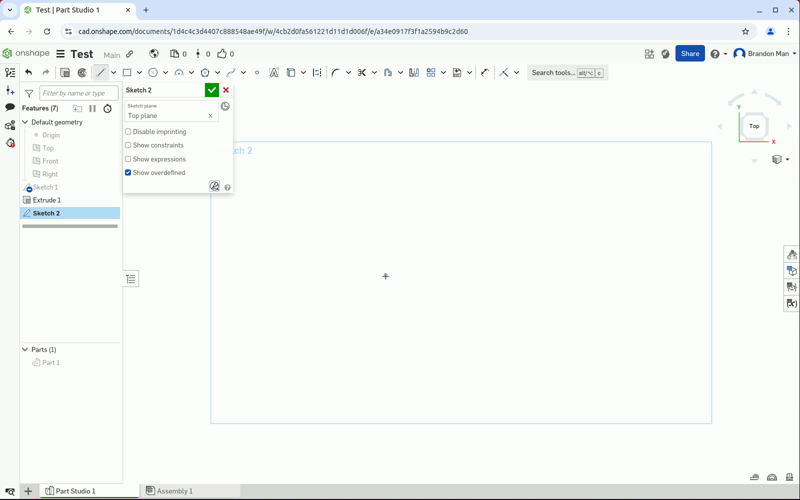
mouse_move(415, 275)
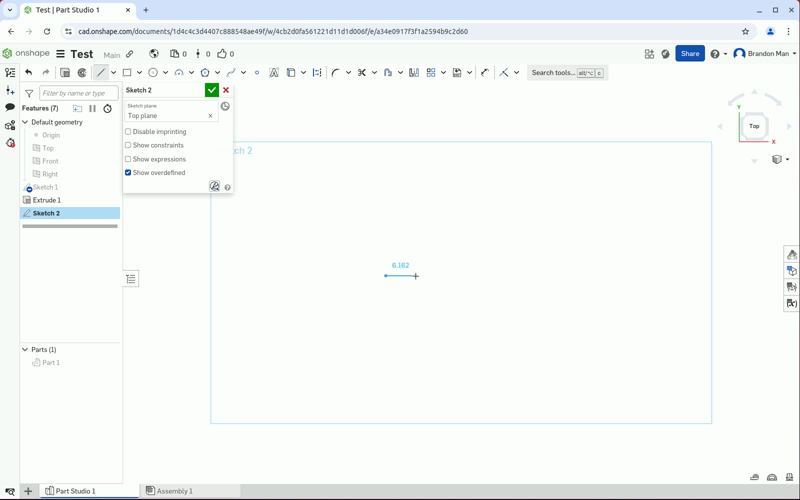
mouse_move(414, 275)
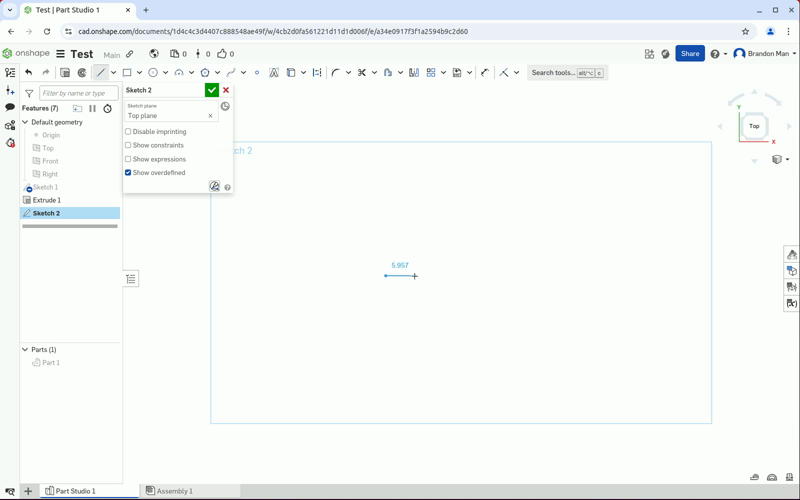
click(414, 275)
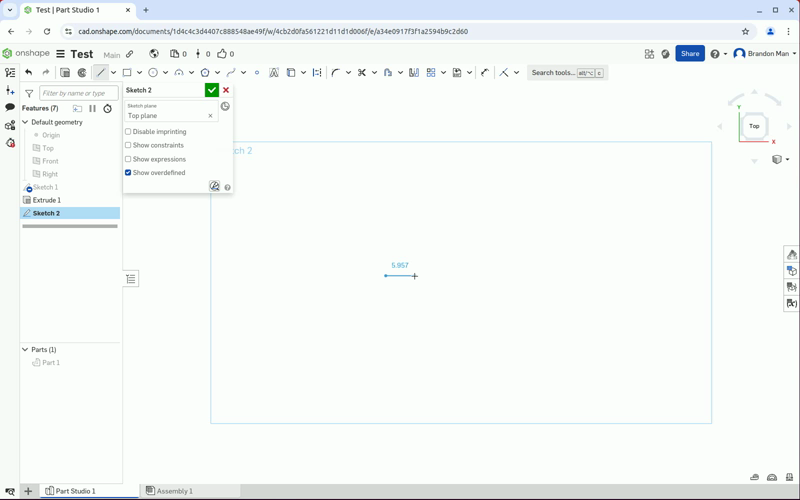
key_up(shift)
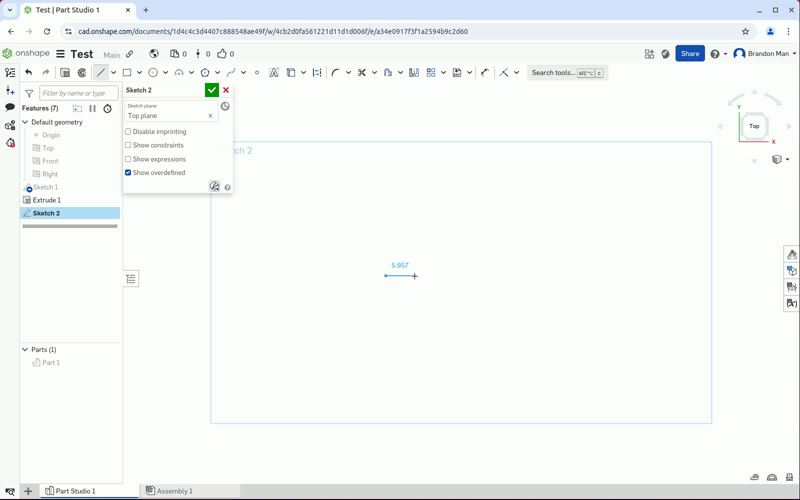
key_down(shift)
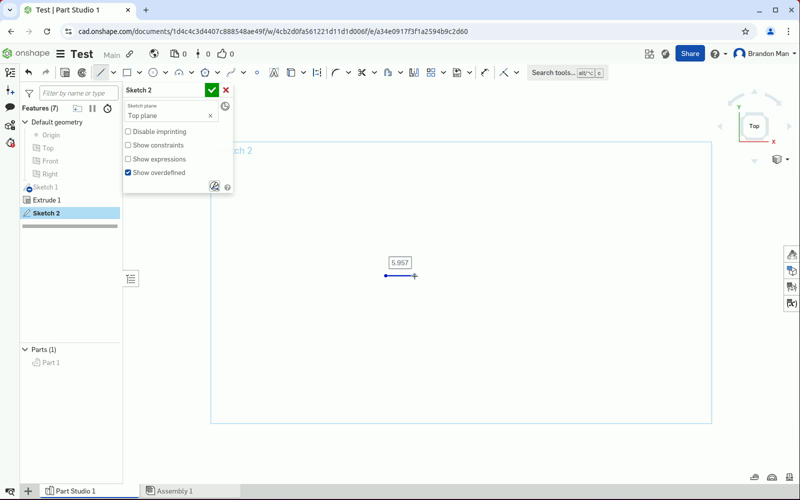
mouse_move(444, 275)
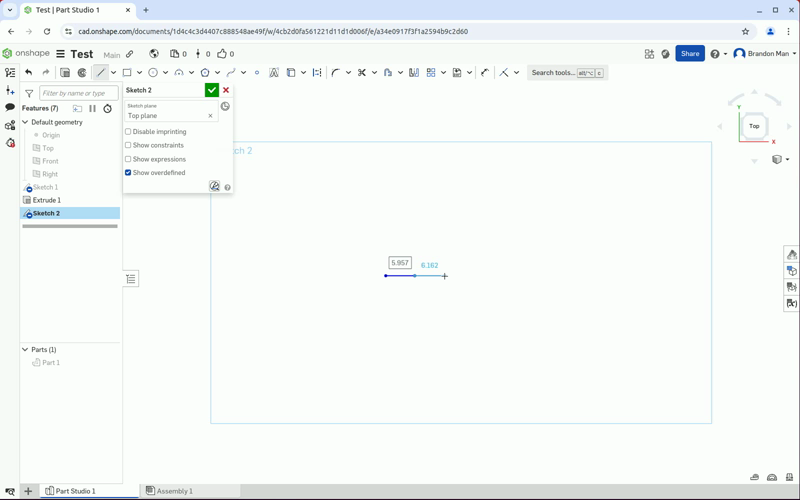
mouse_move(414, 256)
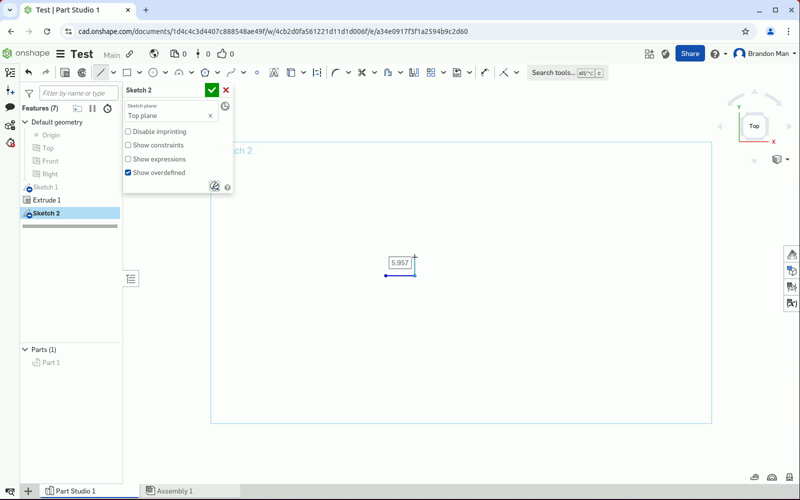
click(414, 256)
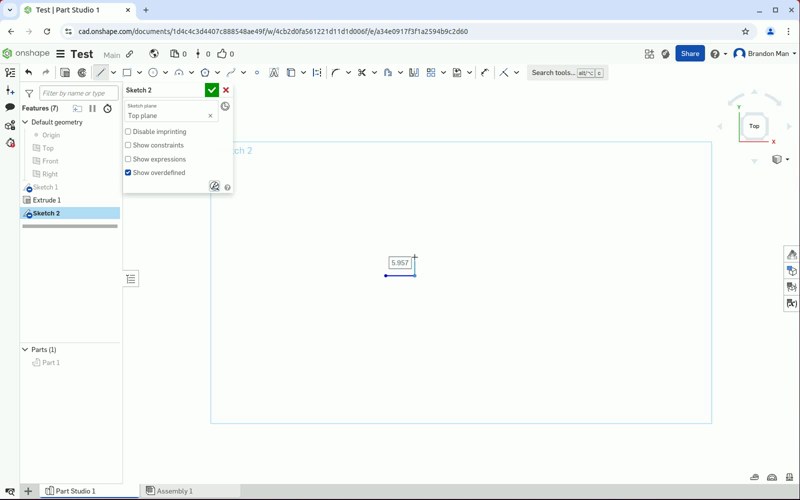
key_up(shift)
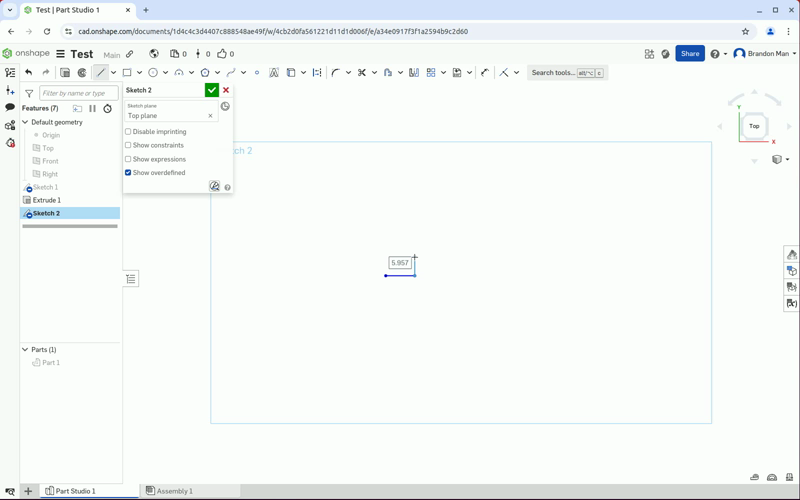
key_down(shift)
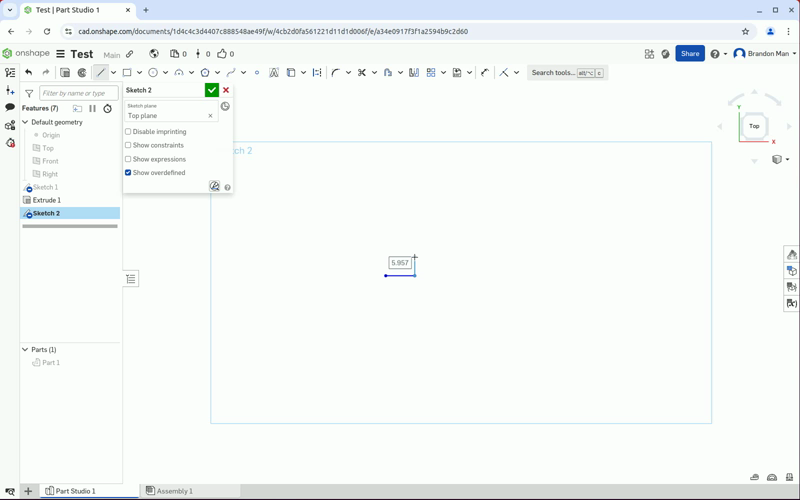
mouse_move(444, 256)
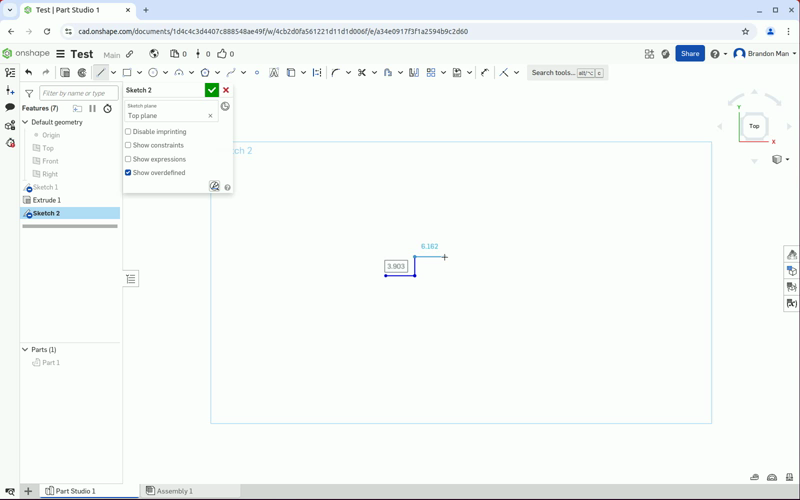
mouse_move(385, 256)
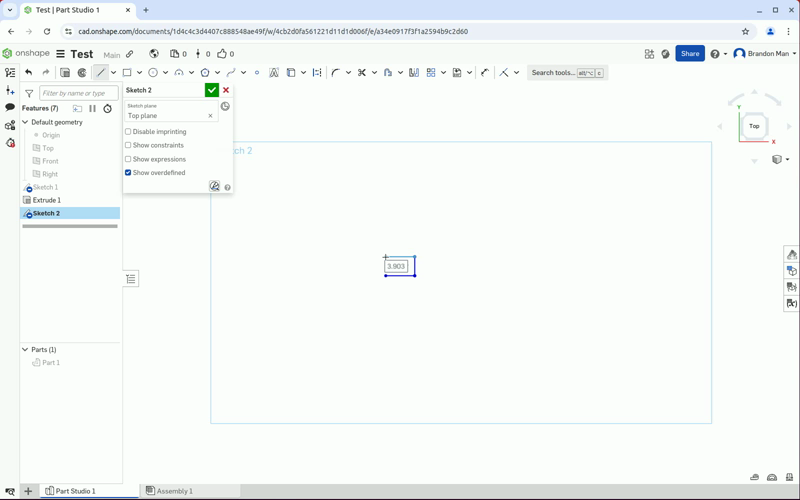
click(385, 256)
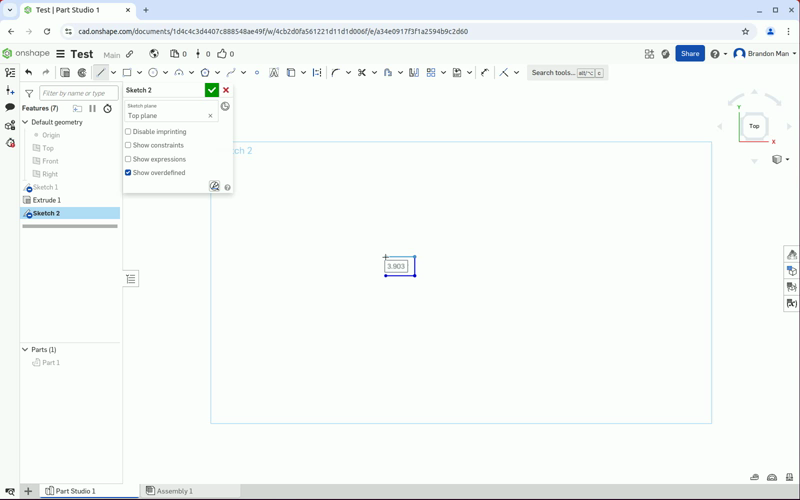
key_up(shift)
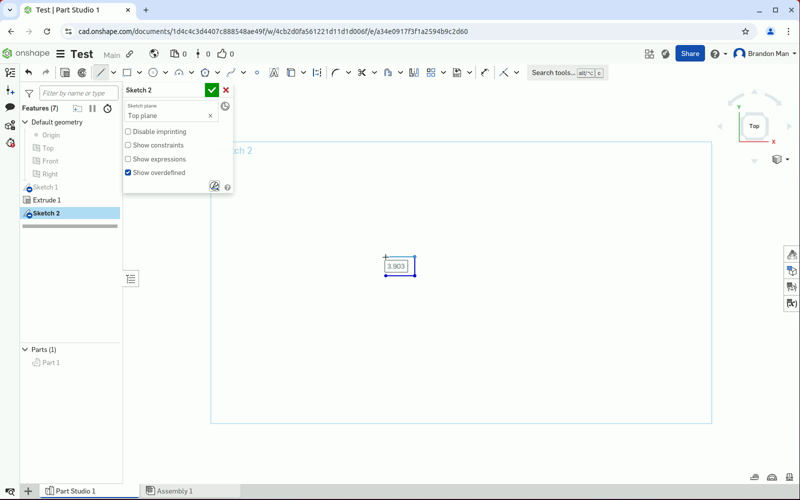
mouse_move(415, 256)
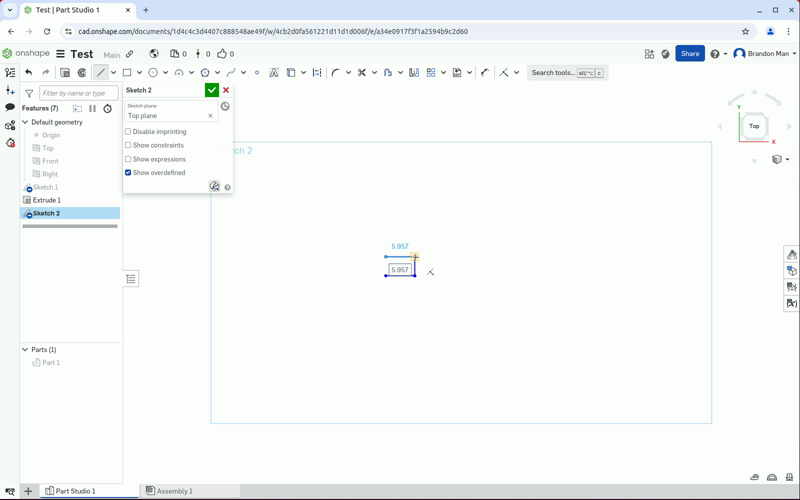
key_down(shift)
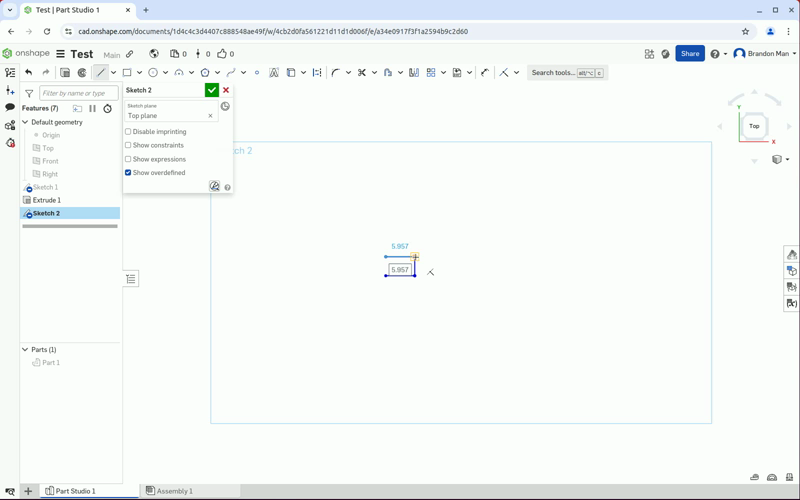
mouse_move(385, 275)
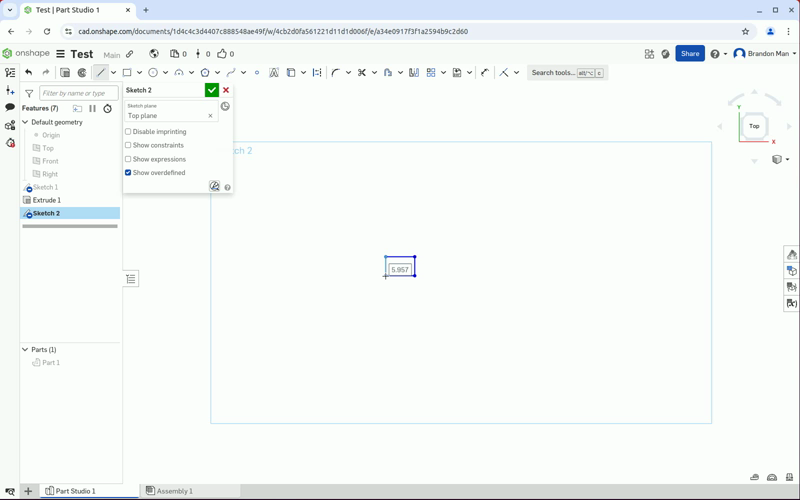
key_up(shift)
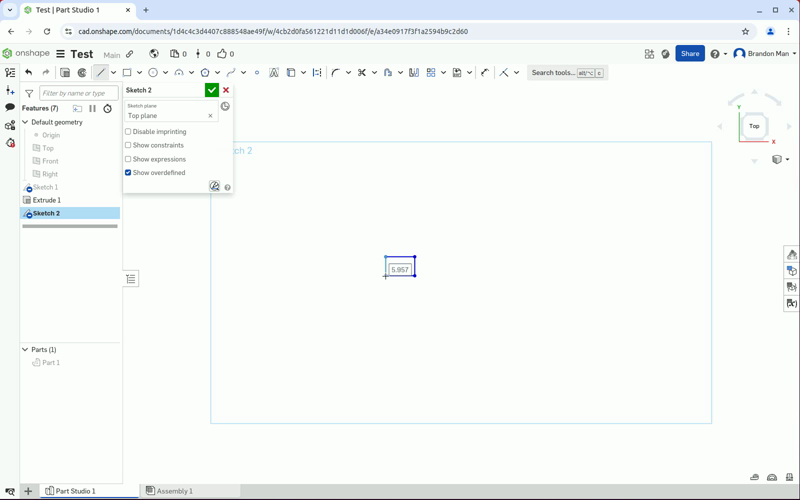
click(385, 275)
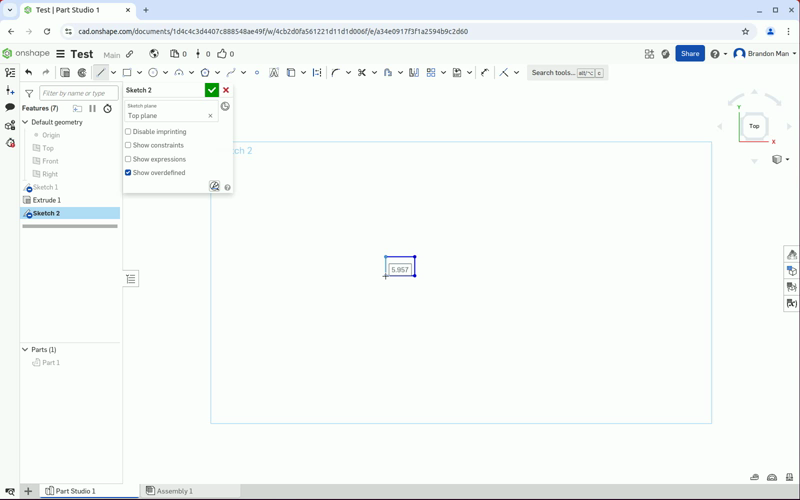
key(esc)
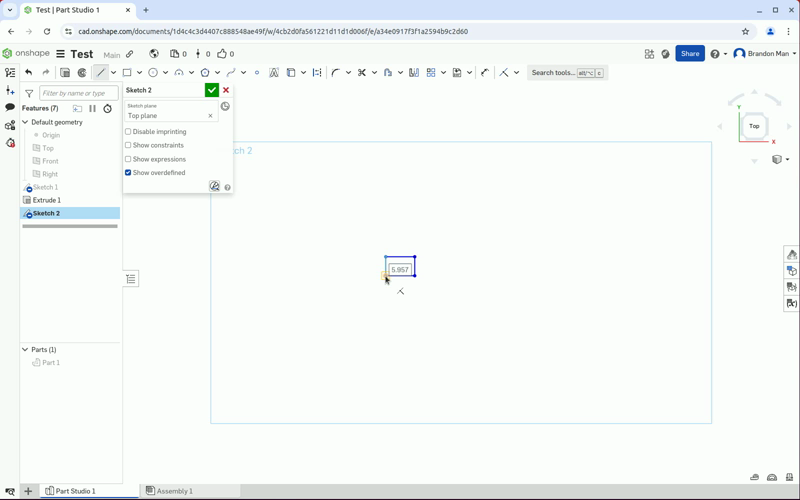
mouse_move(402, 270)
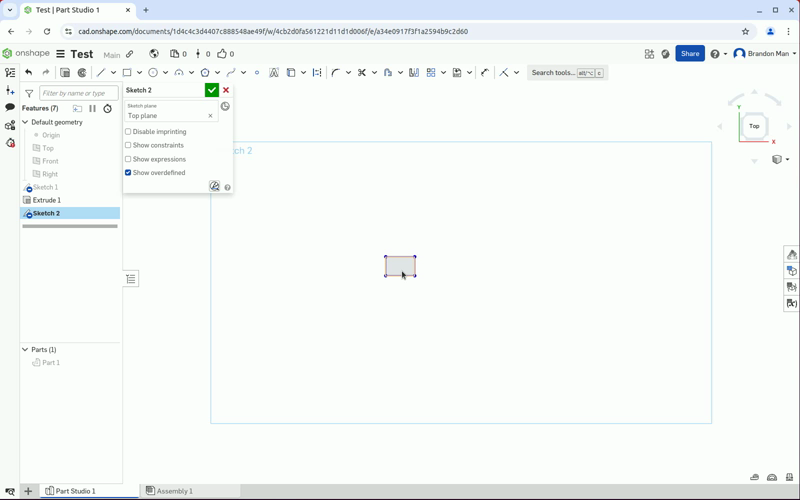
scroll(6)
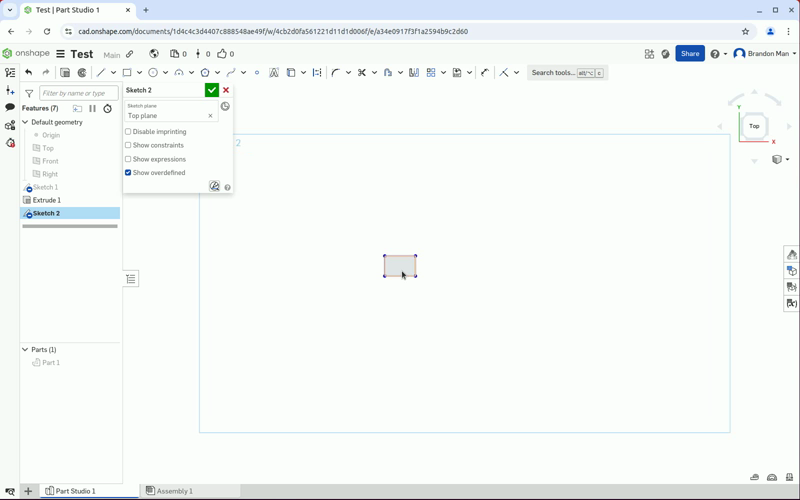
scroll(6)
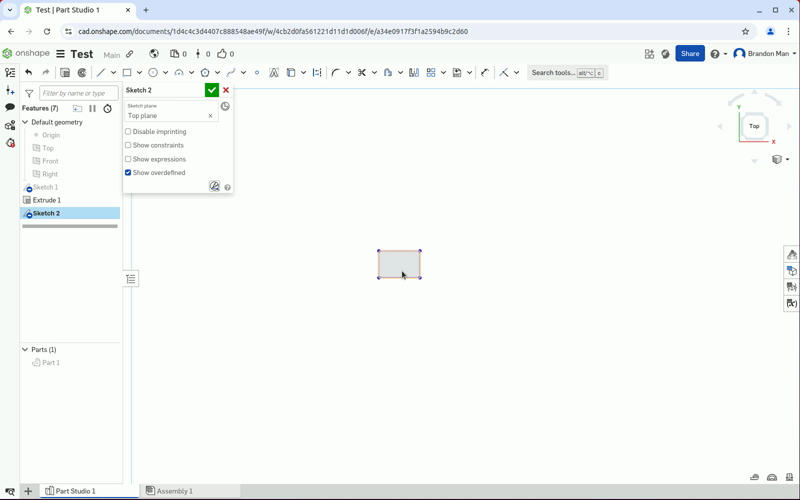
scroll(6)
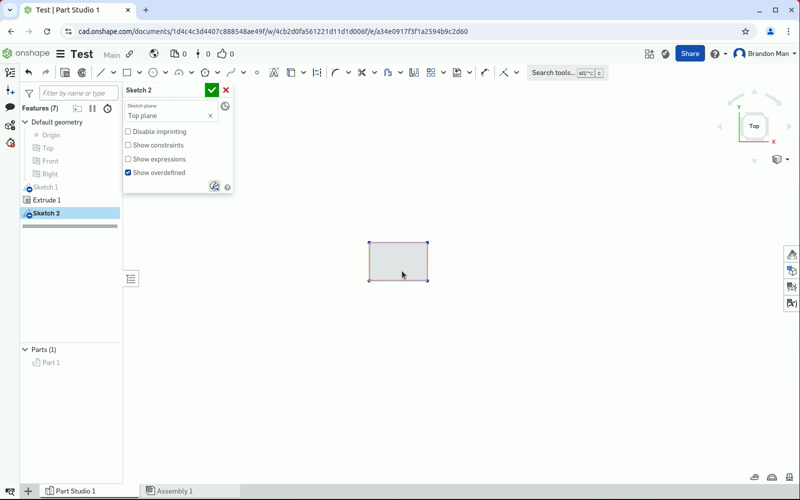
scroll(6)
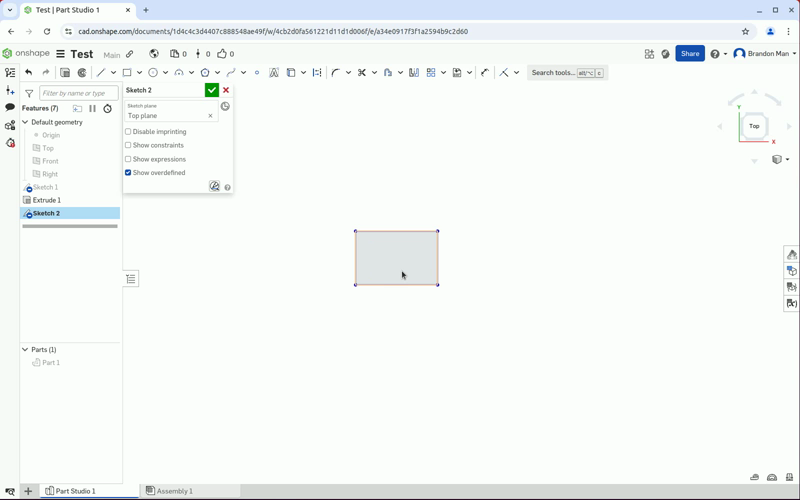
scroll(6)
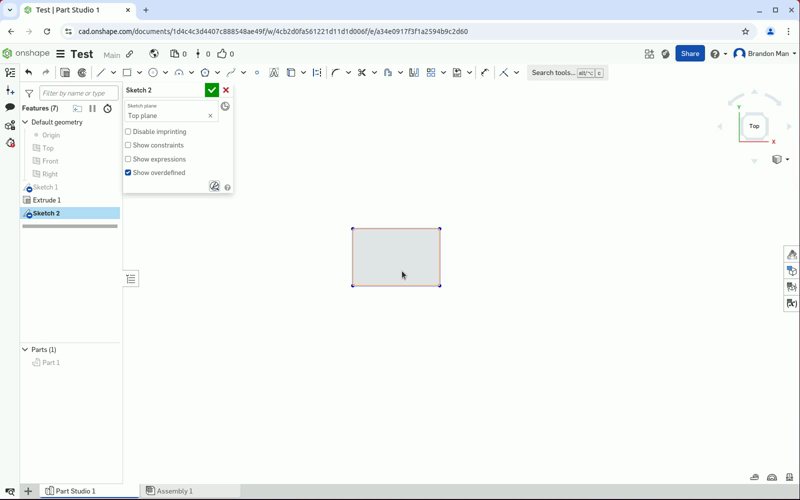
scroll(6)
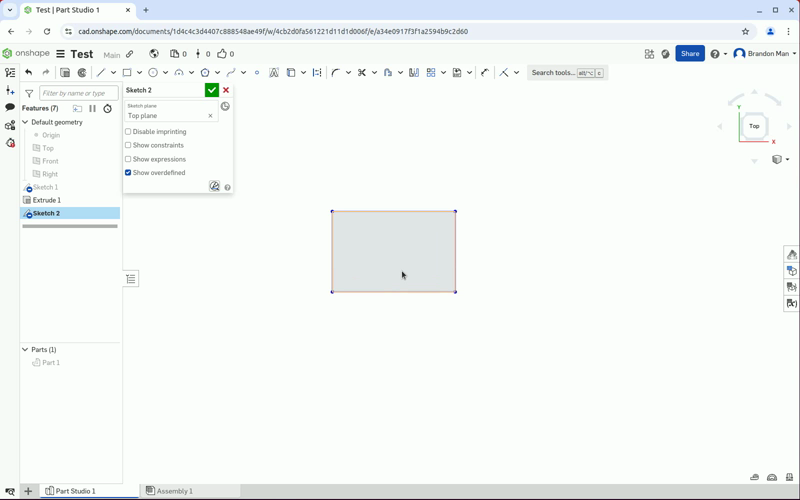
scroll(6)
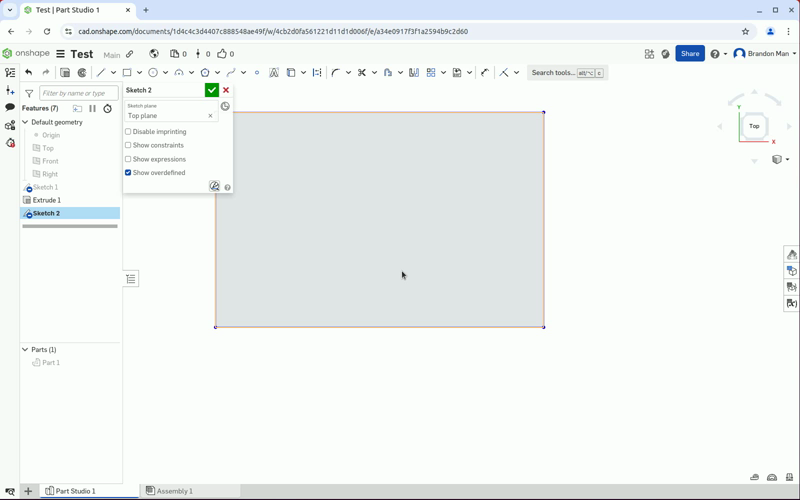
click(402, 270)
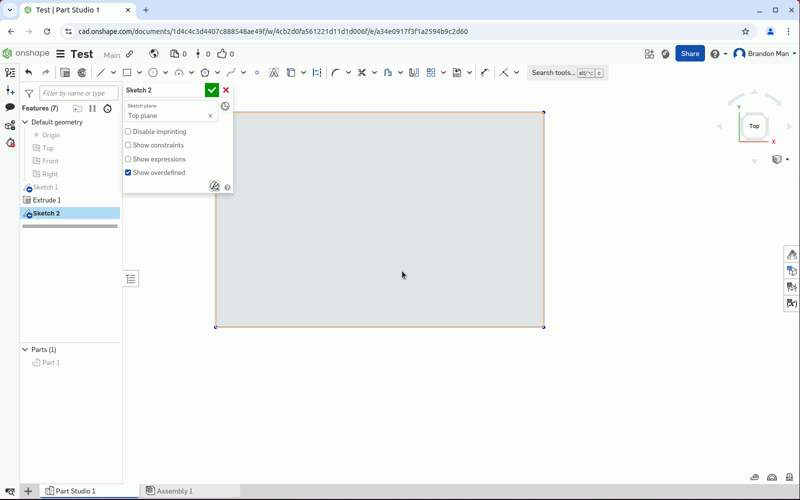
scroll(-6)
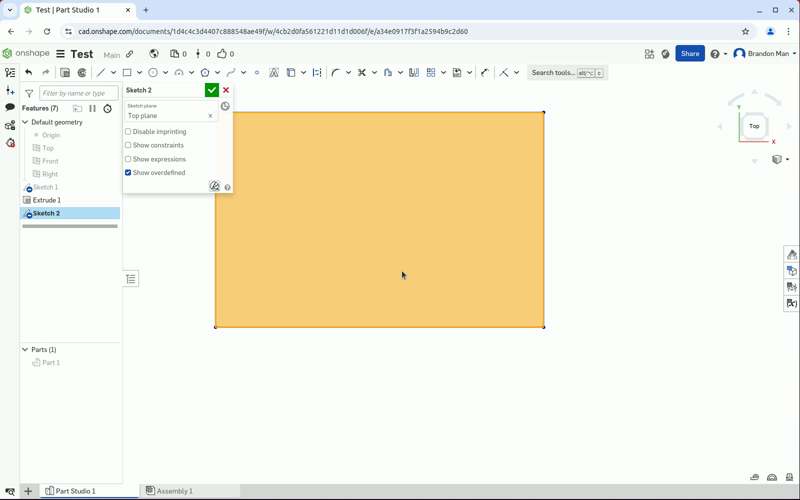
scroll(-6)
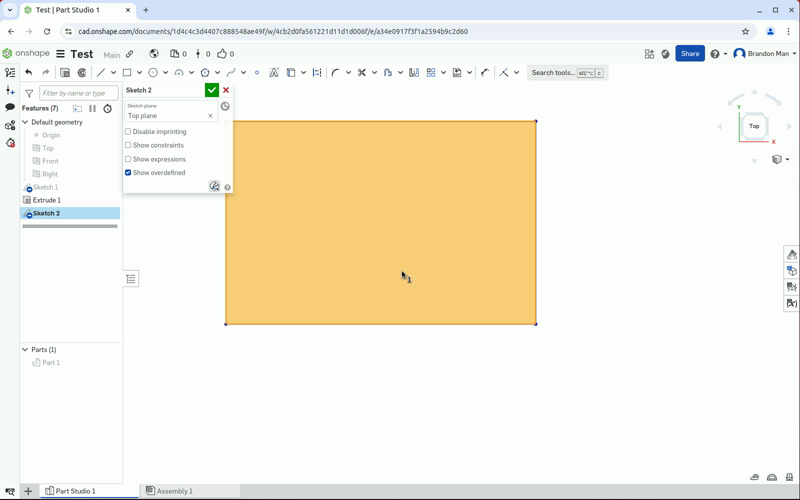
scroll(-6)
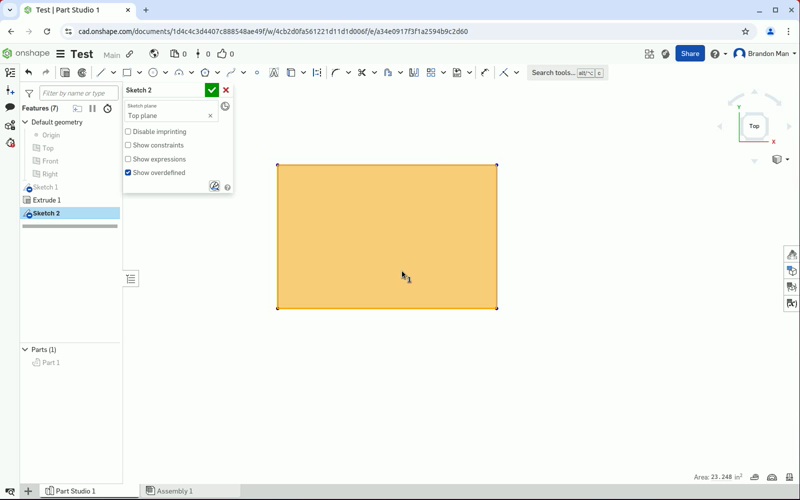
scroll(-6)
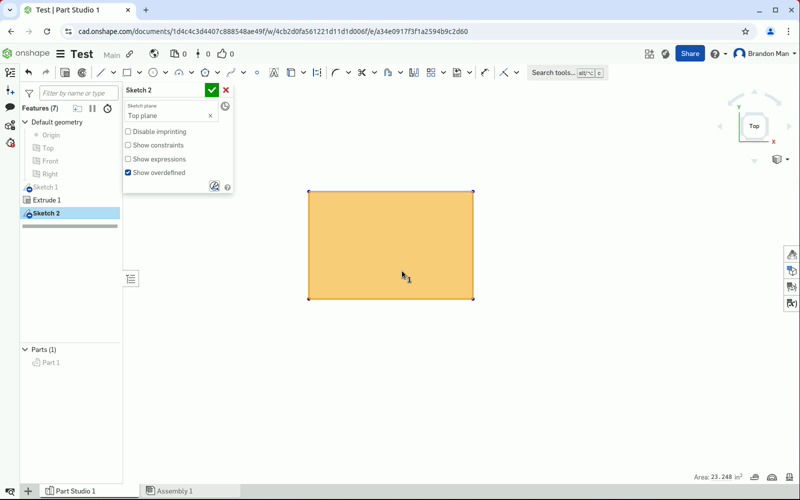
scroll(-6)
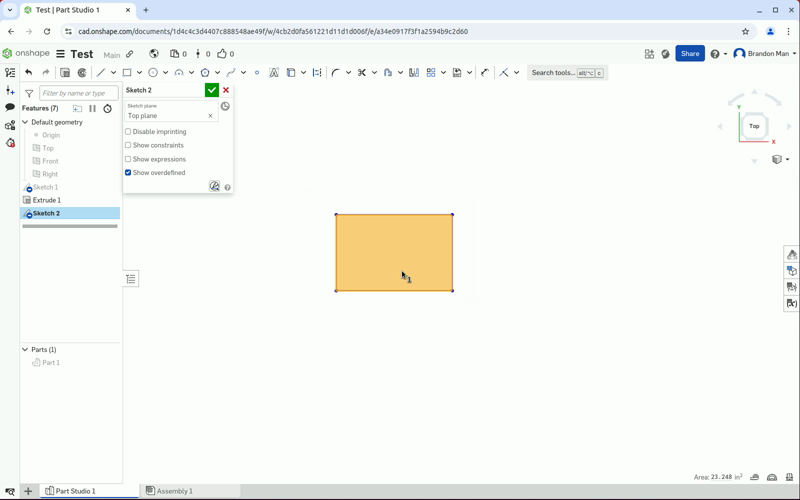
scroll(-6)
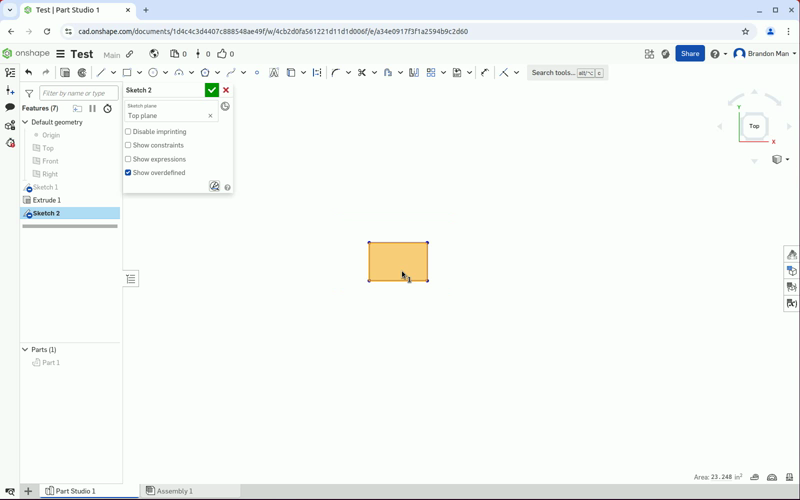
scroll(-6)
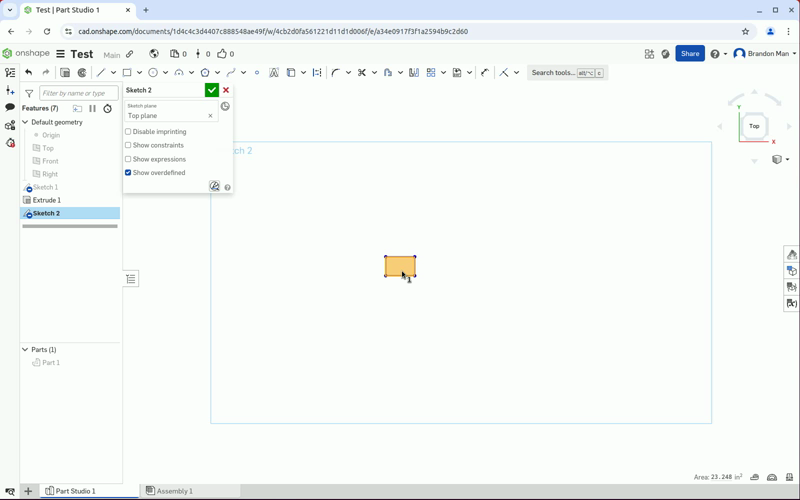
mouse_move(73, 352)
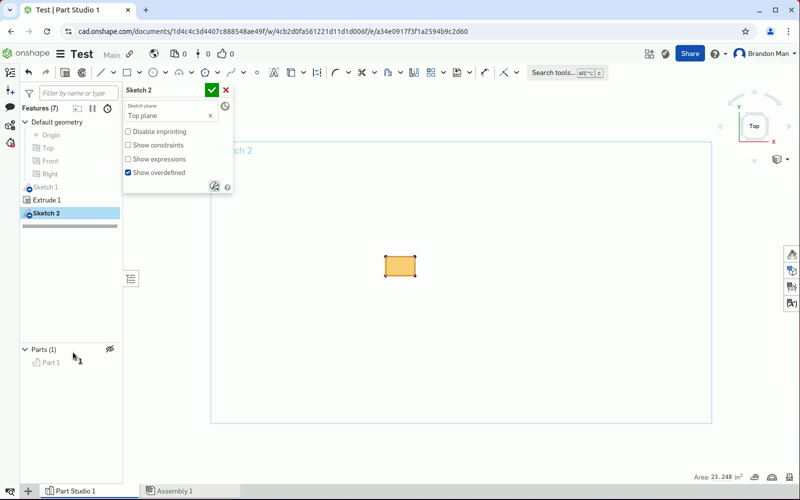
key(shift+y)
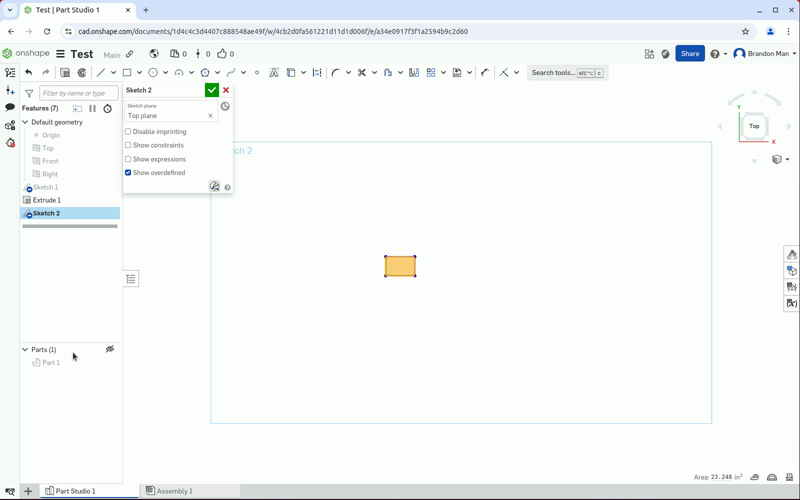
key(shift+e)
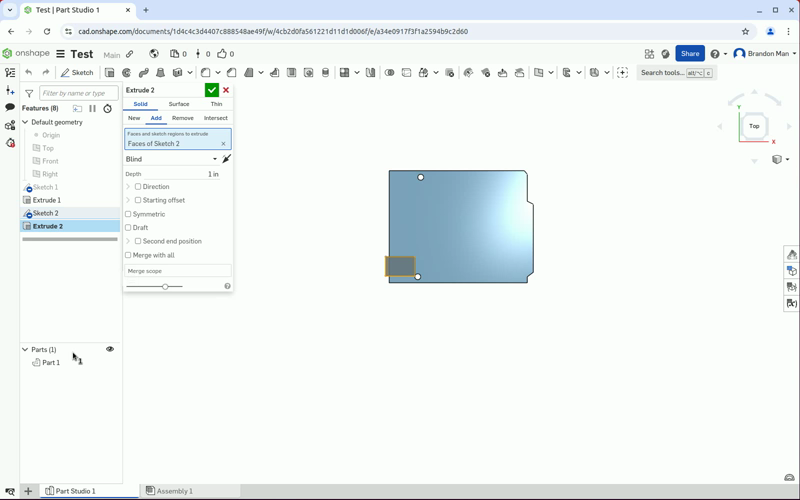
mouse_move(143, 106)
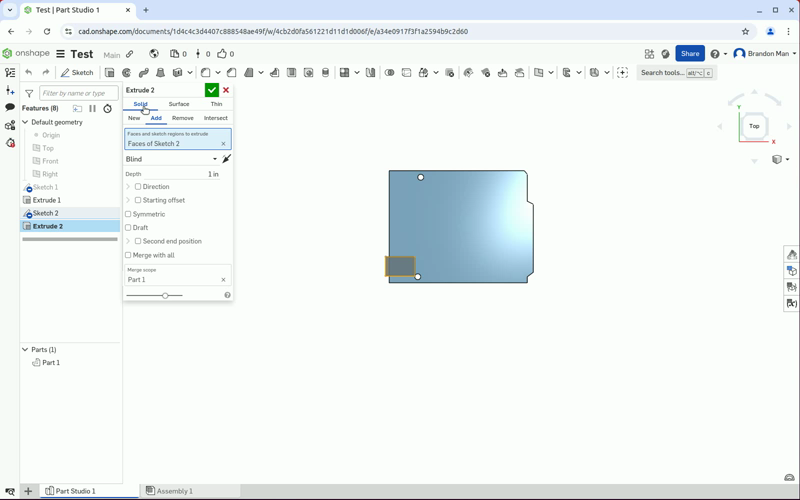
click(143, 106)
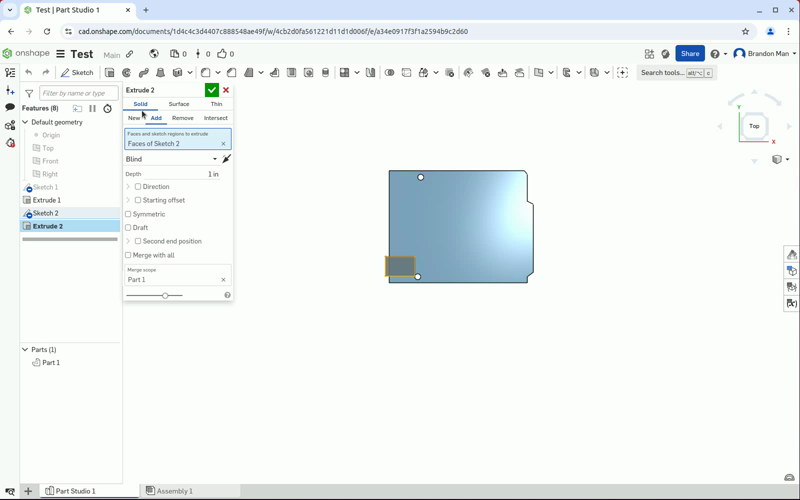
mouse_move(137, 120)
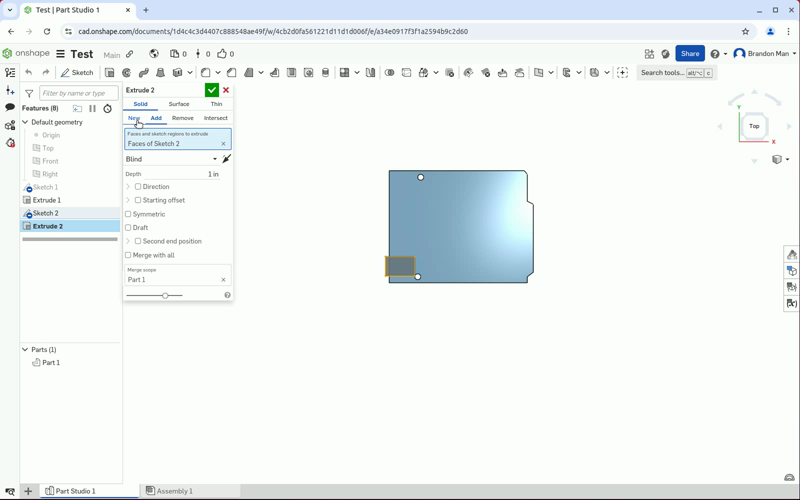
click(137, 120)
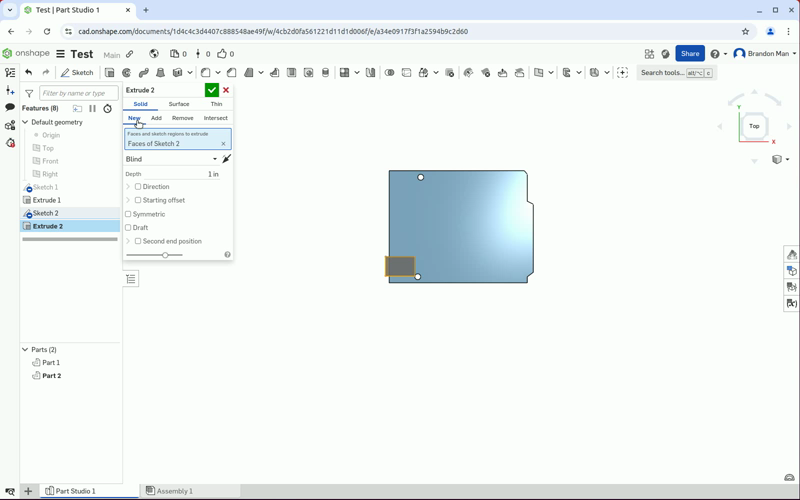
key(tab, 4)
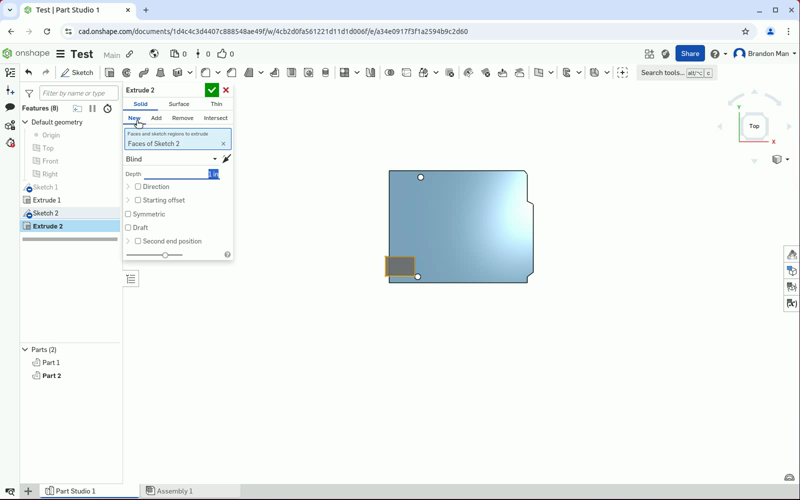
text(4.092)
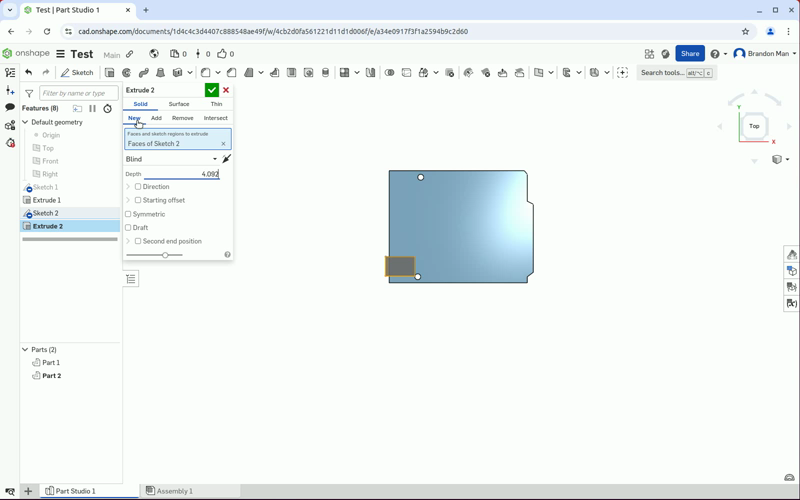
key(enter)
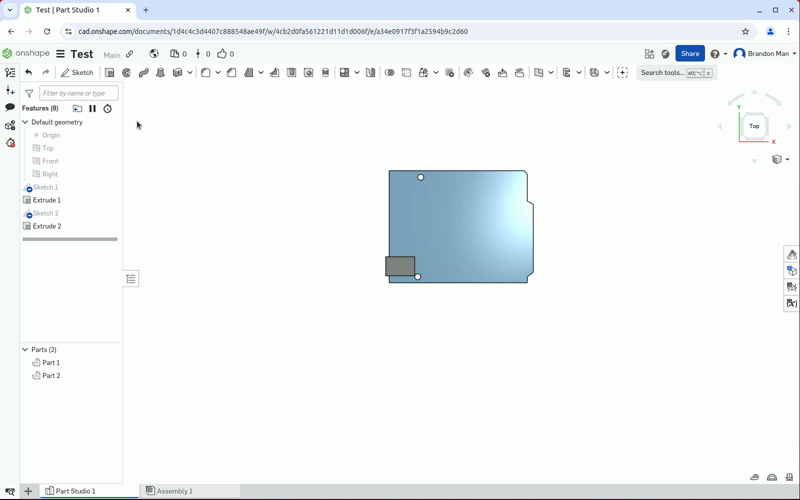
key(shift+h)
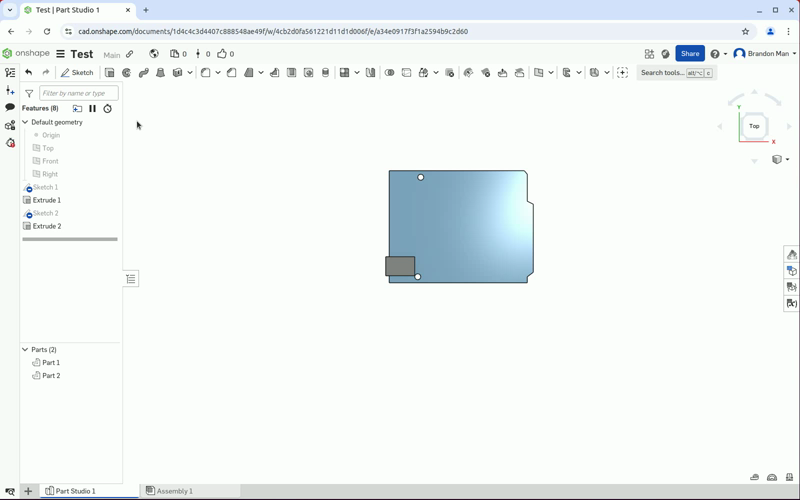
key(shift+h)
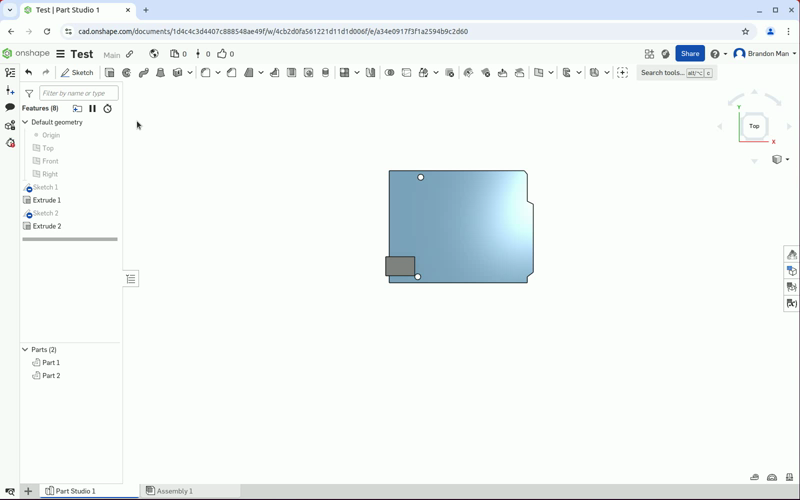
mouse_move(73, 189)
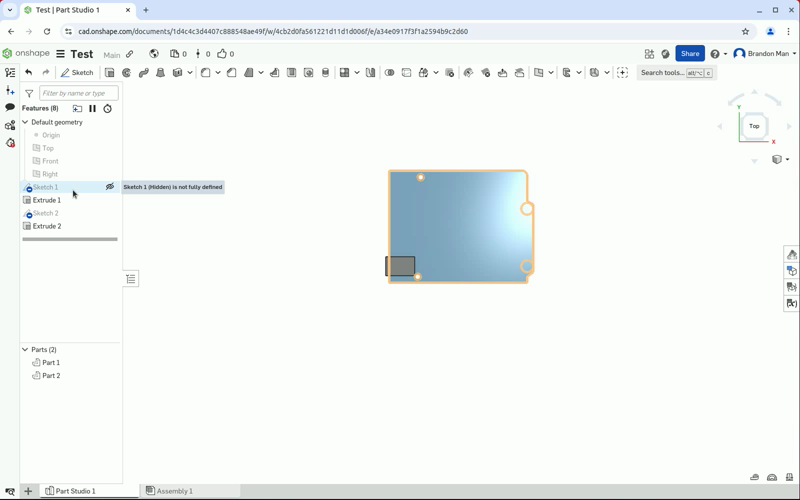
click(73, 189)
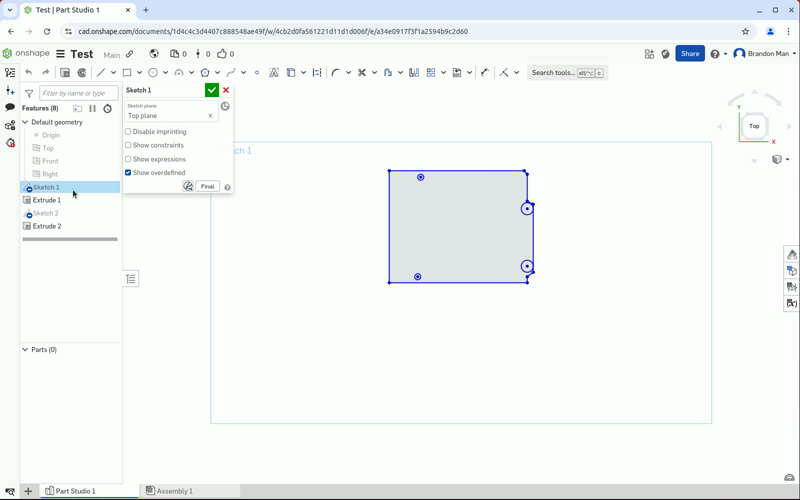
mouse_move(229, 92)
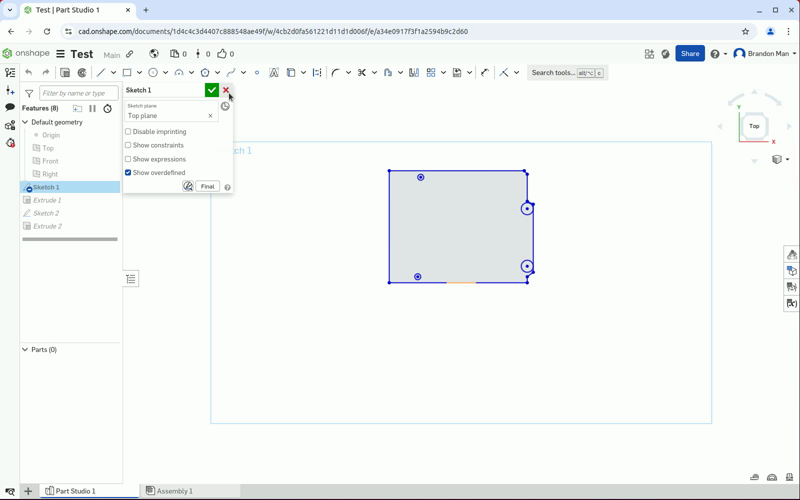
click(229, 92)
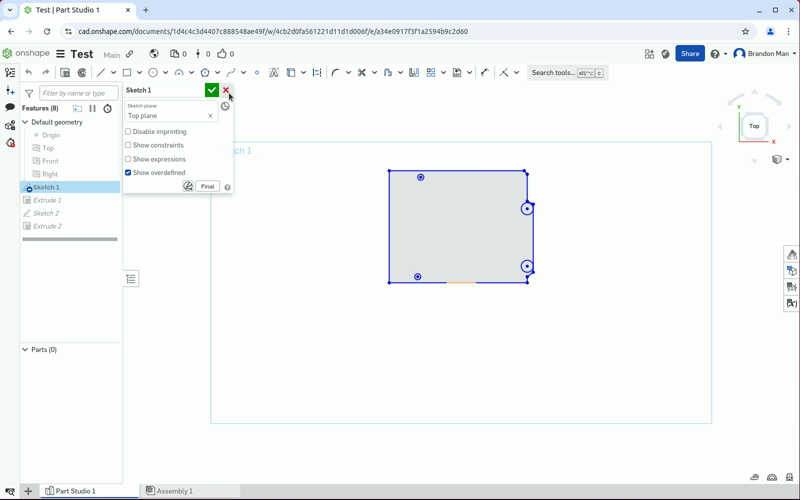
key(shift+s)
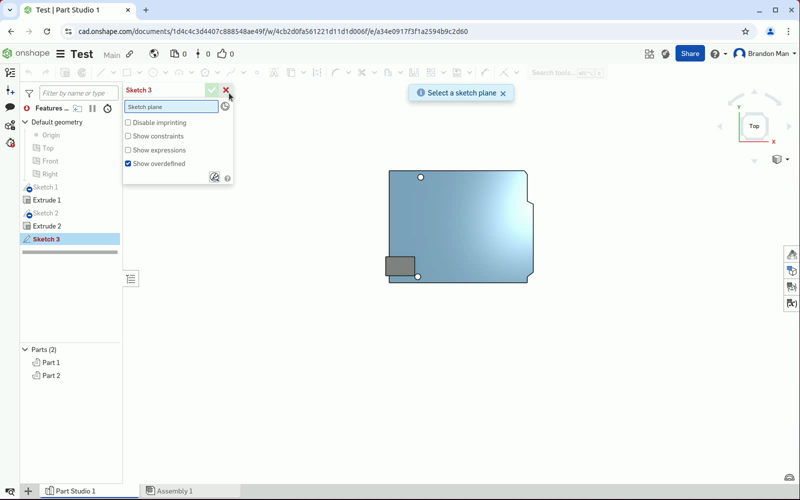
mouse_move(73, 150)
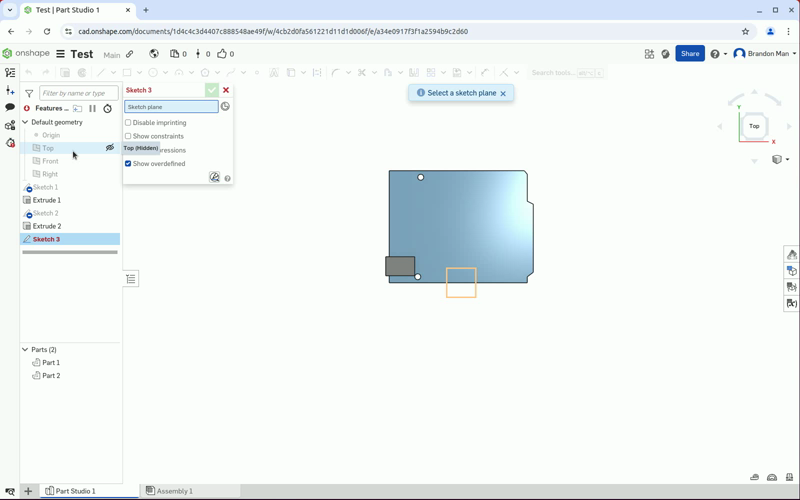
click(73, 150)
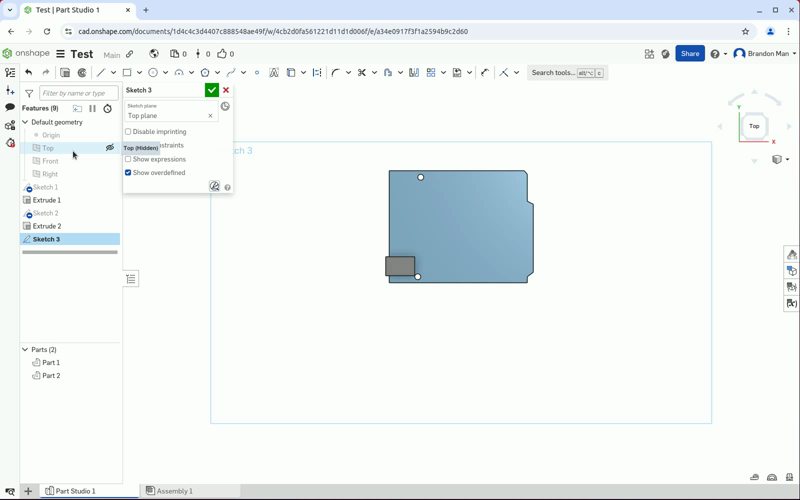
mouse_move(73, 352)
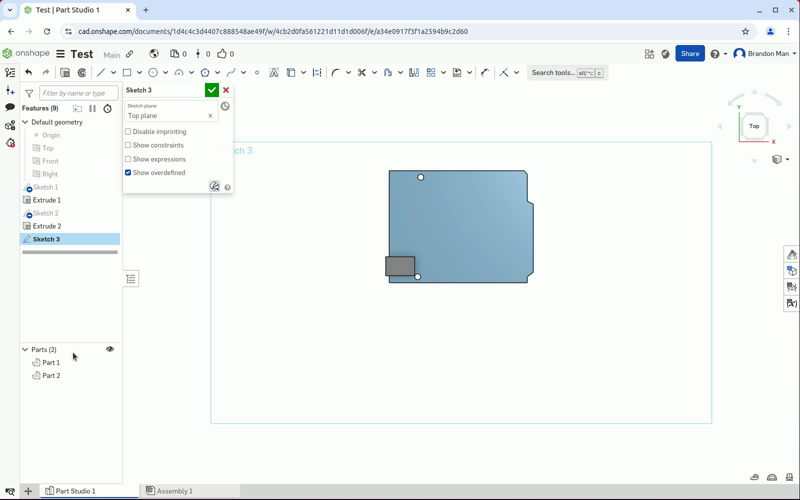
key(y)
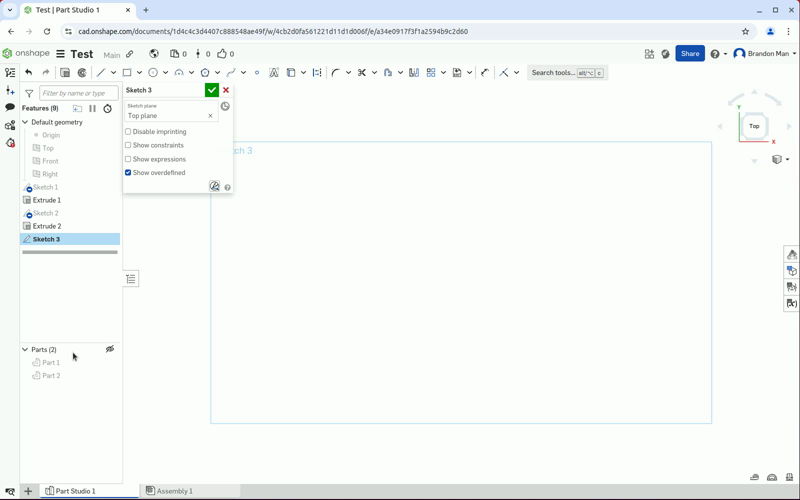
key(l)
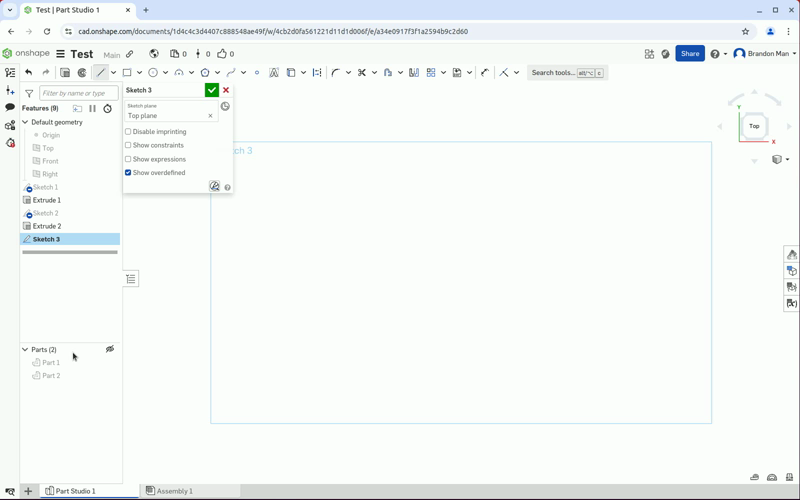
key_down(shift)
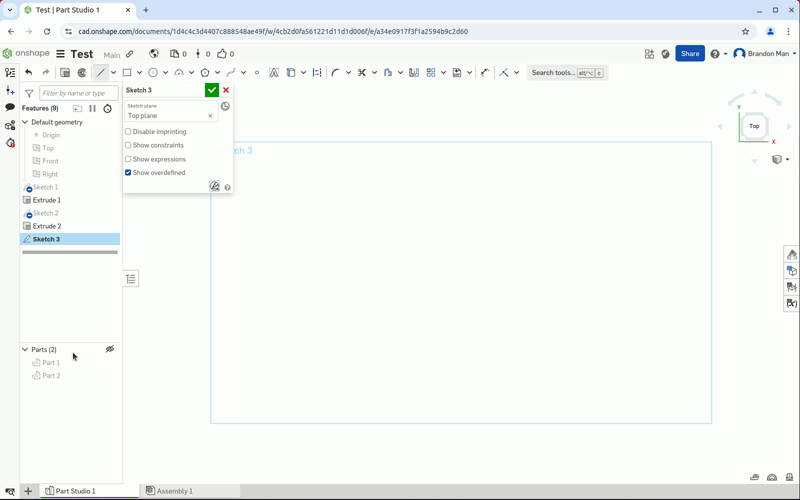
mouse_move(376, 215)
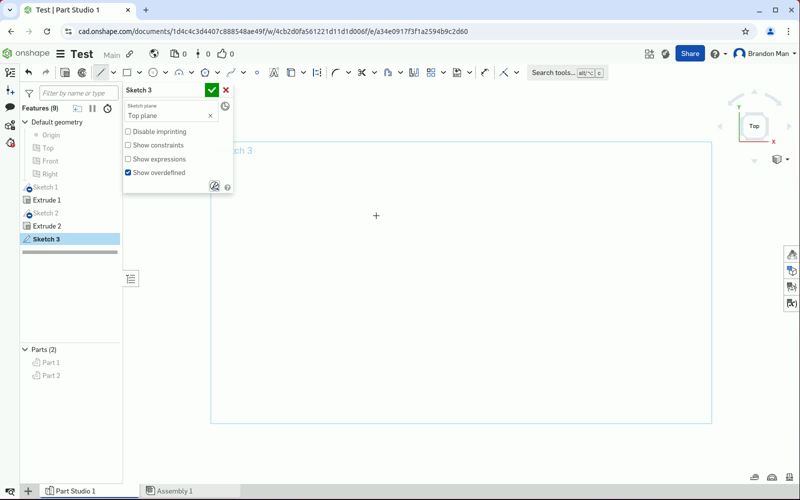
click(376, 215)
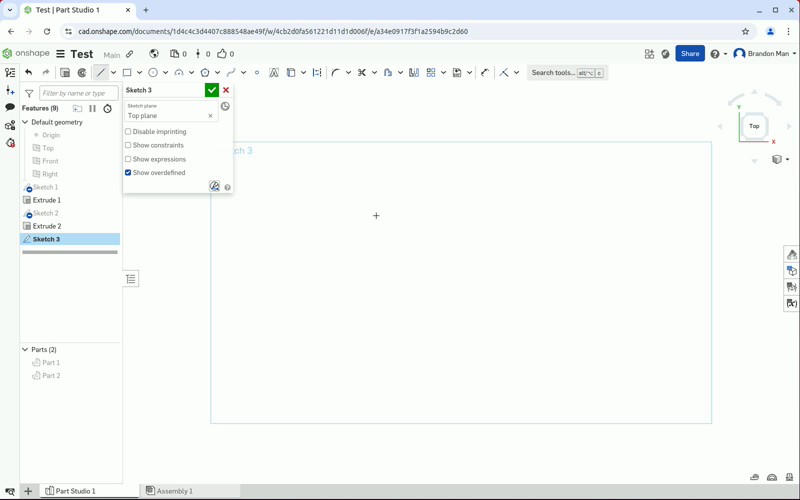
key_up(shift)
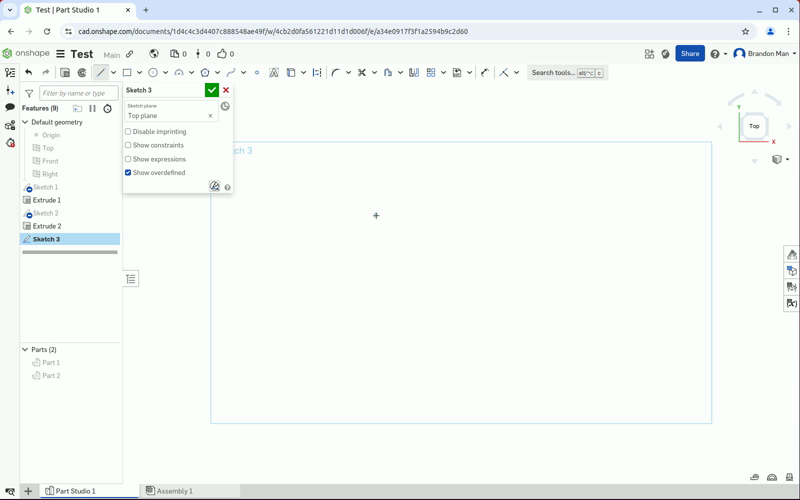
key_down(shift)
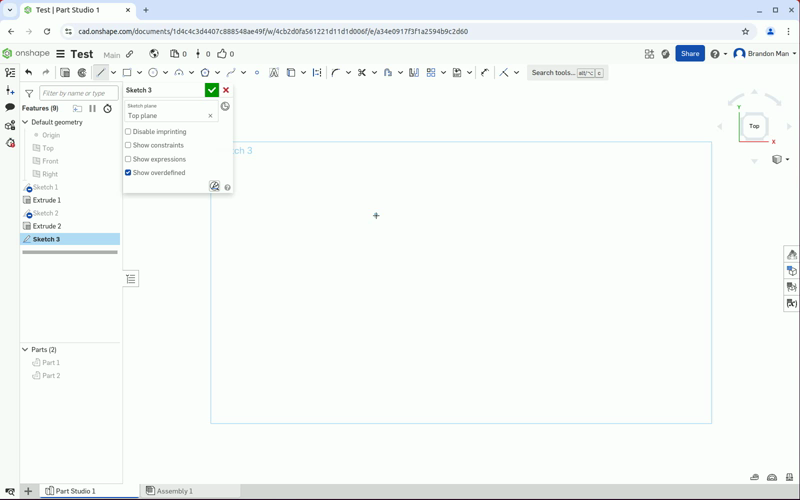
mouse_move(406, 215)
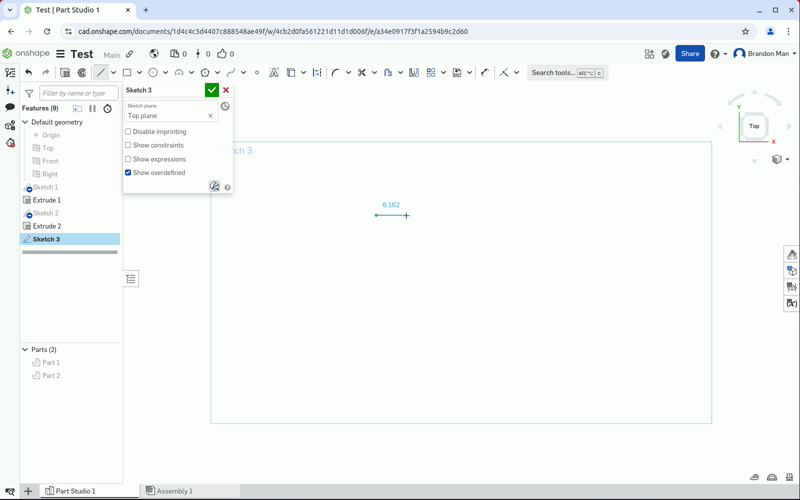
mouse_move(411, 215)
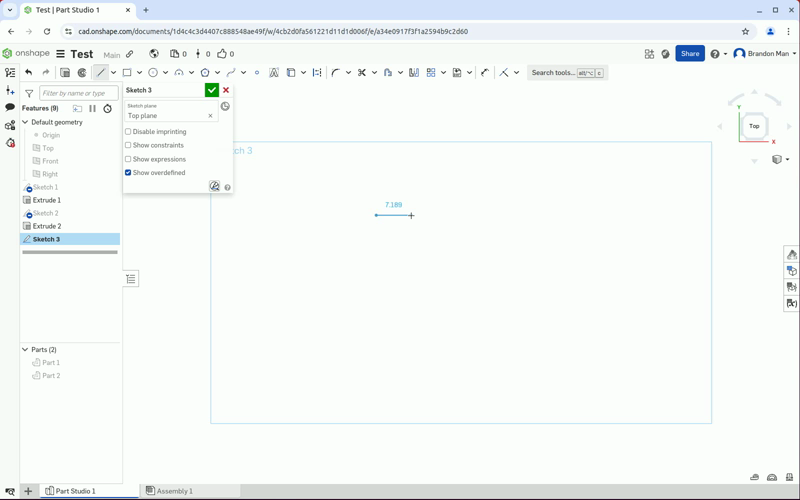
click(411, 215)
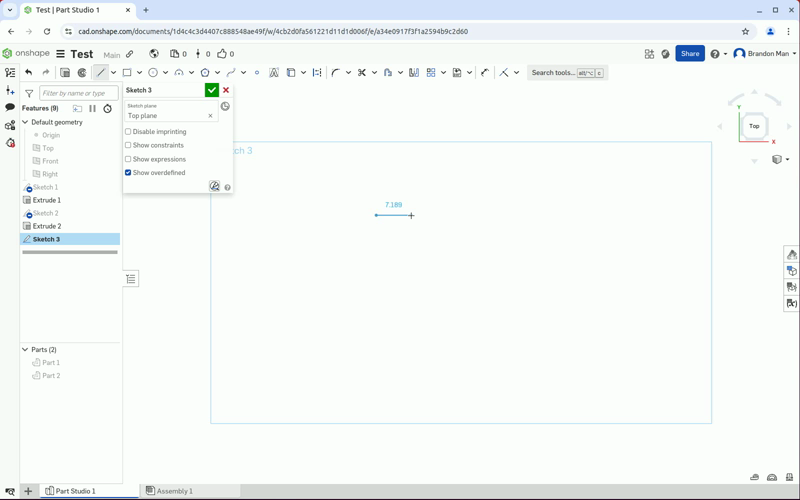
key_up(shift)
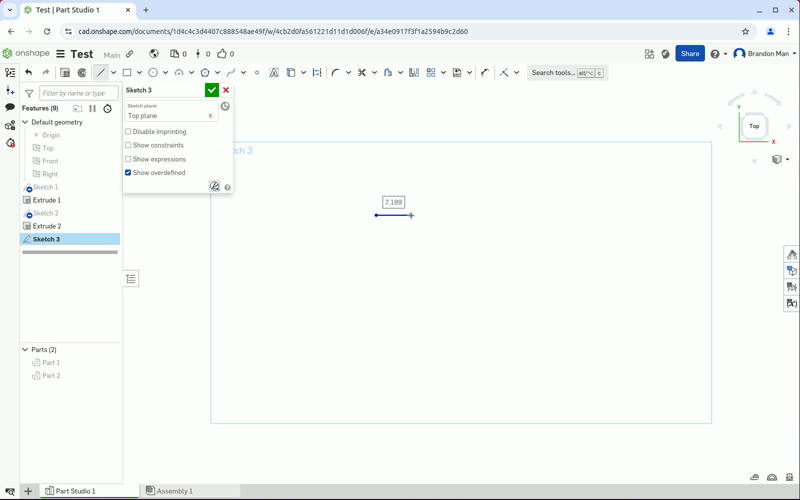
key_down(shift)
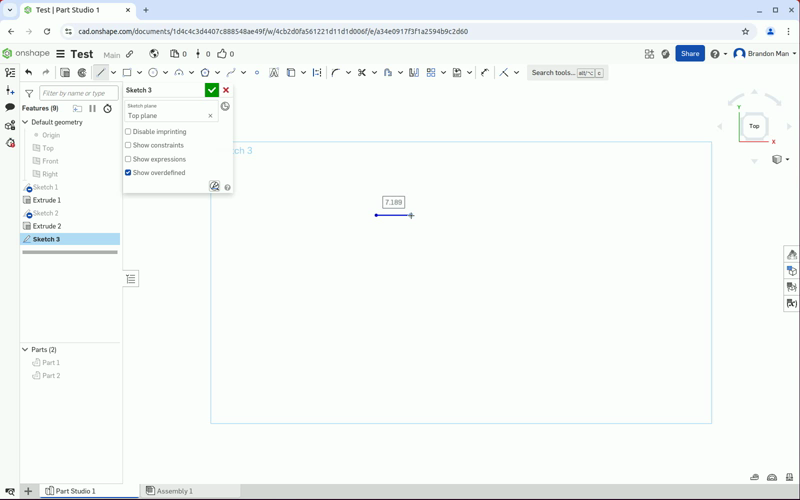
mouse_move(441, 215)
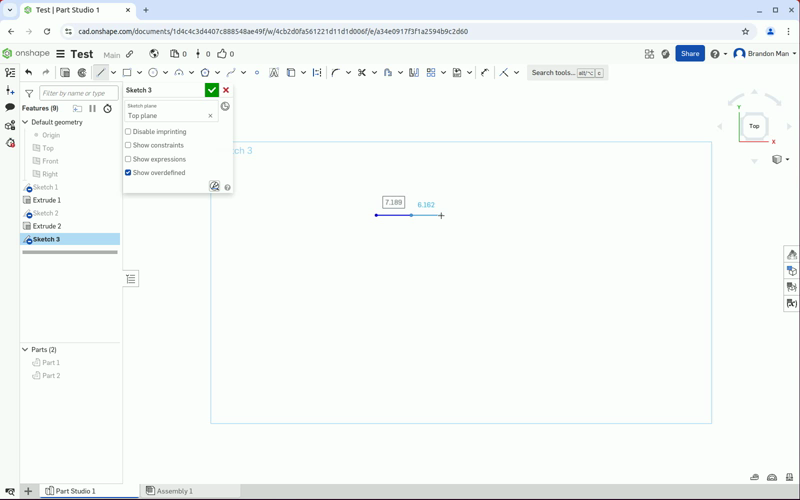
mouse_move(411, 187)
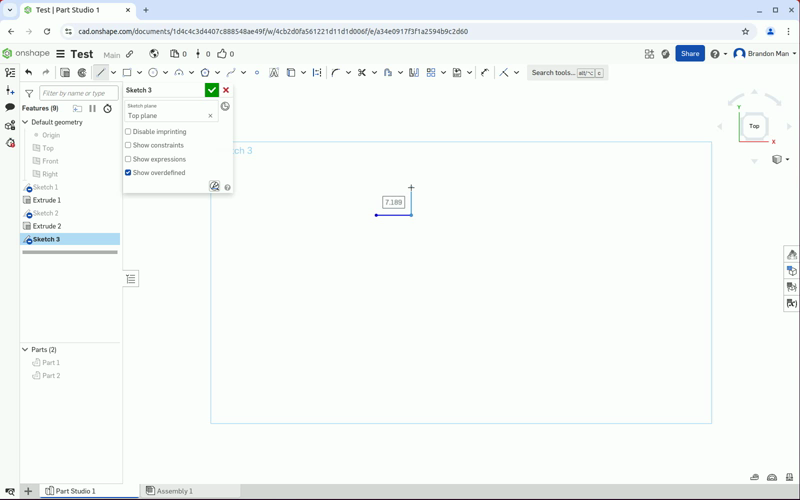
click(411, 187)
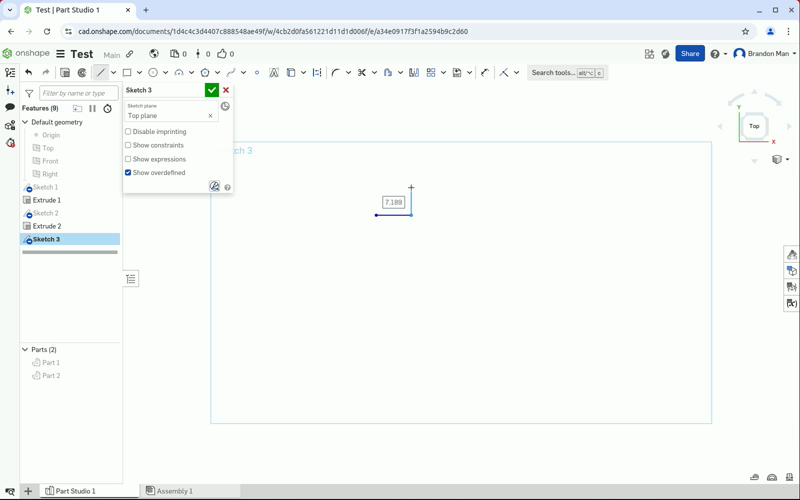
key_up(shift)
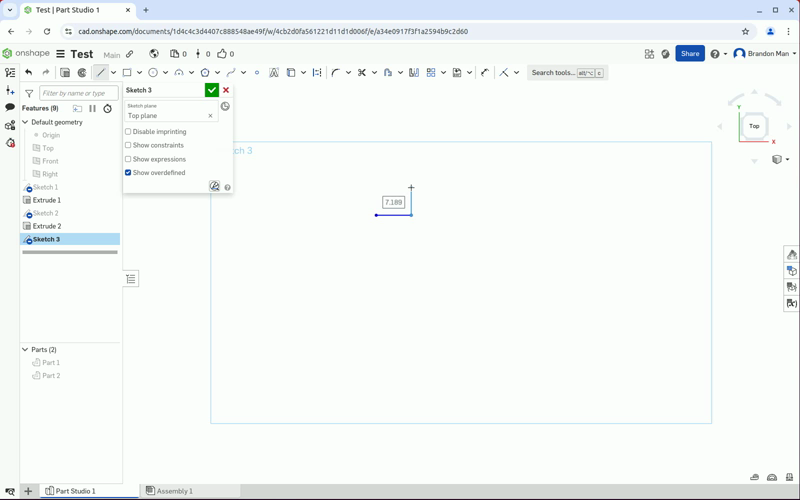
key_down(shift)
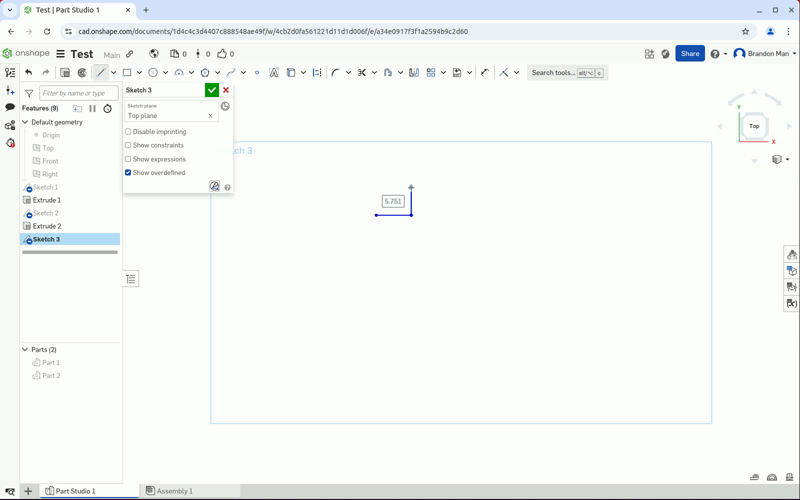
mouse_move(441, 187)
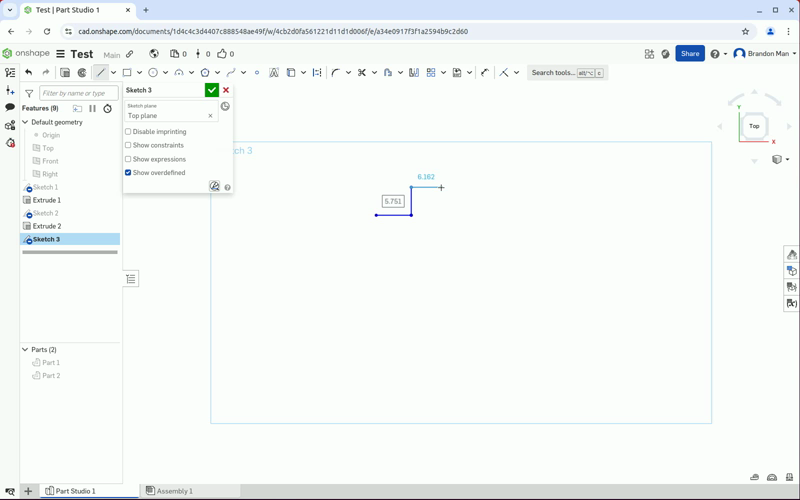
mouse_move(376, 187)
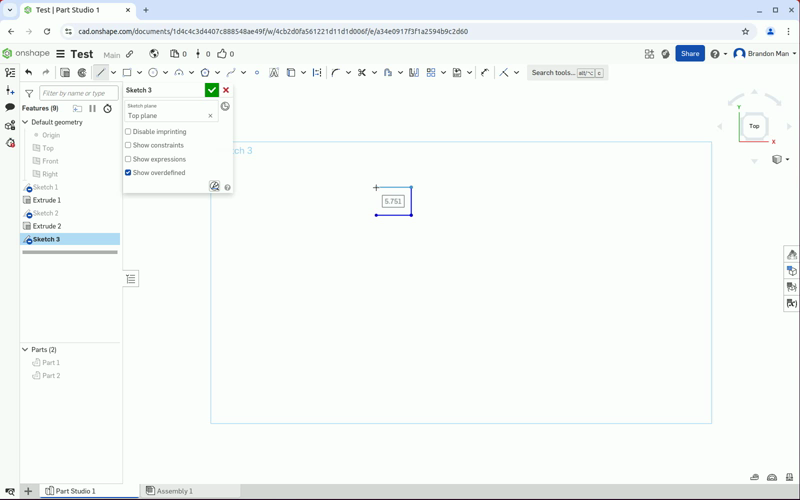
click(376, 187)
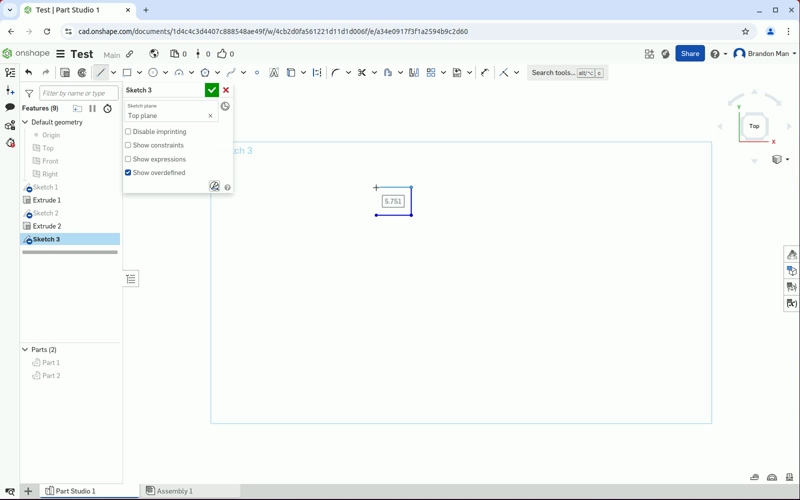
key_up(shift)
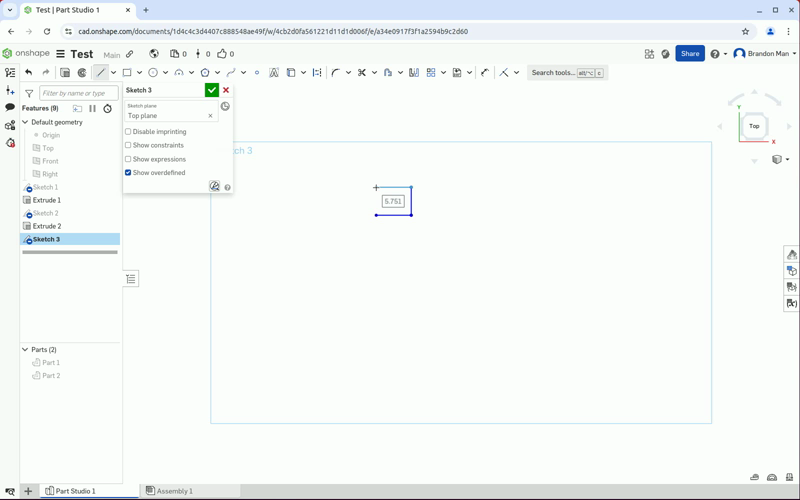
mouse_move(406, 187)
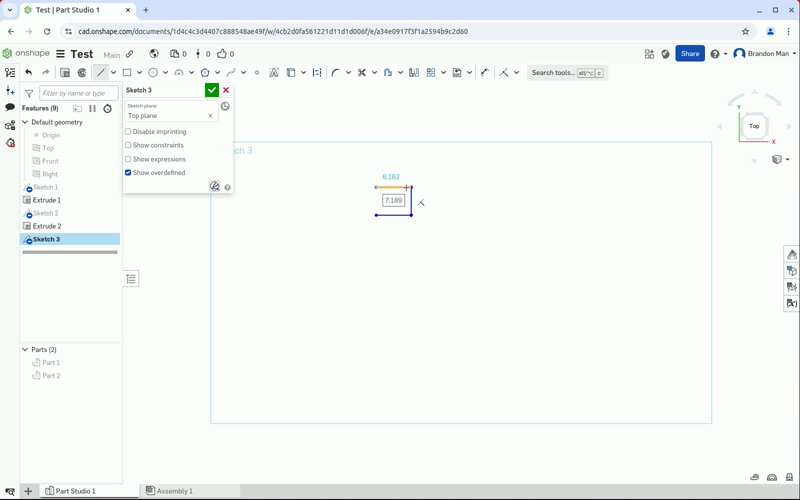
key_down(shift)
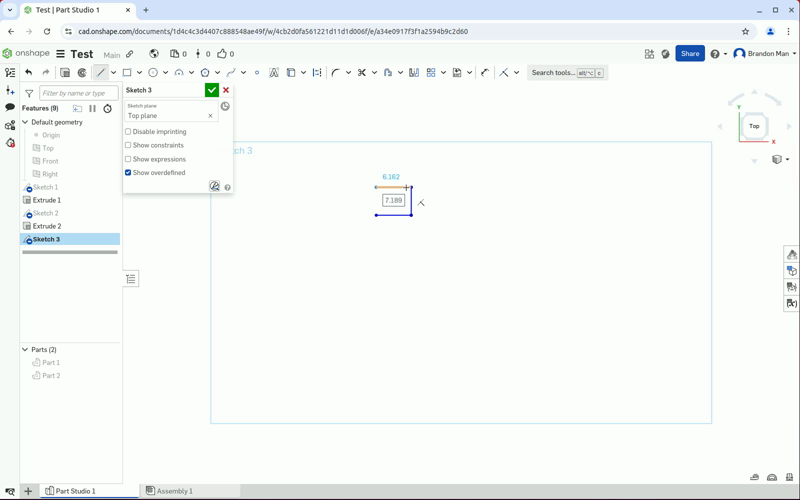
mouse_move(376, 215)
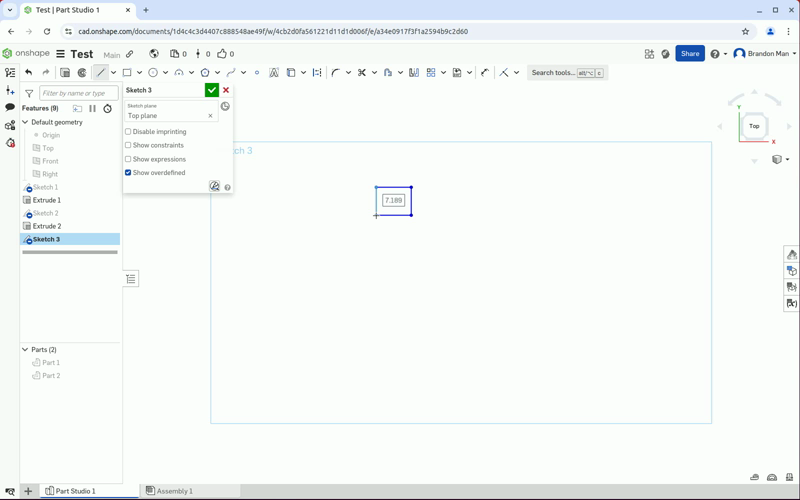
key_up(shift)
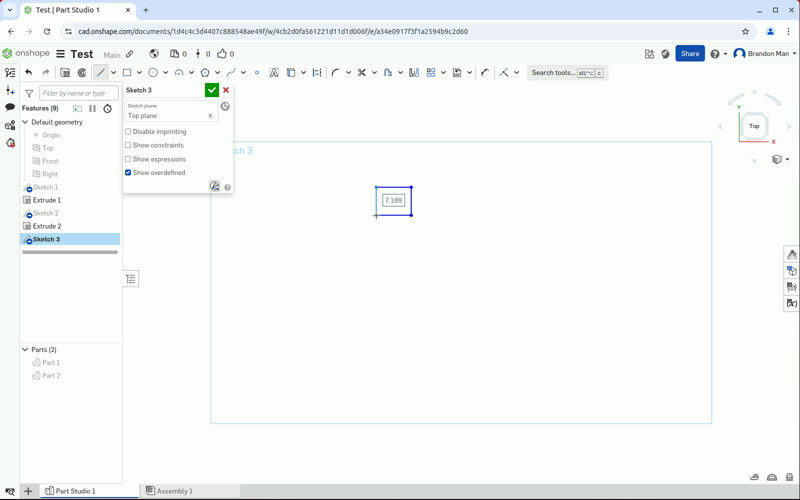
click(376, 215)
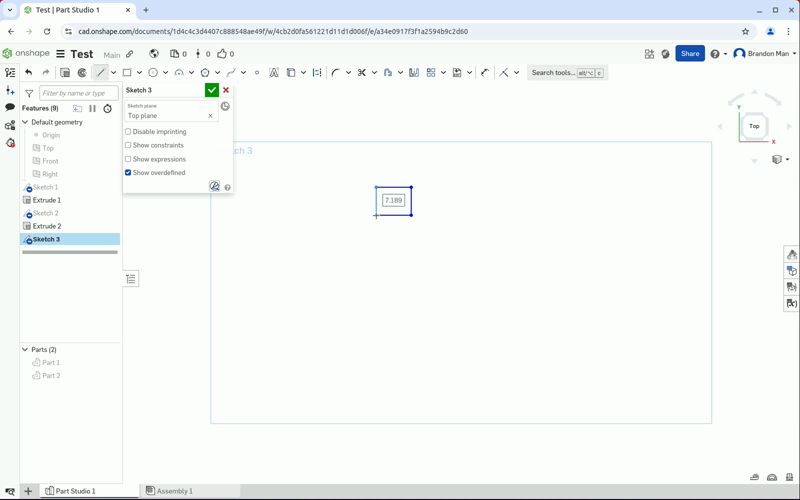
key(esc)
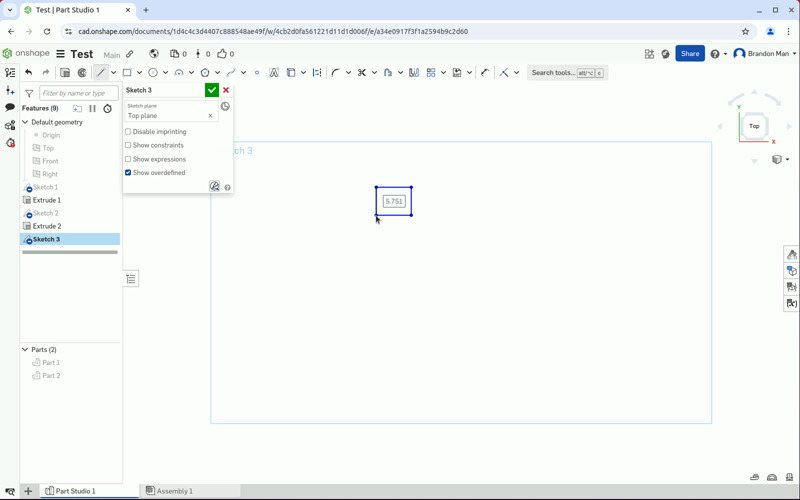
mouse_move(386, 210)
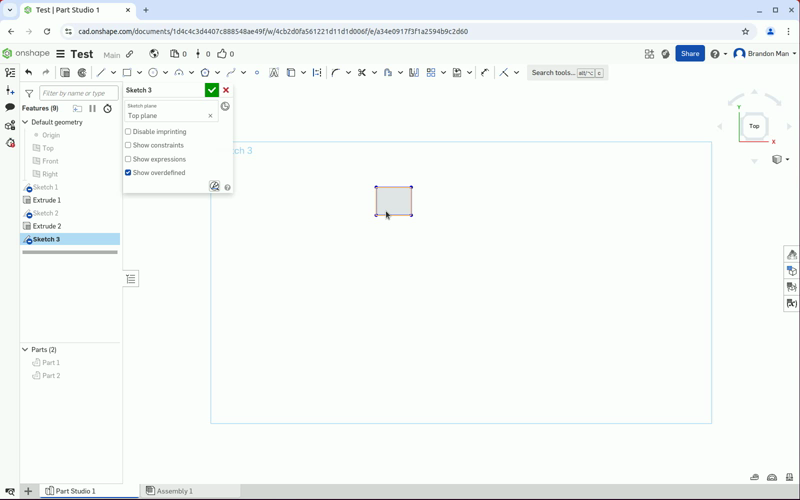
scroll(6)
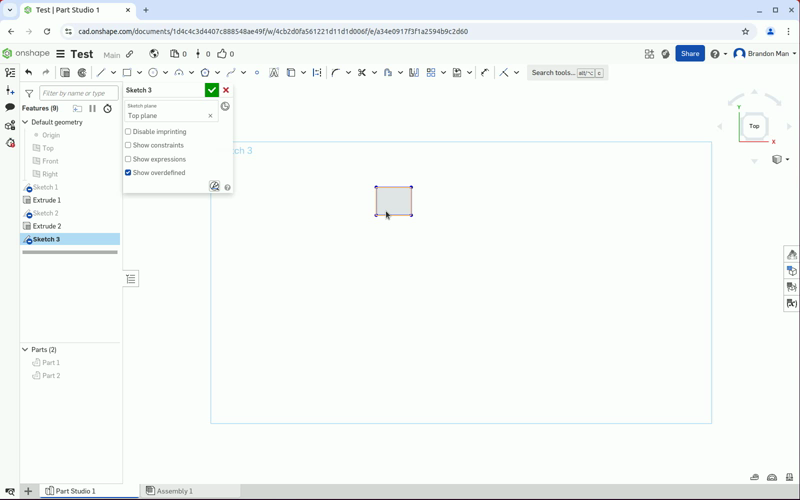
scroll(6)
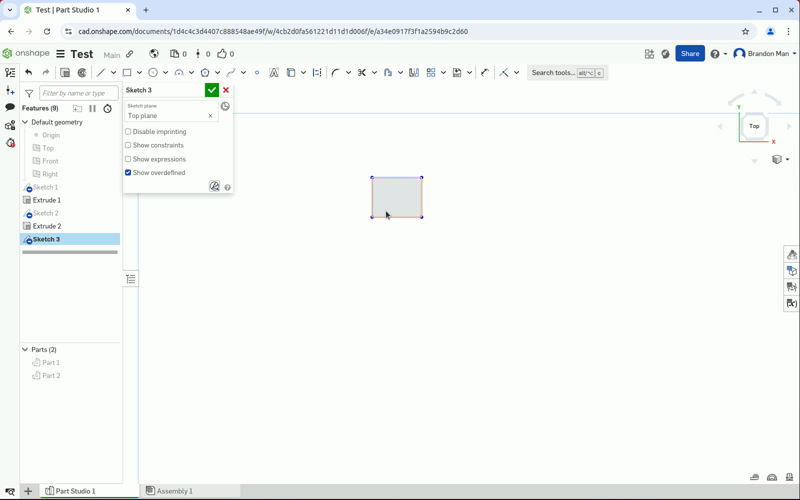
scroll(6)
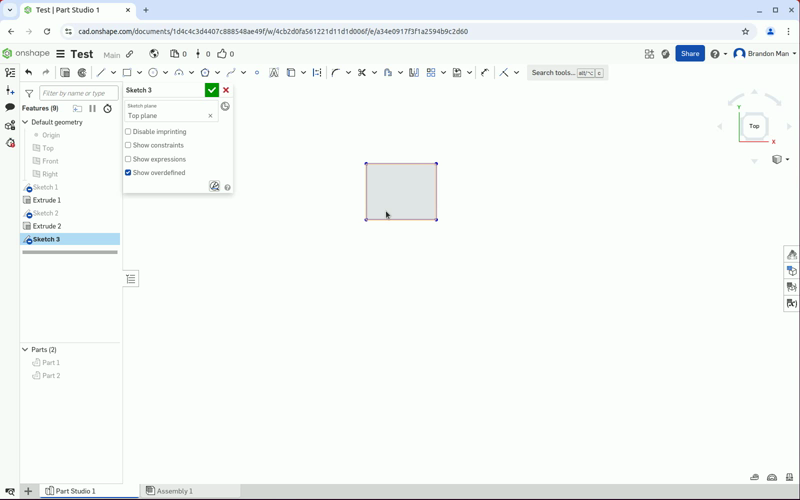
scroll(6)
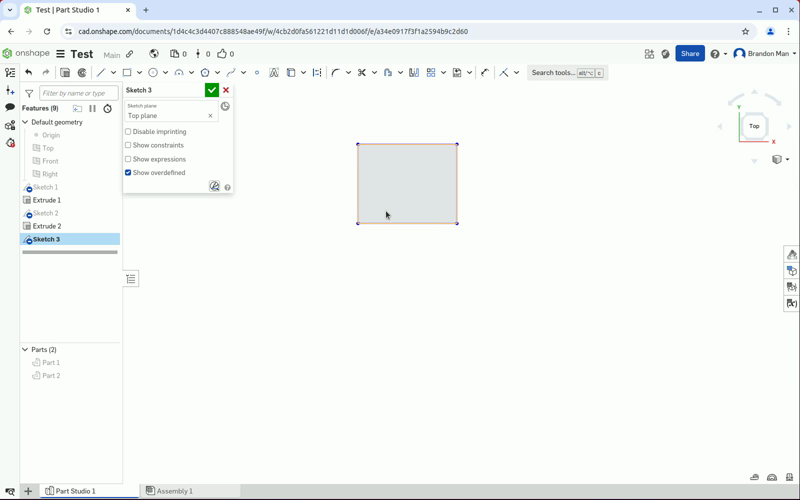
scroll(6)
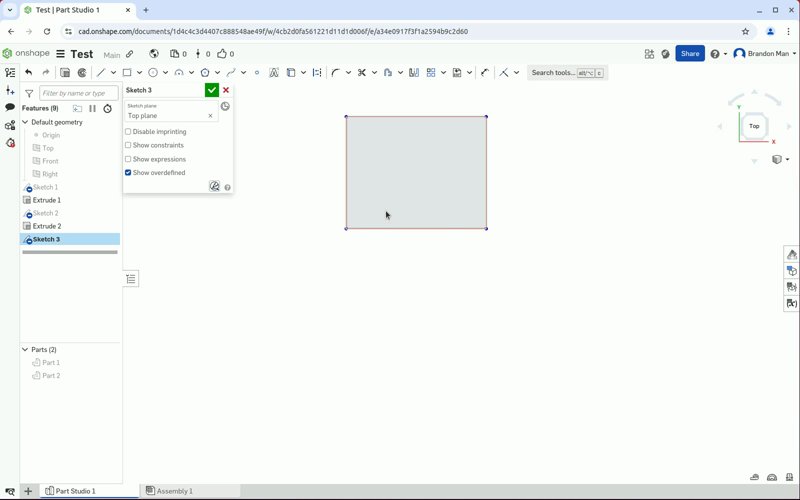
scroll(6)
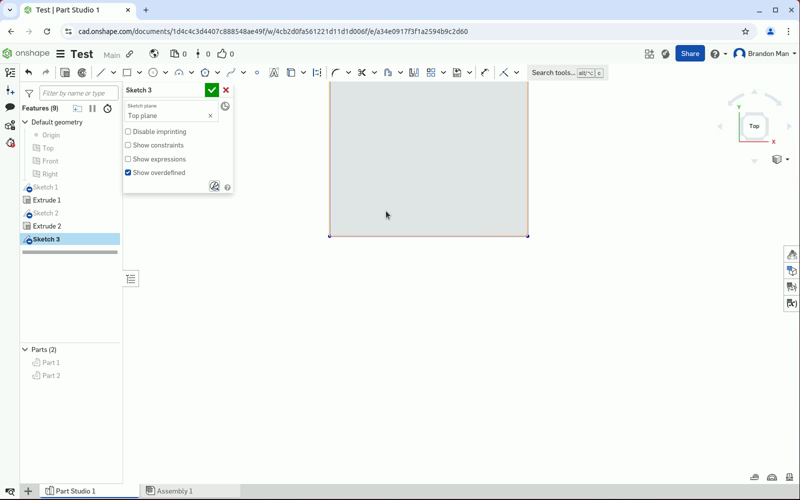
scroll(6)
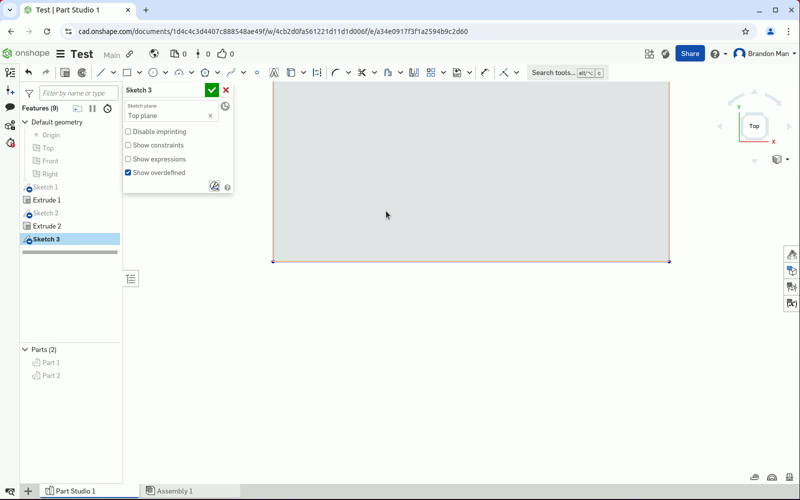
click(386, 210)
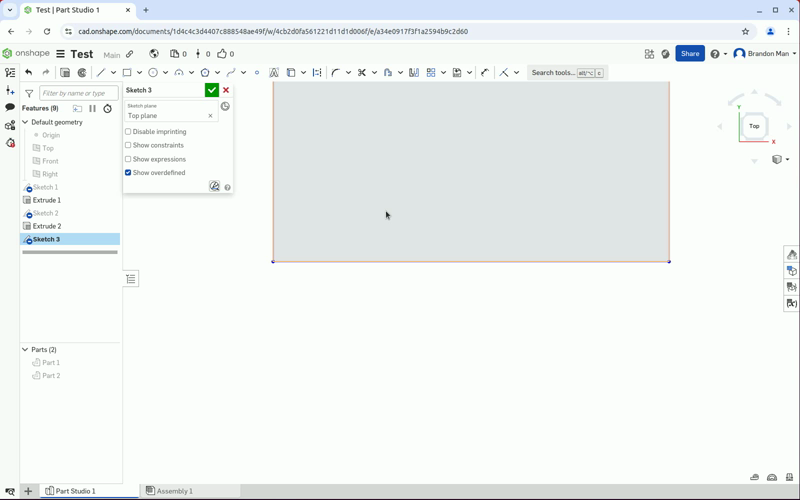
scroll(-6)
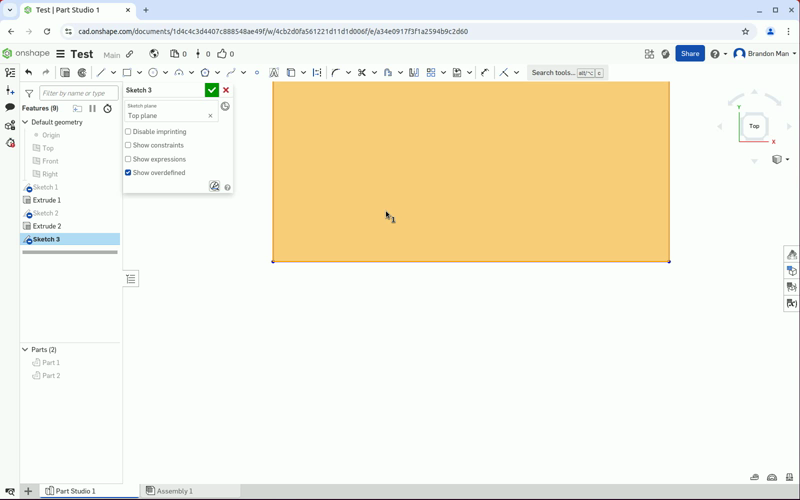
scroll(-6)
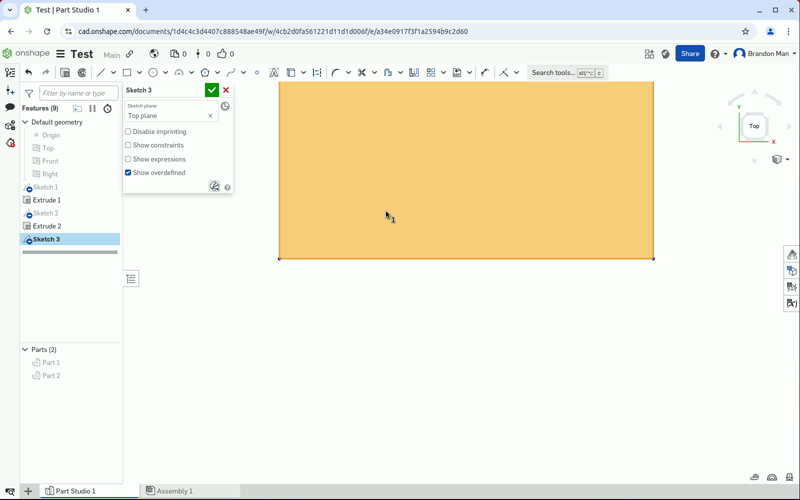
scroll(-6)
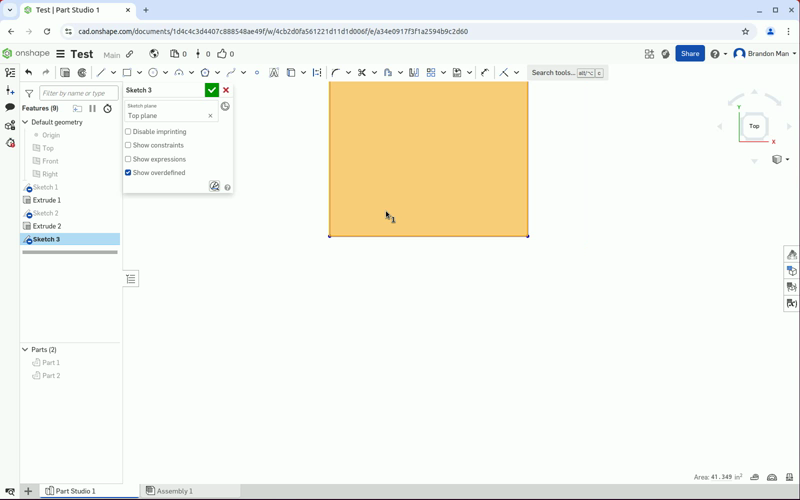
scroll(-6)
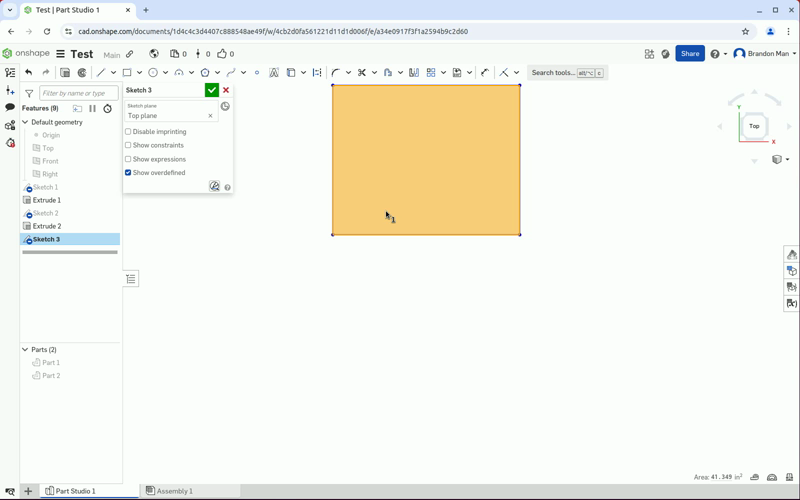
scroll(-6)
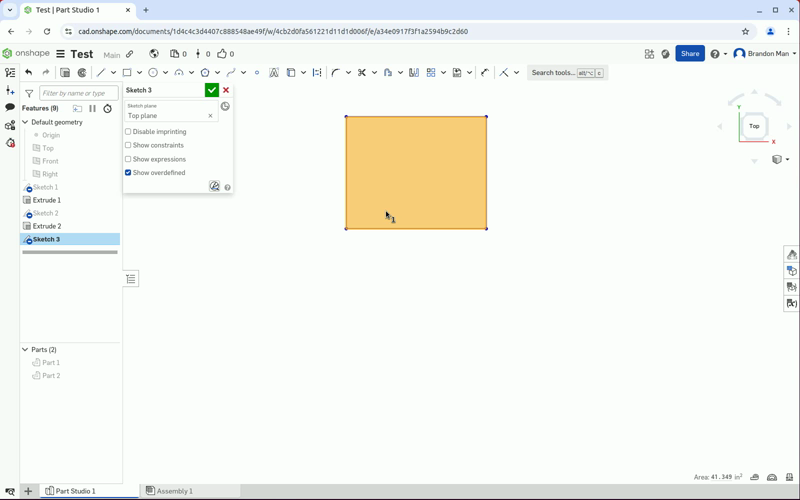
scroll(-6)
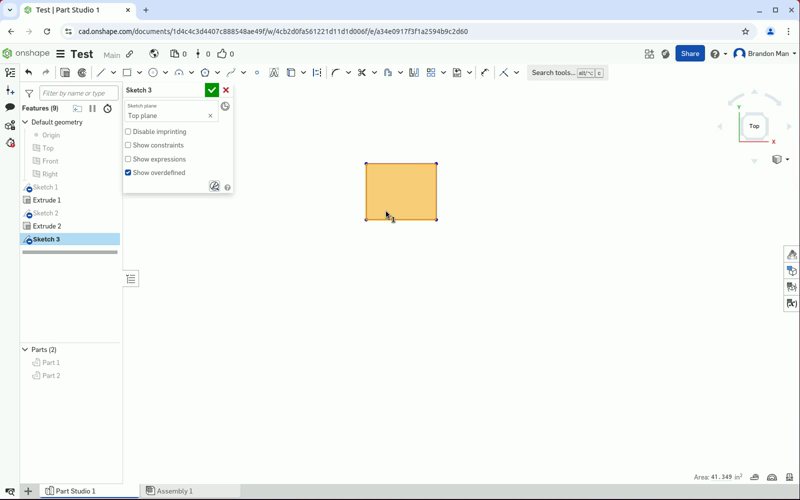
scroll(-6)
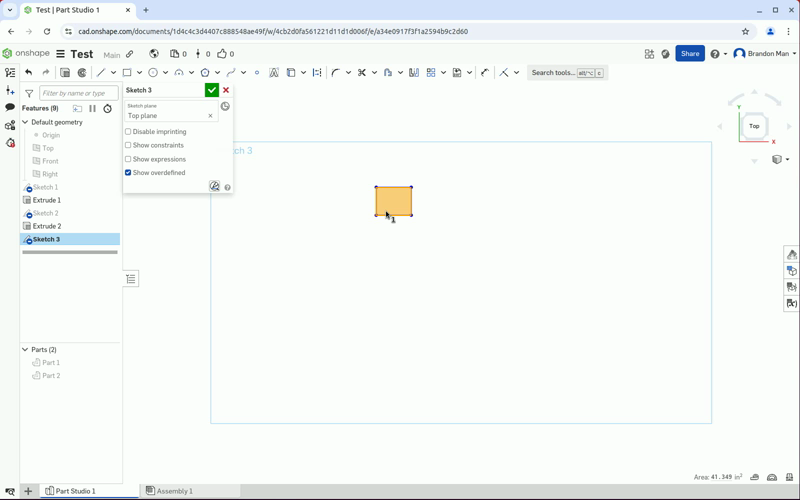
mouse_move(73, 352)
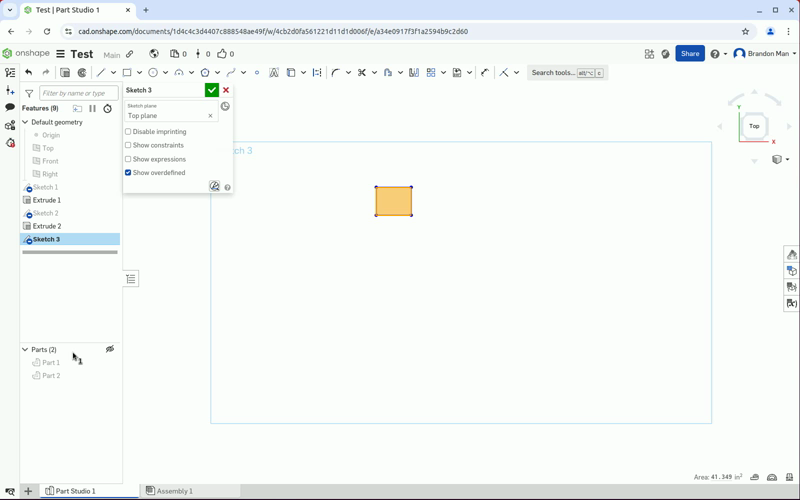
key(shift+y)
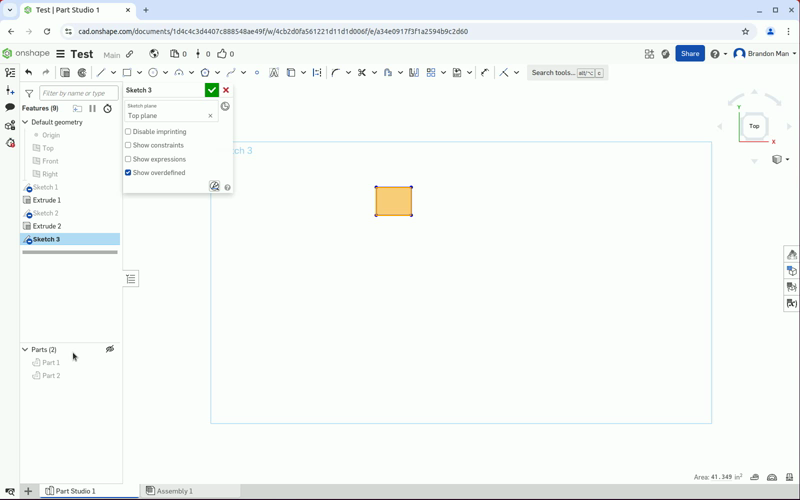
key(shift+e)
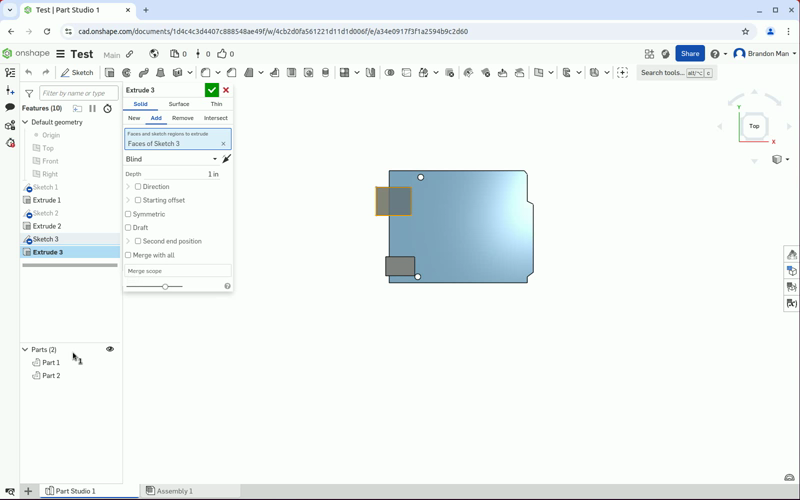
mouse_move(143, 106)
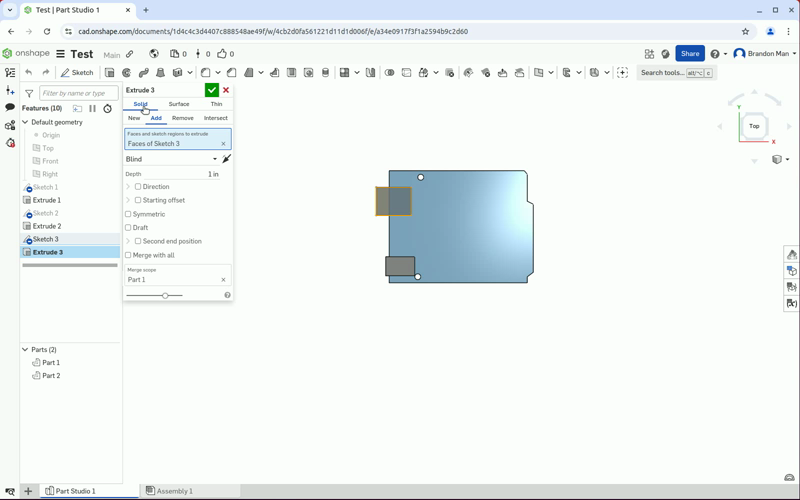
click(143, 106)
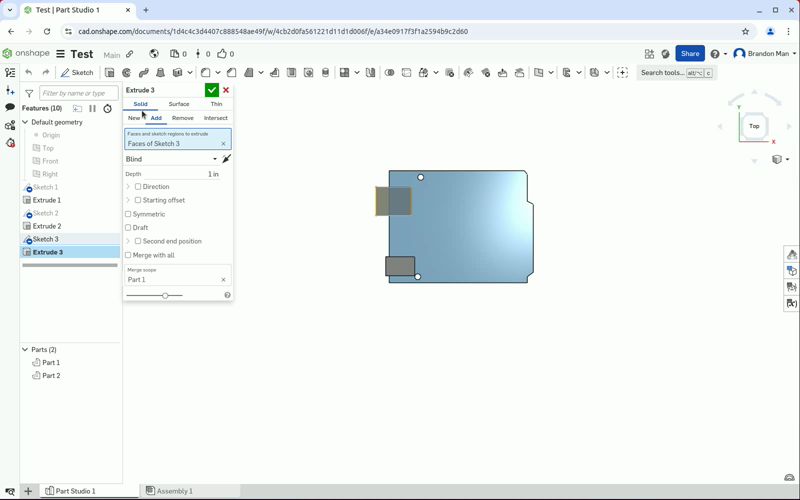
mouse_move(137, 120)
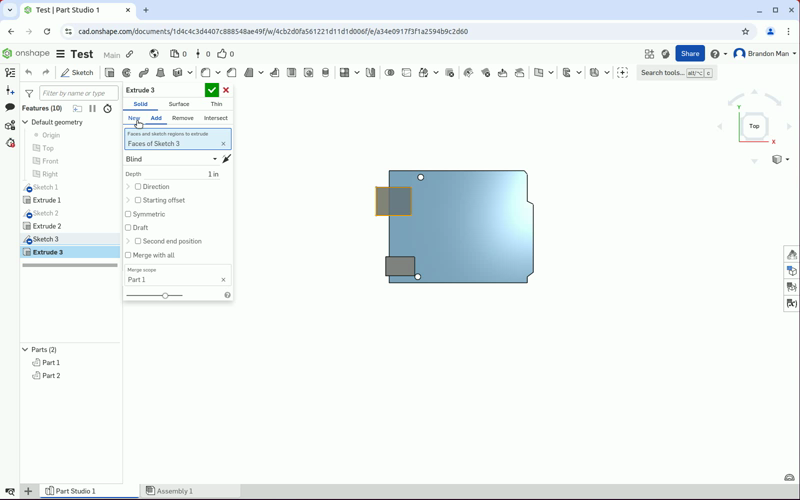
click(137, 120)
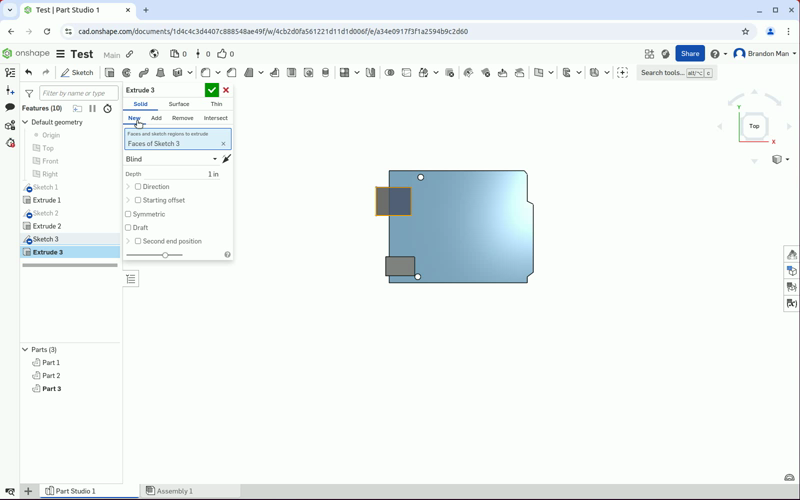
key(tab, 4)
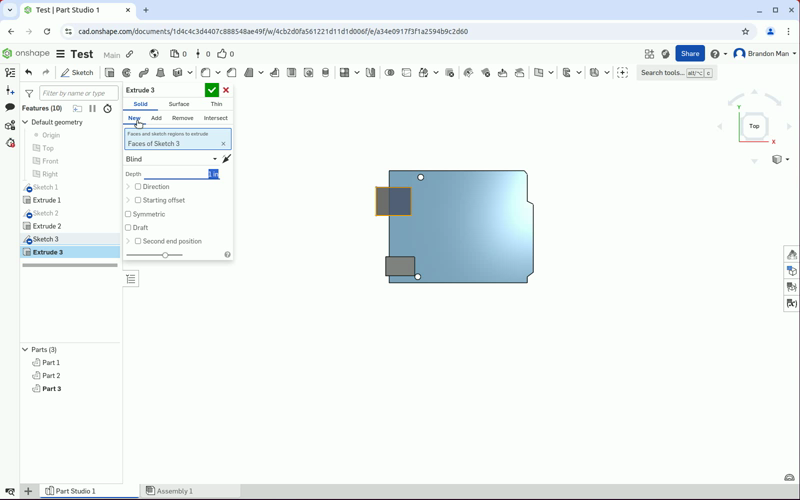
text(4.092)
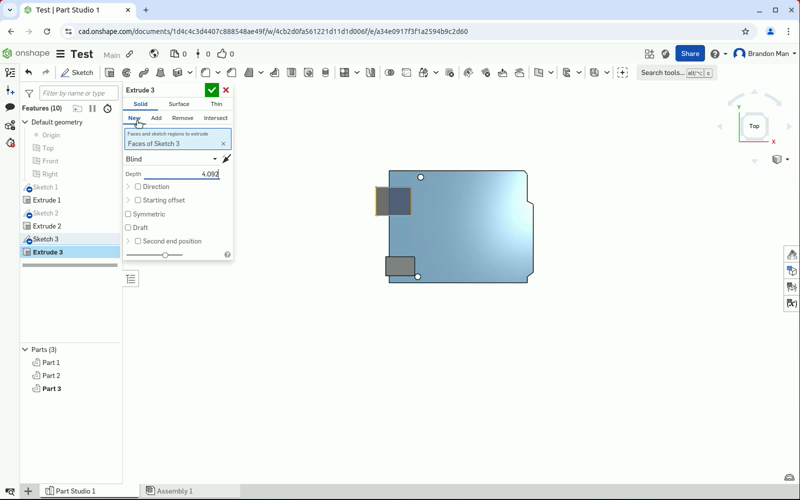
key(enter)
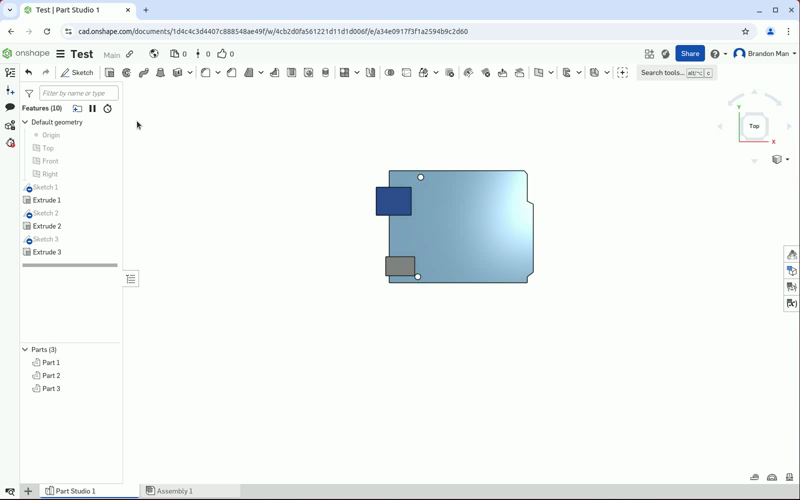
key(shift+h)
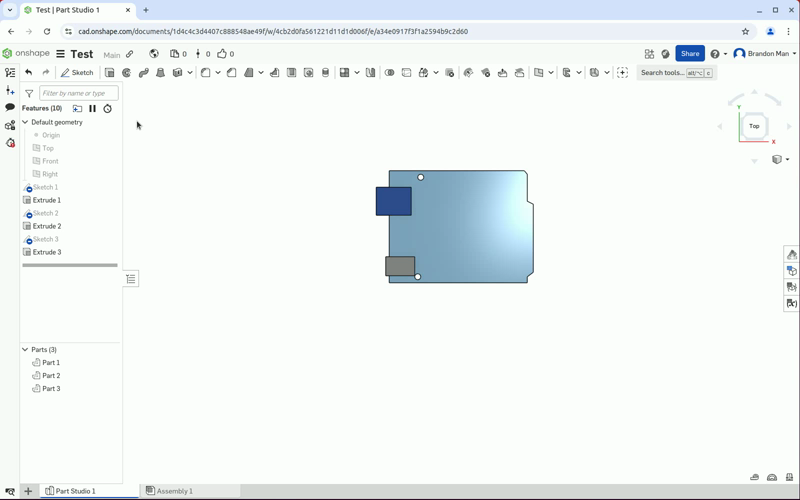
key(shift+h)
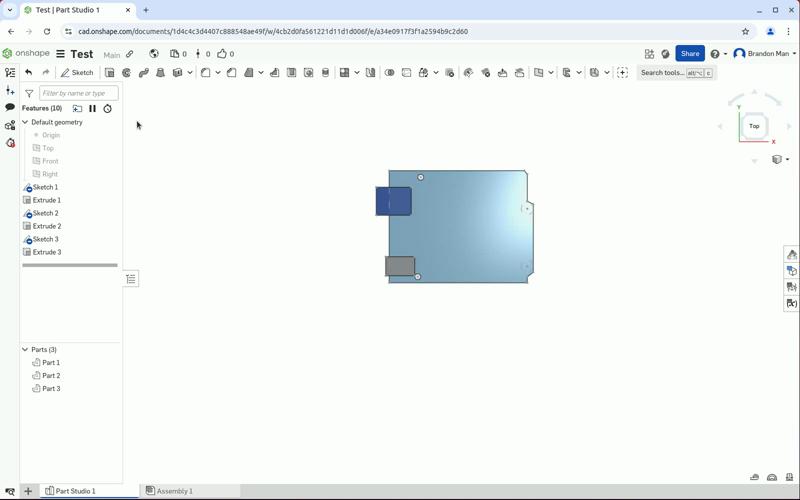
key(shift+7)
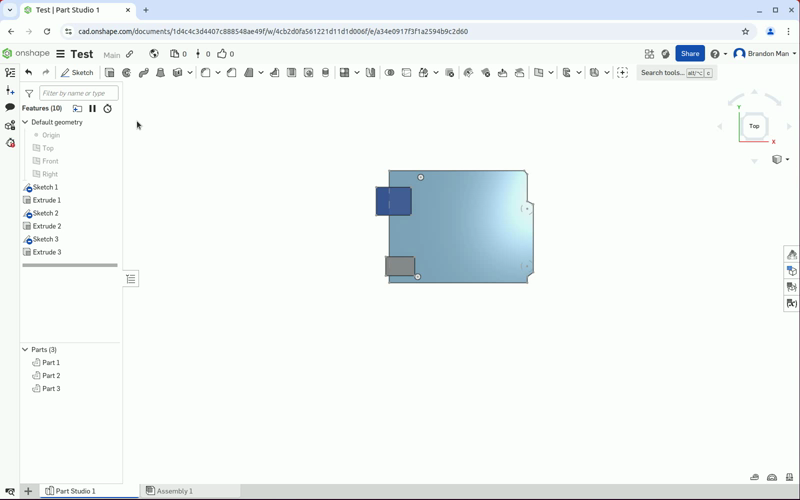
key(up, 3)
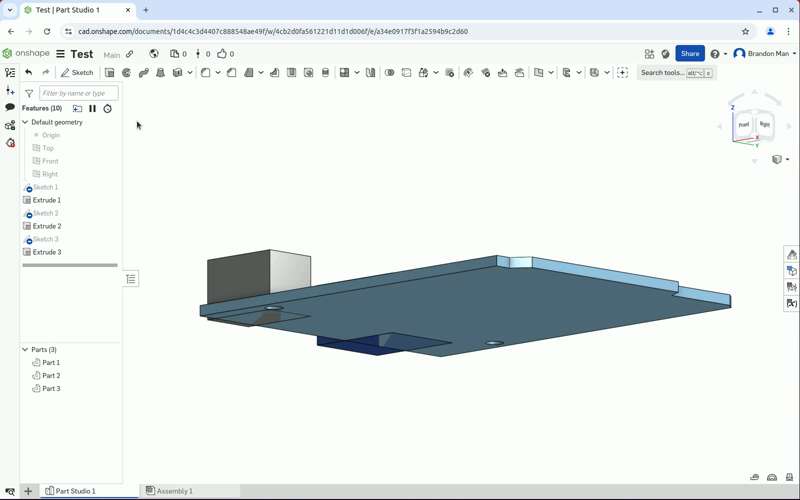
key(left, 3)
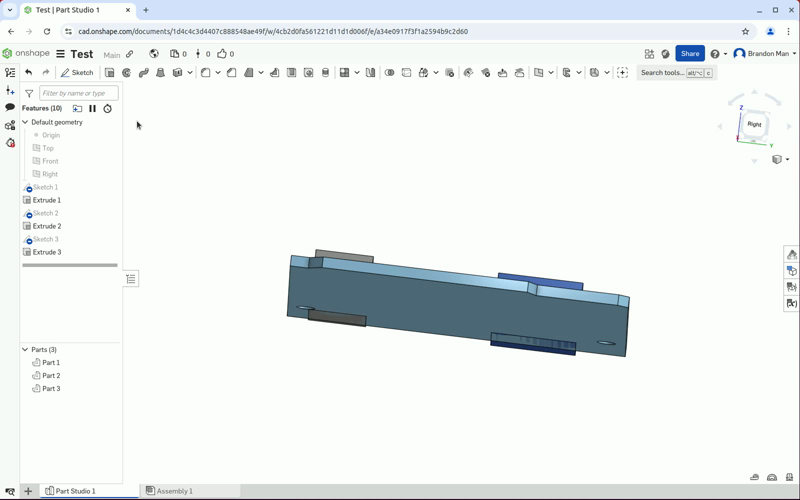
key(right, 3)
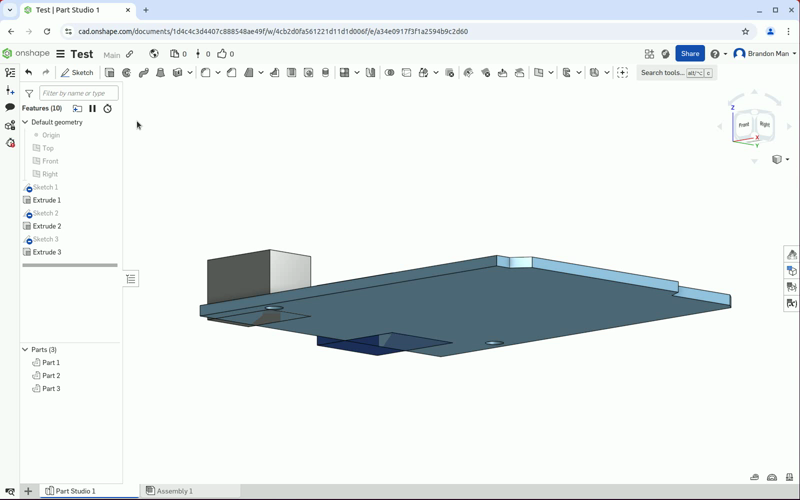
key(down, 3)
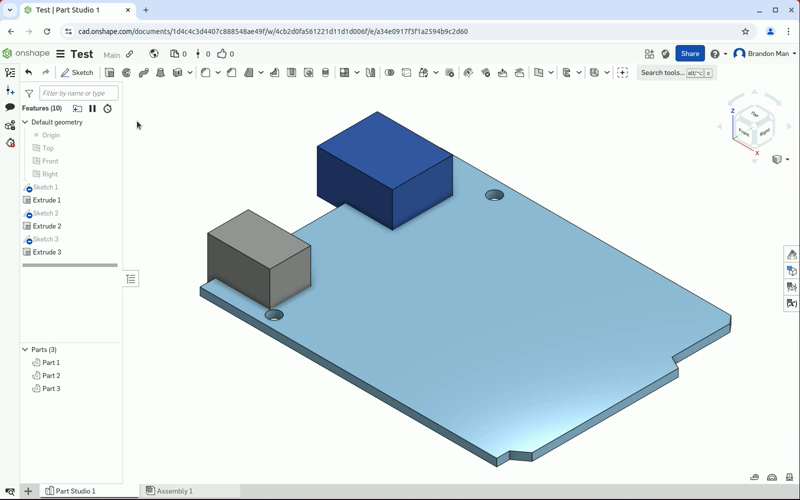
mouse_move(73, 189)
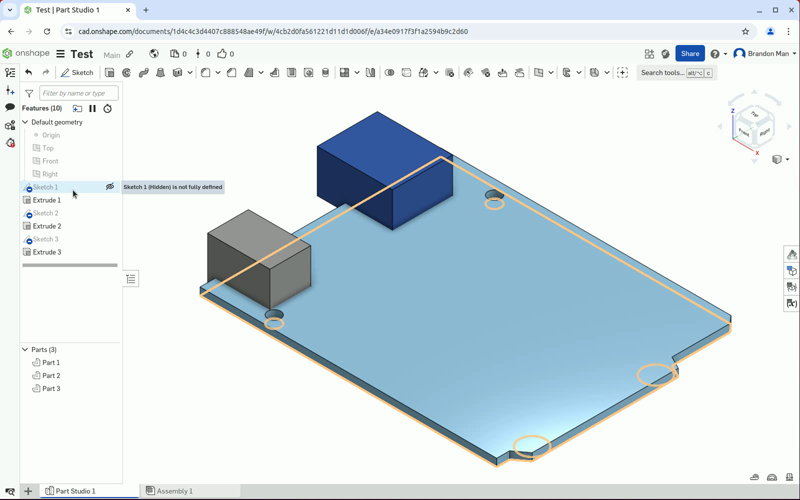
click(73, 189)